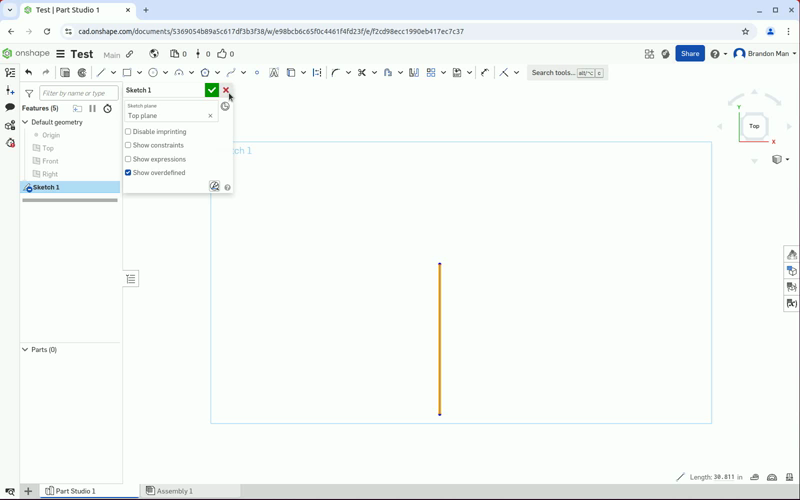
key(shift+h)
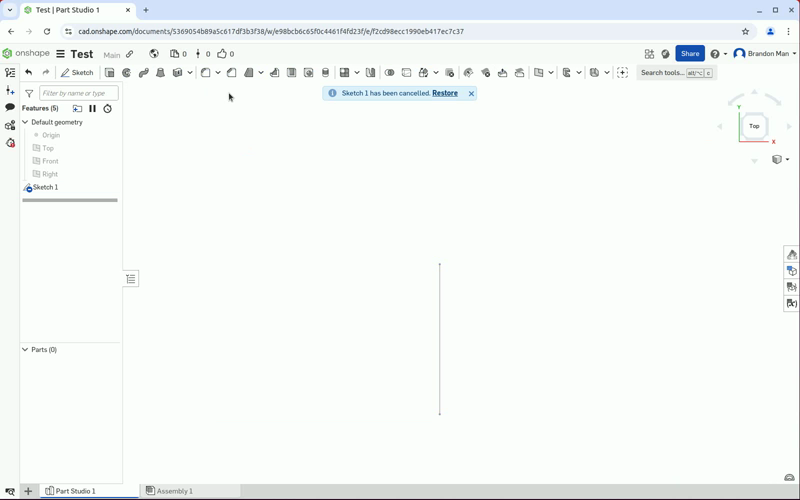
key(shift+s)
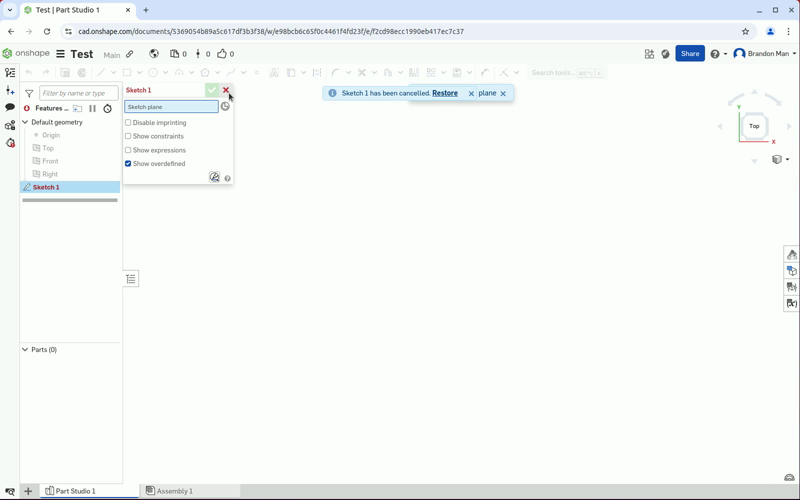
mouse_move(73, 150)
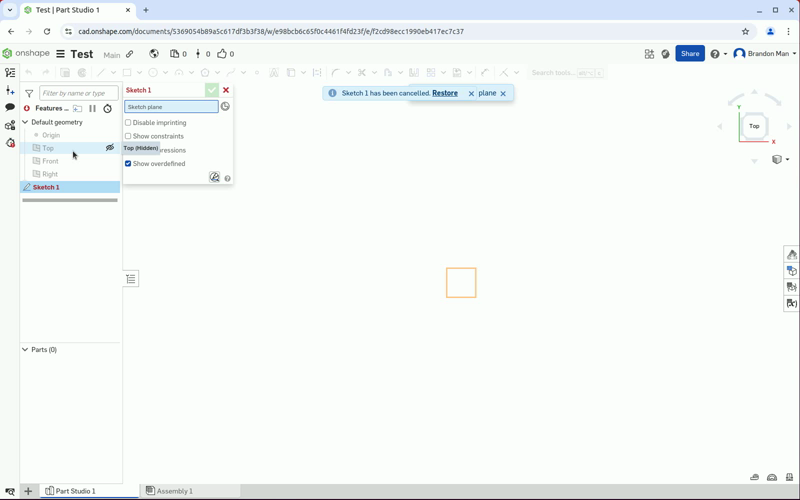
click(73, 150)
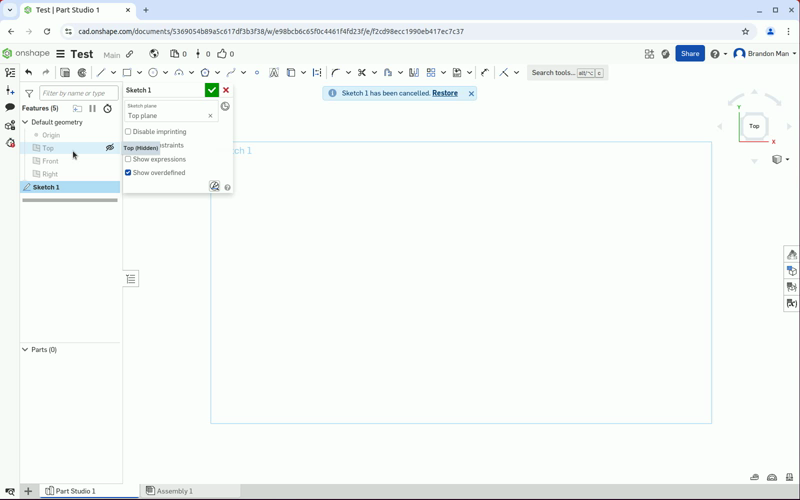
mouse_move(73, 352)
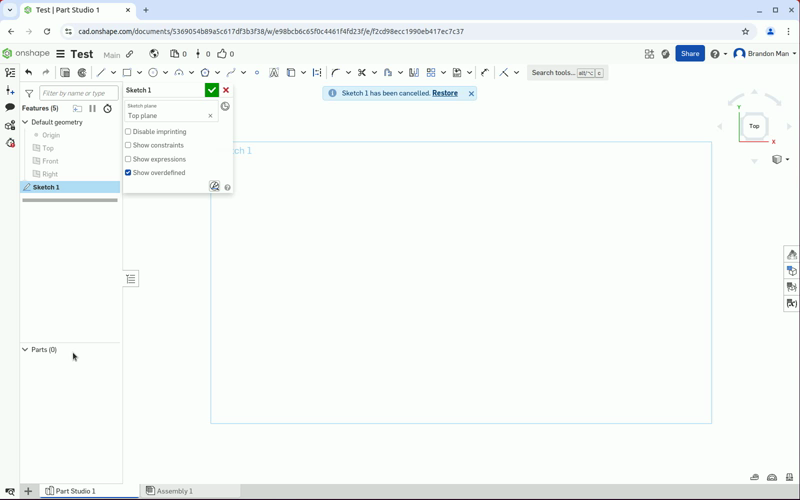
key(y)
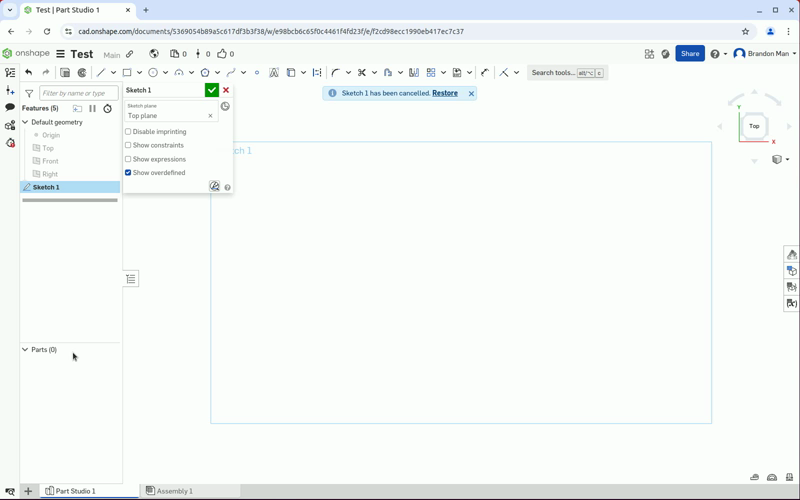
key(l)
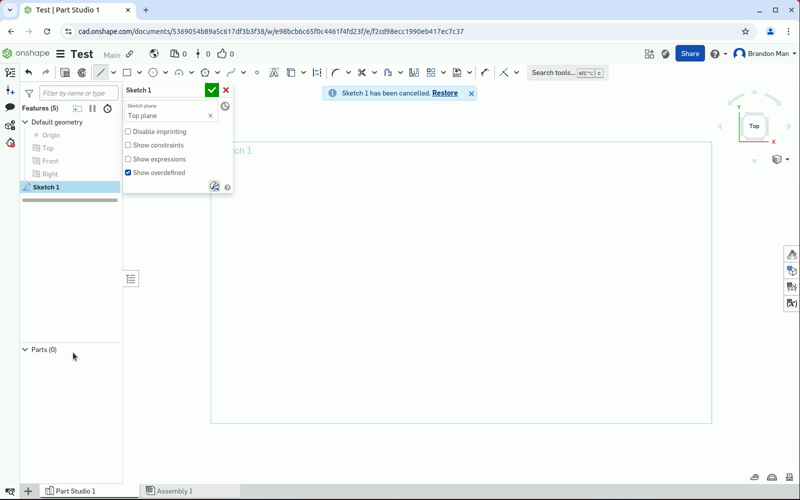
key_down(shift)
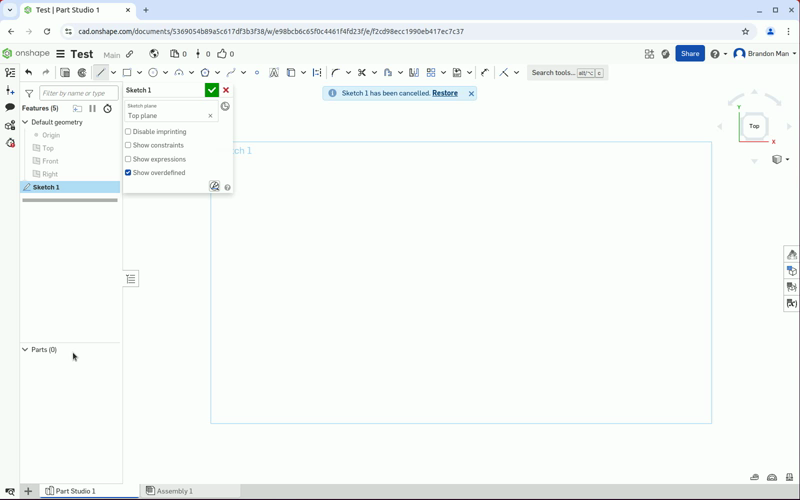
mouse_move(348, 351)
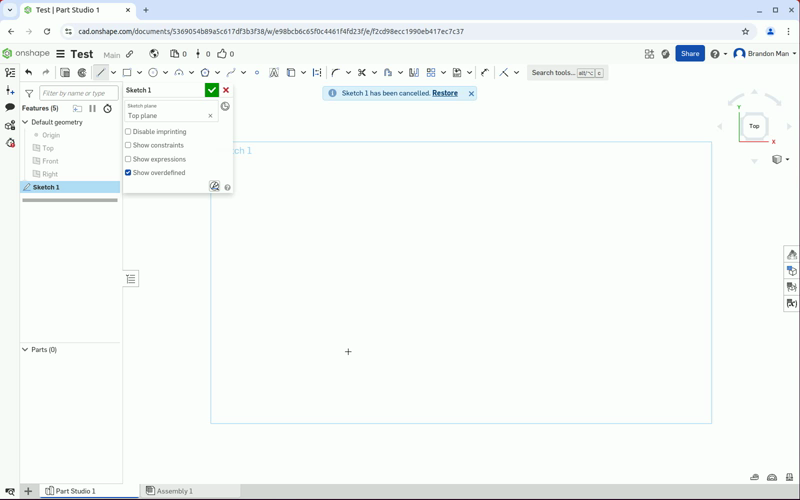
click(348, 351)
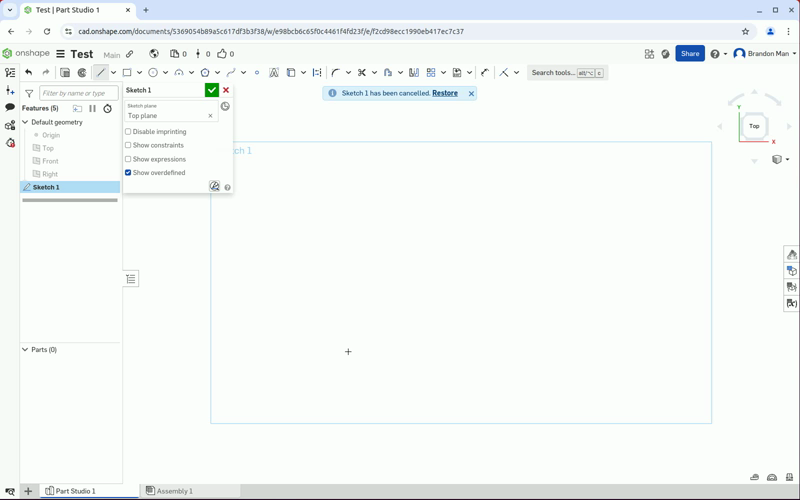
key_up(shift)
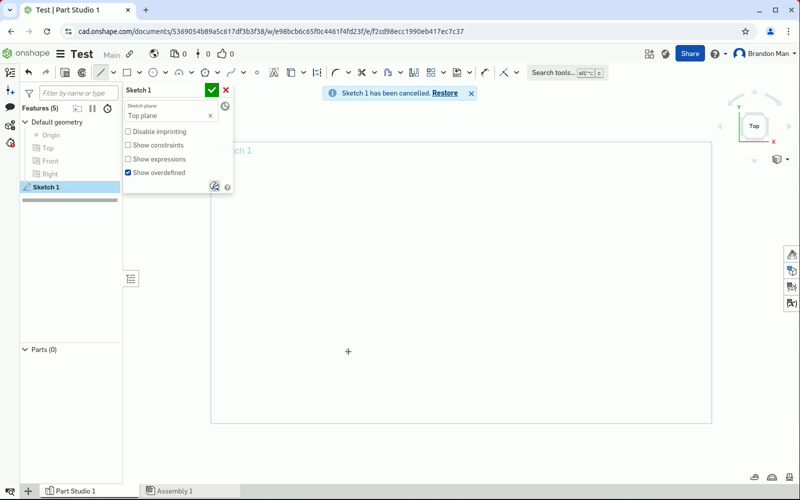
key_down(shift)
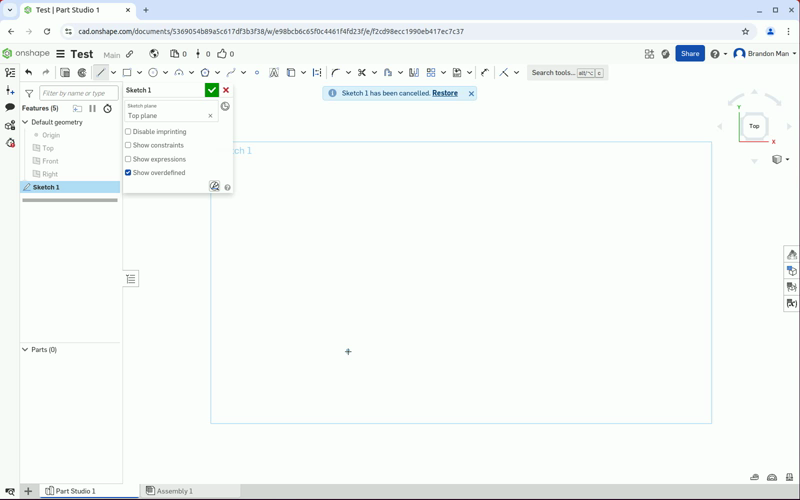
mouse_move(572, 351)
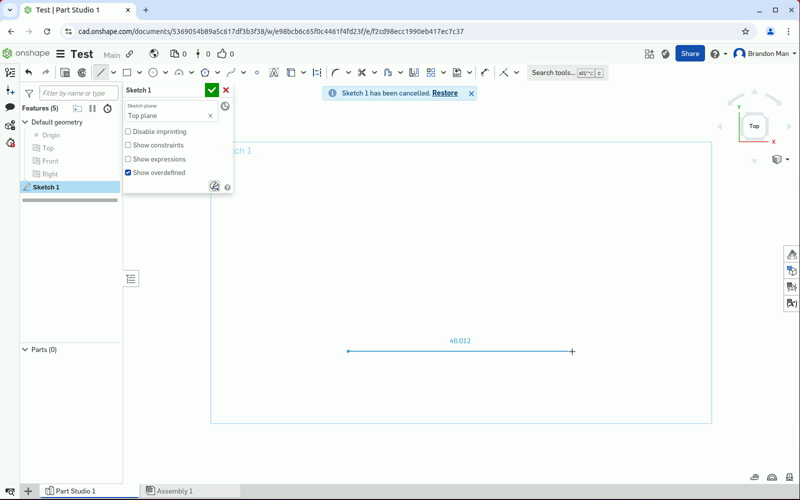
click(572, 351)
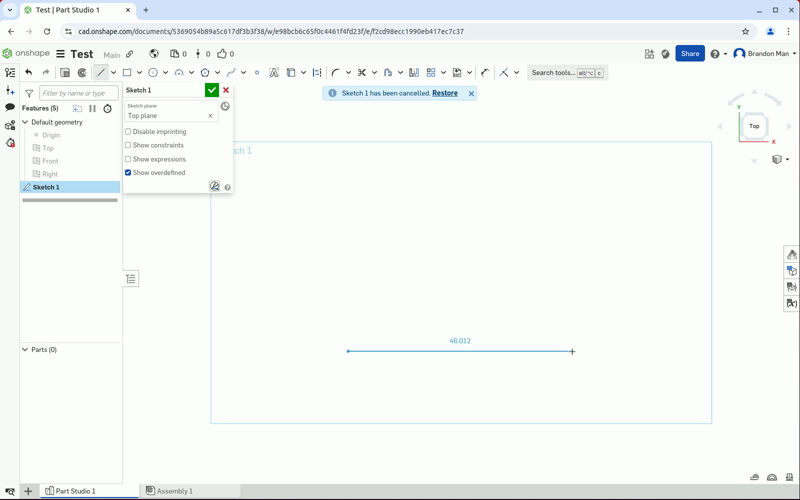
key_up(shift)
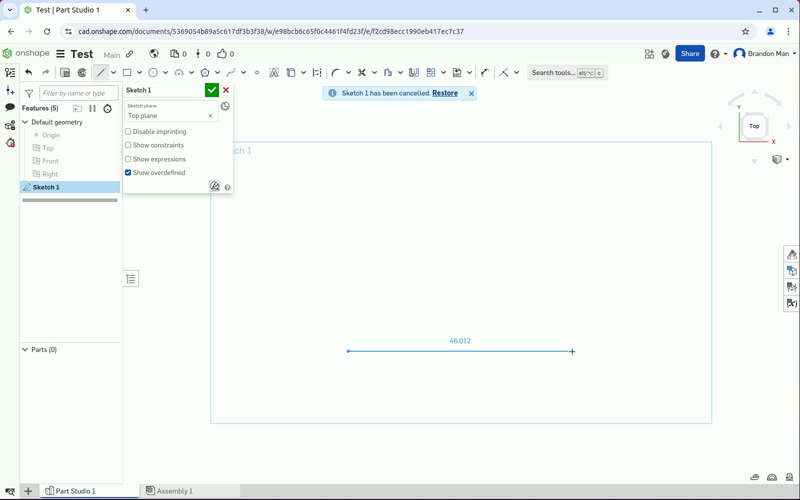
key_down(shift)
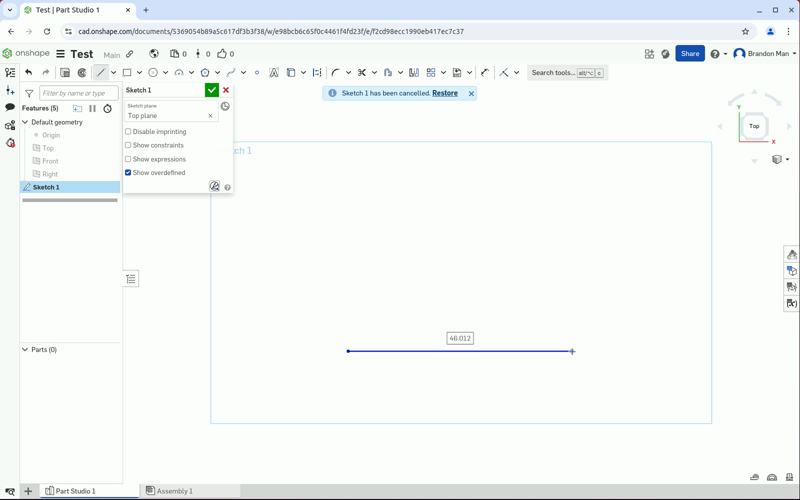
mouse_move(572, 216)
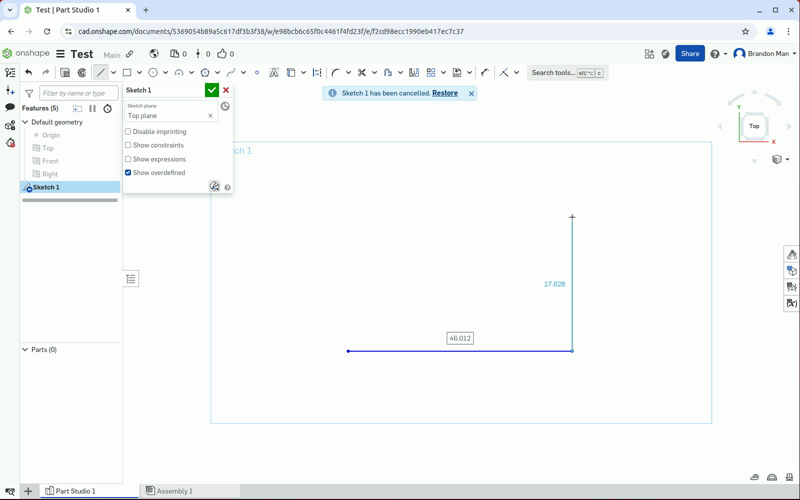
click(572, 216)
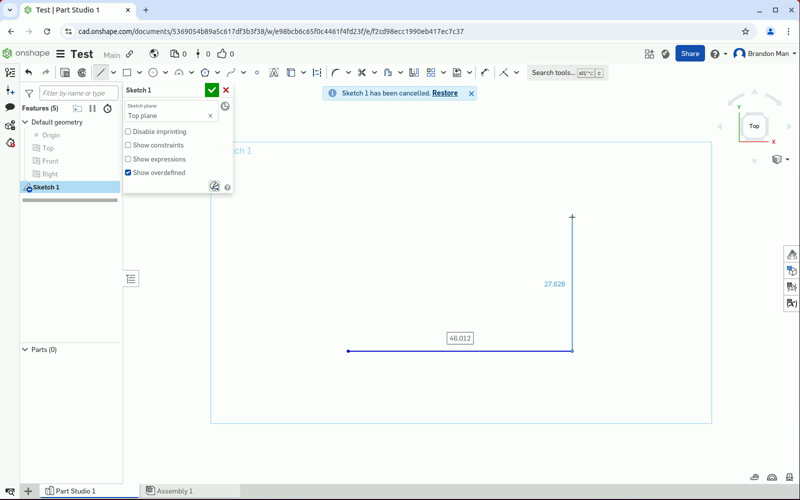
key_up(shift)
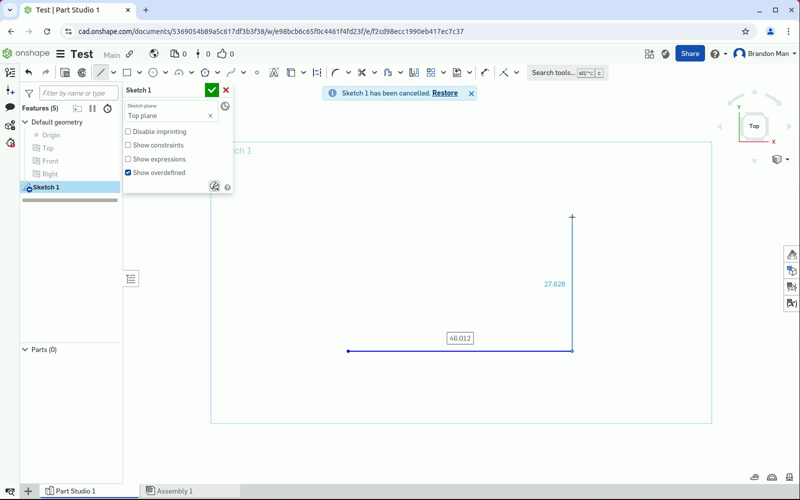
key_down(shift)
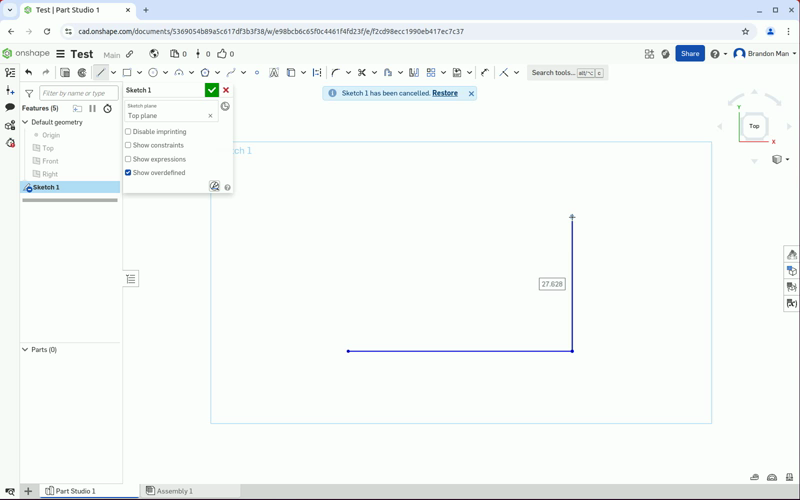
mouse_move(348, 216)
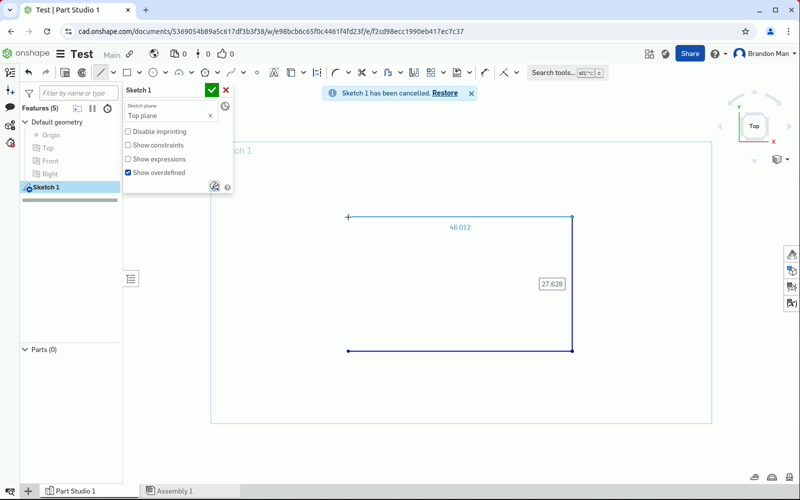
click(348, 216)
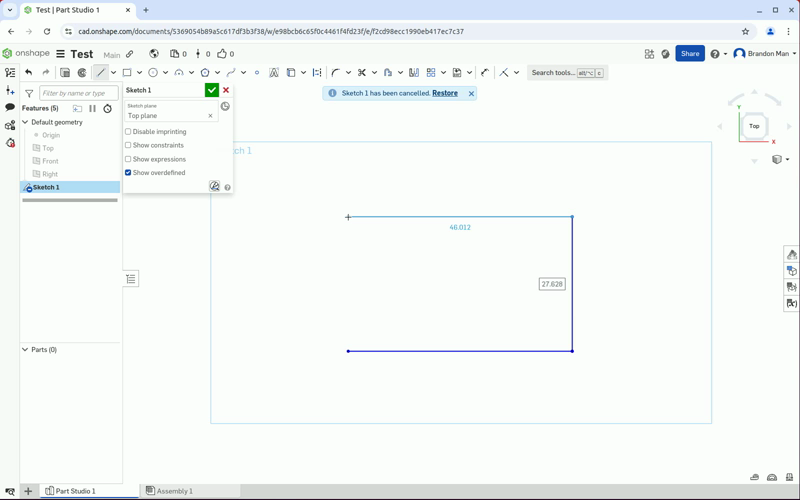
key_up(shift)
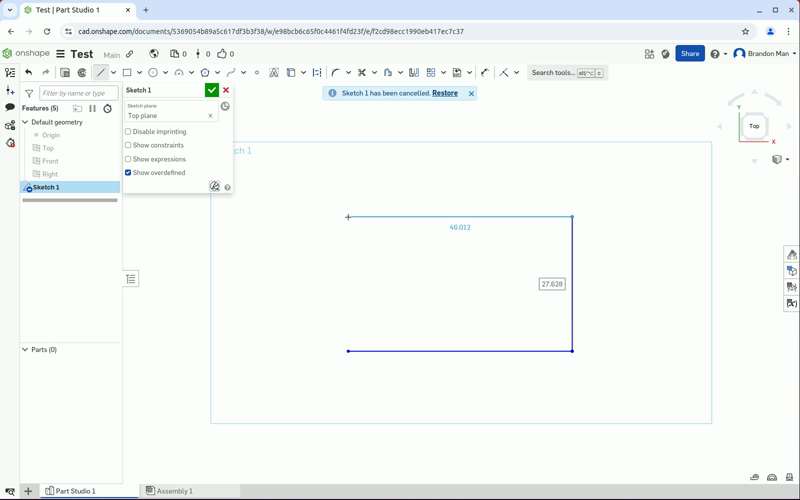
key_down(shift)
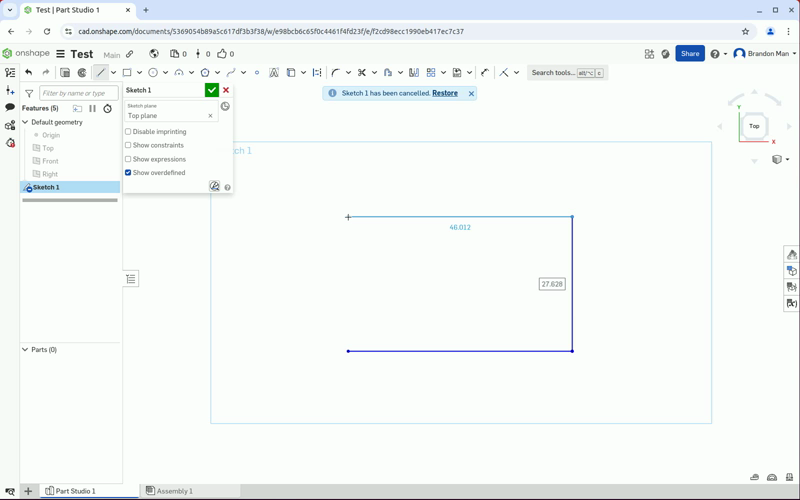
mouse_move(348, 351)
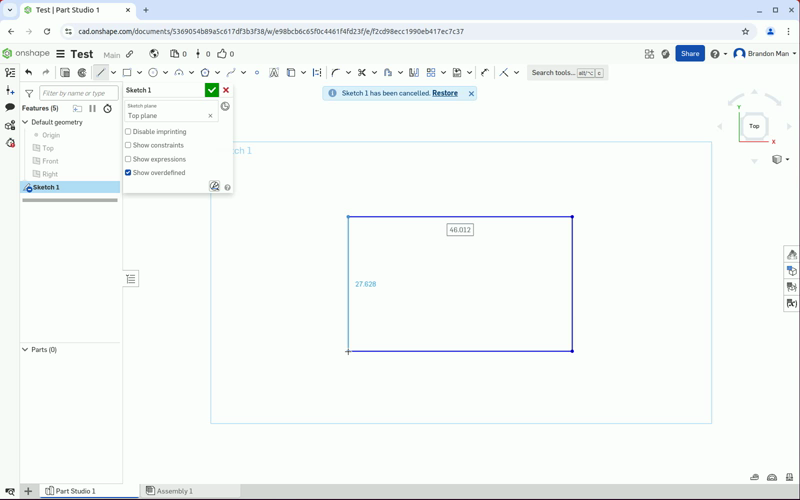
key_up(shift)
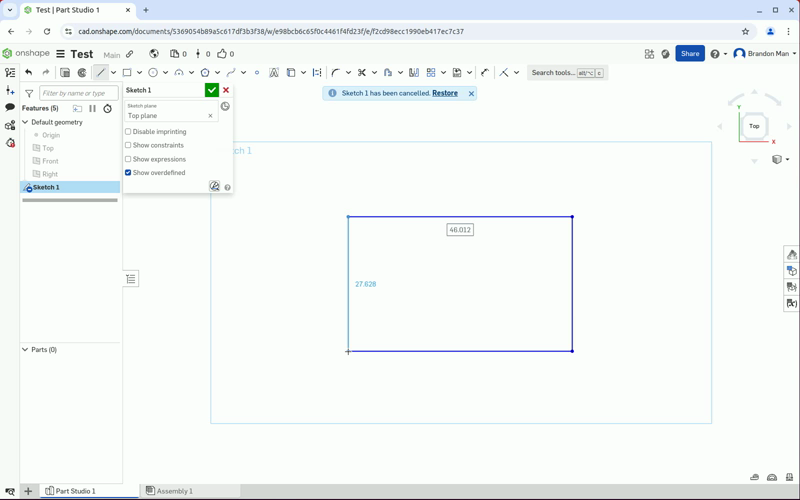
click(348, 351)
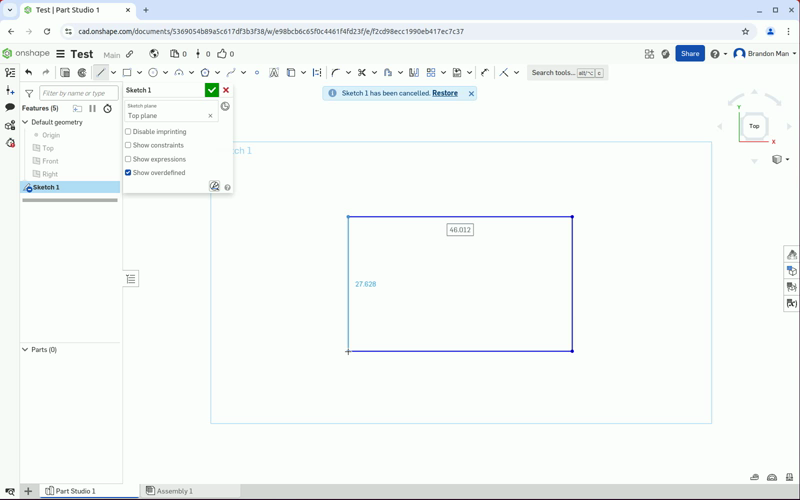
key(esc)
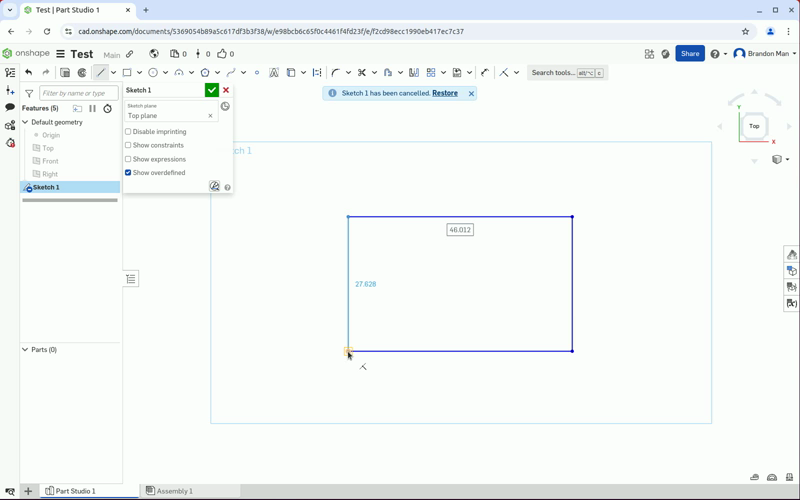
mouse_move(493, 315)
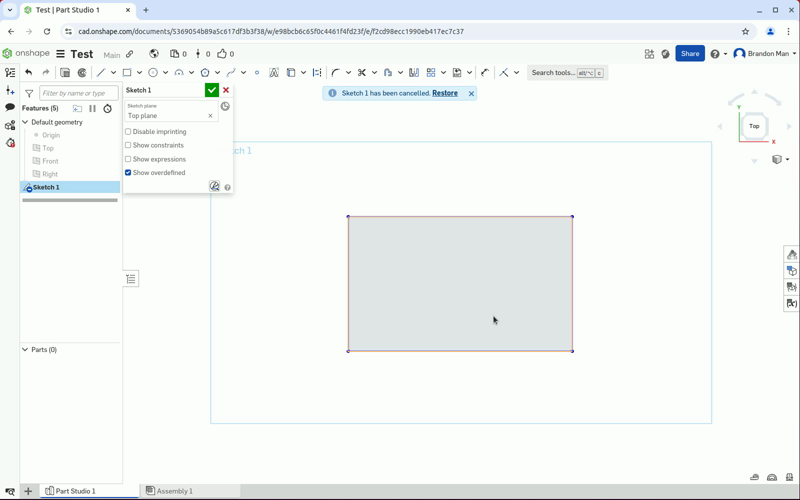
click(493, 315)
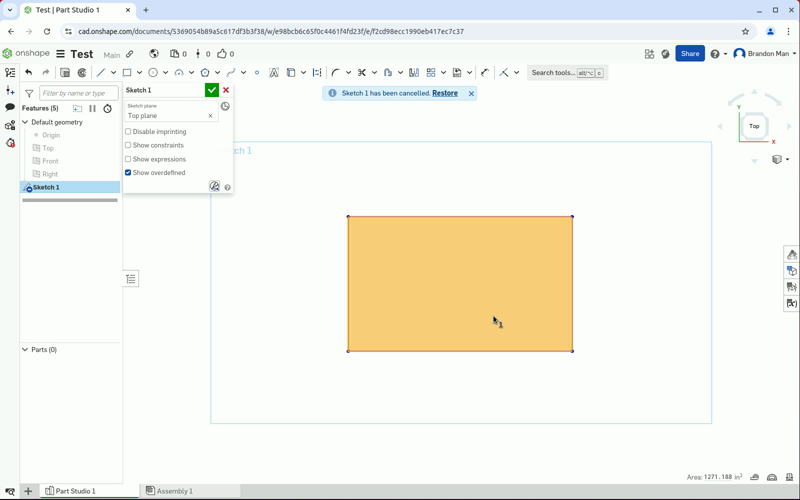
mouse_move(73, 352)
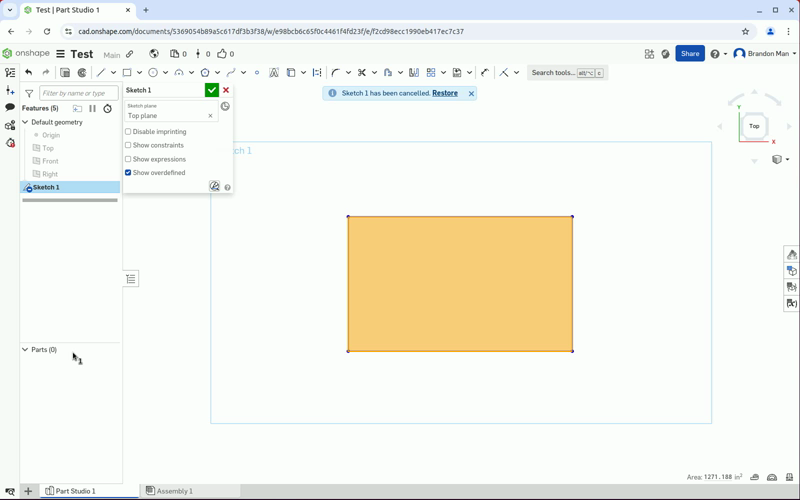
key(shift+y)
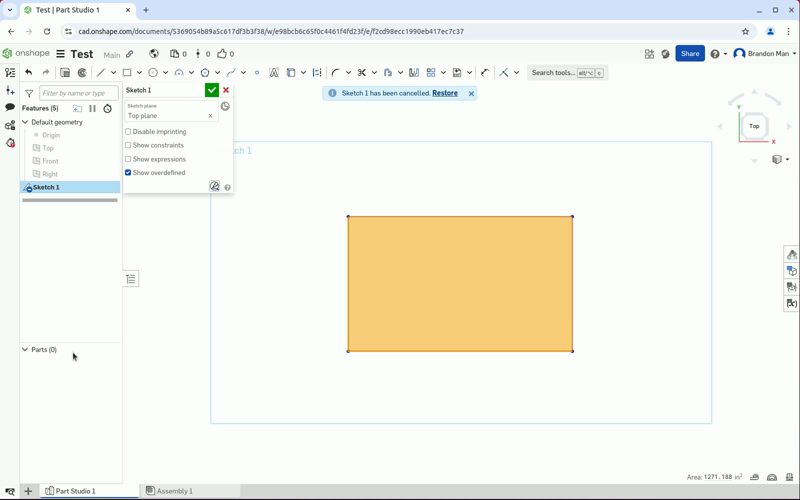
key(shift+e)
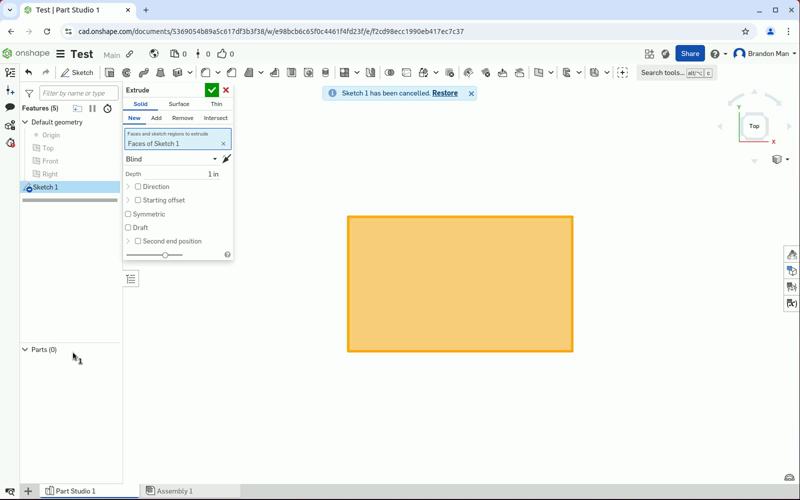
mouse_move(143, 106)
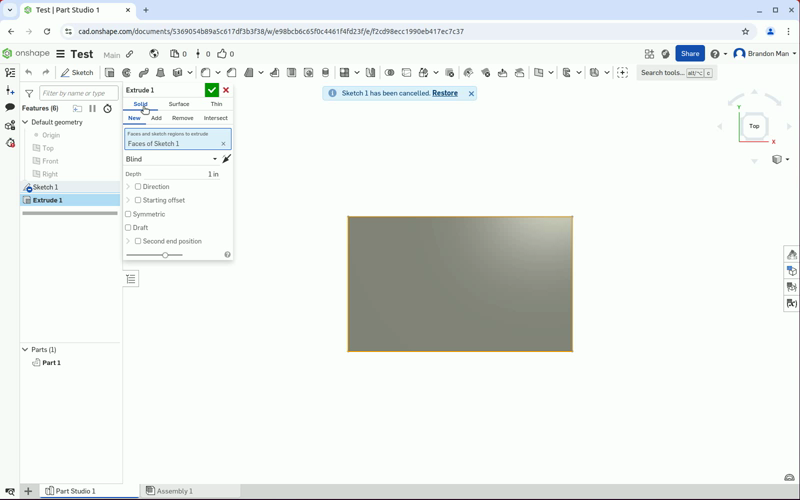
click(143, 106)
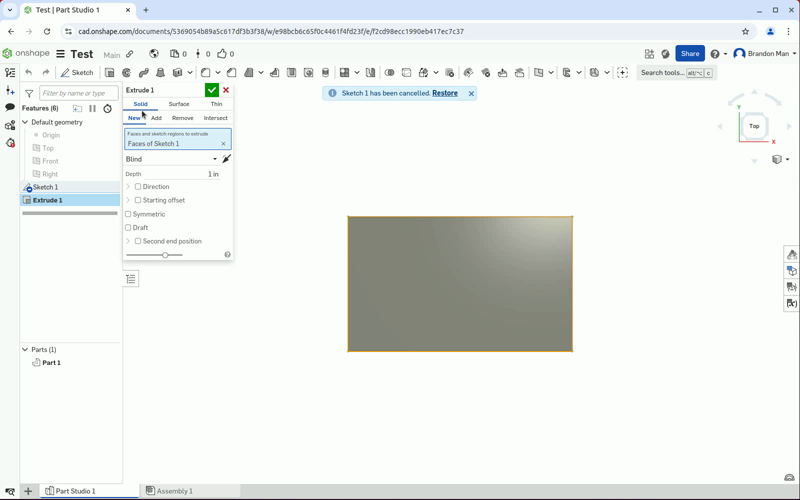
mouse_move(137, 120)
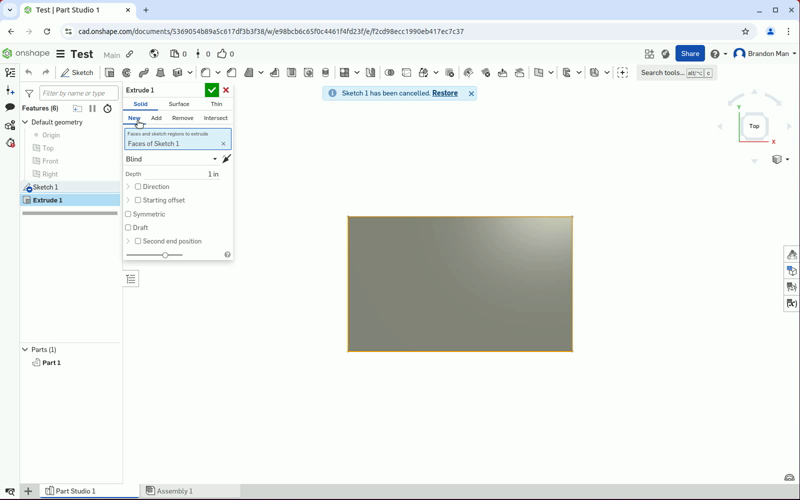
click(137, 120)
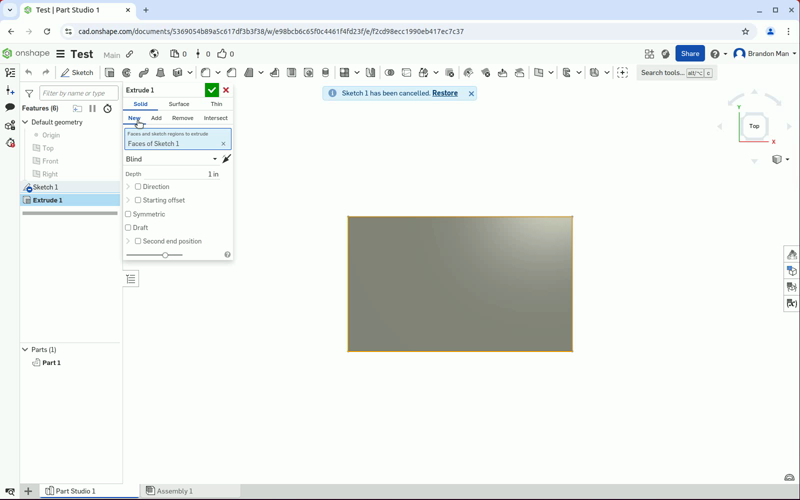
key(tab, 4)
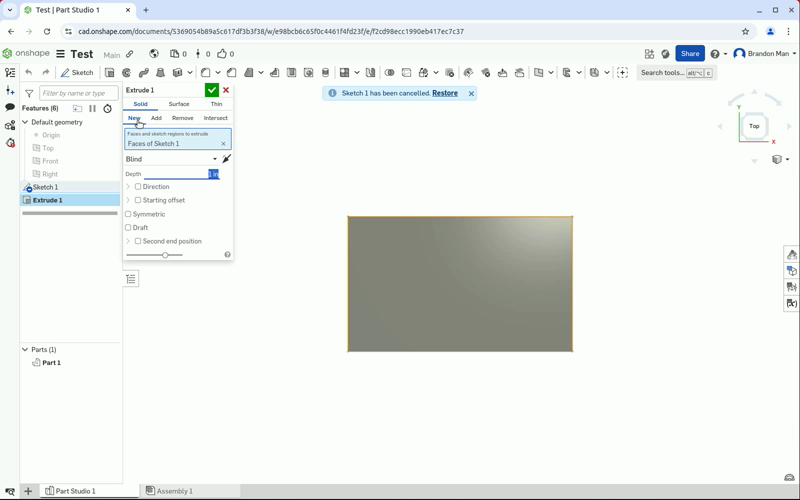
text(2.407)
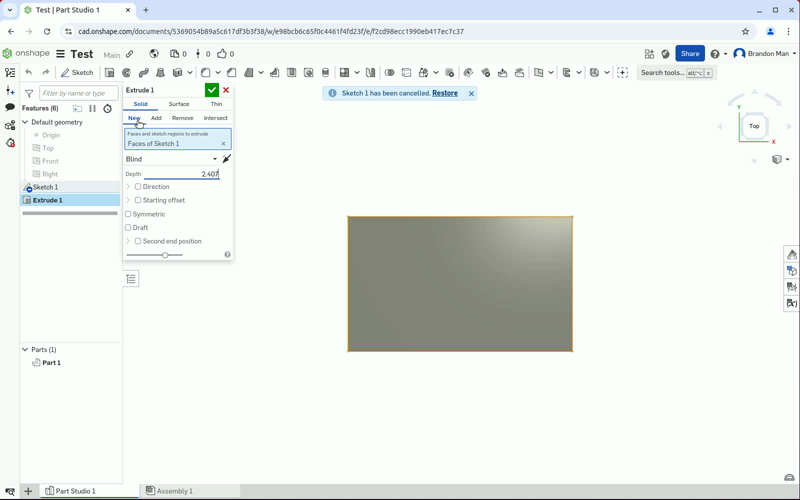
key(enter)
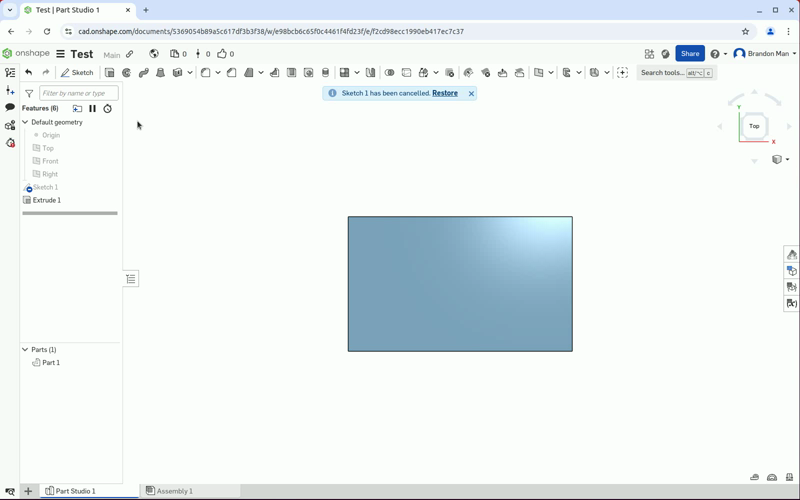
key(shift+h)
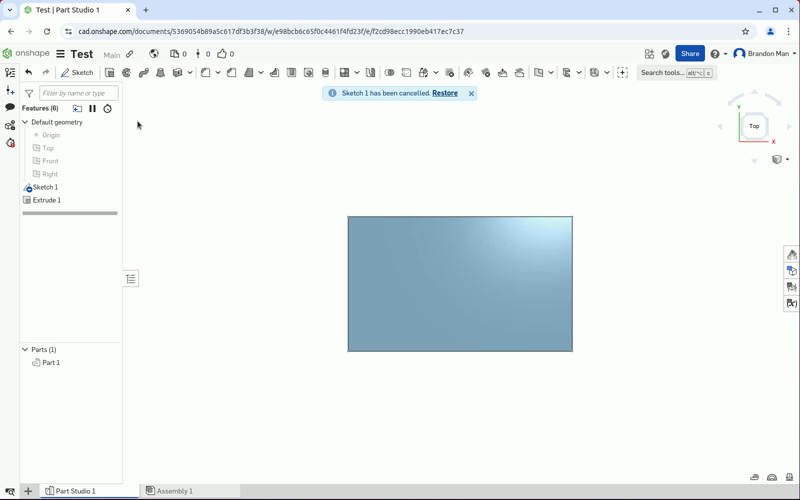
key(shift+h)
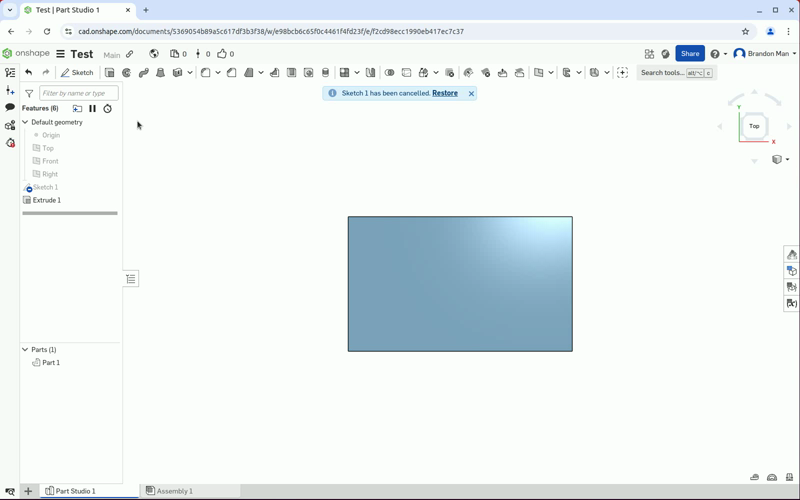
mouse_move(73, 189)
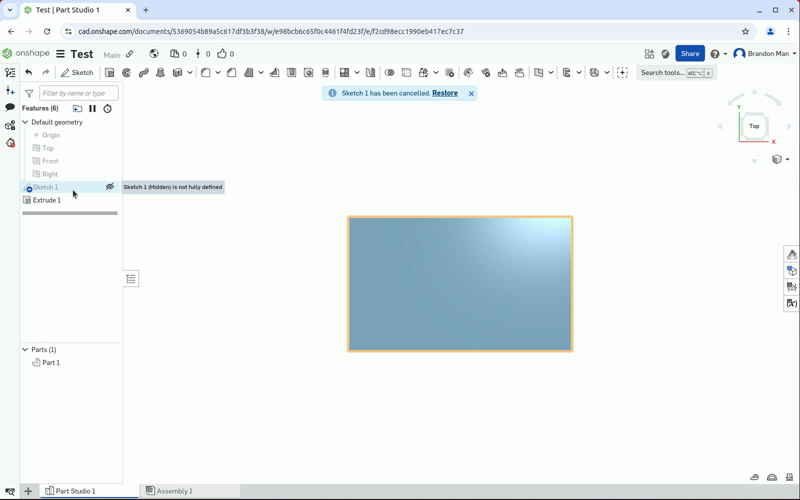
click(73, 189)
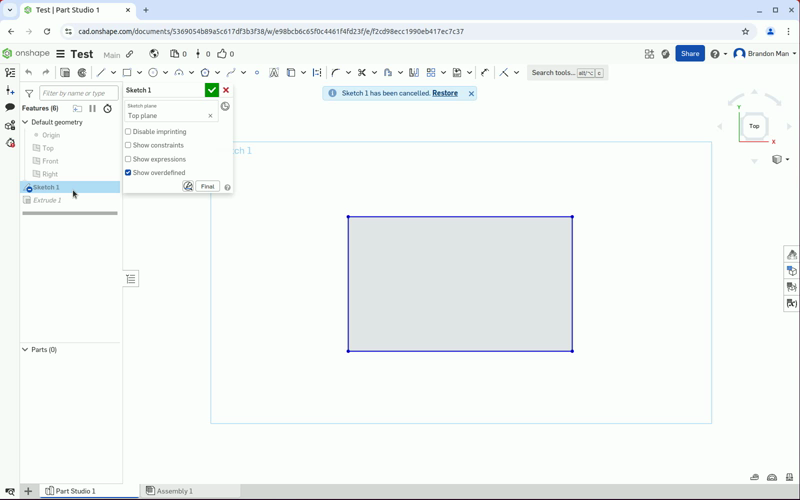
mouse_move(229, 92)
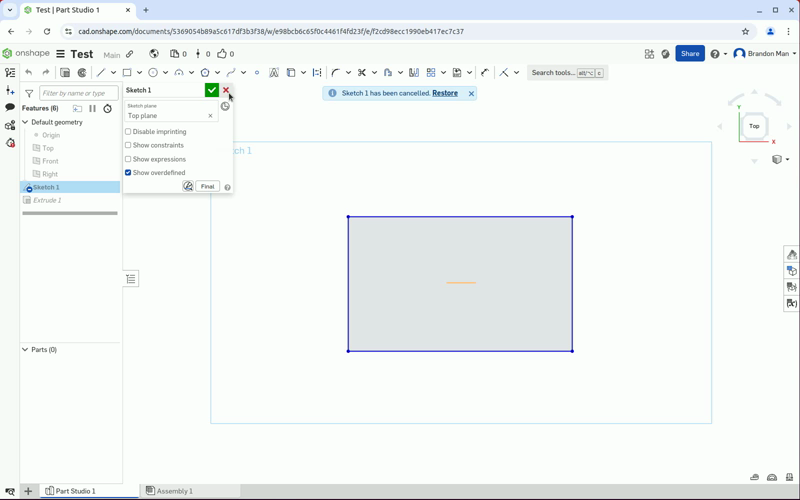
click(229, 92)
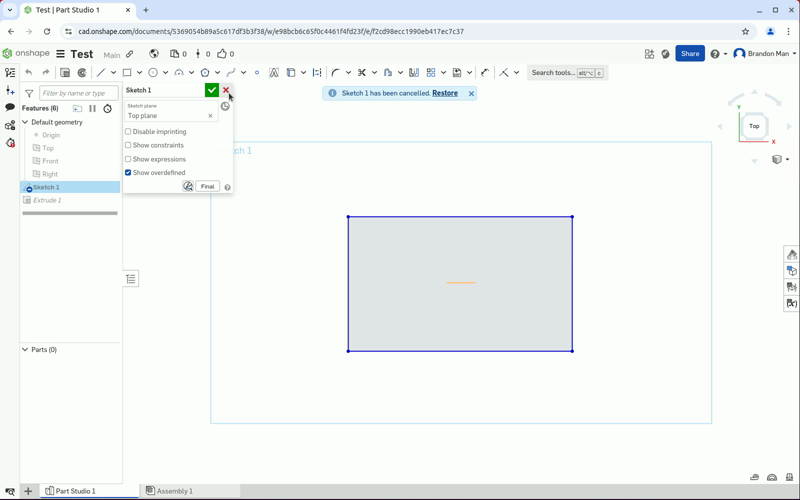
key(shift+s)
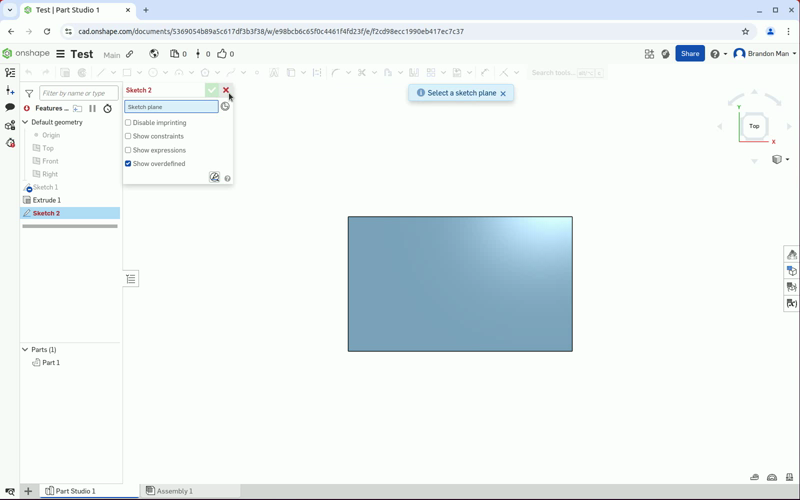
mouse_move(73, 150)
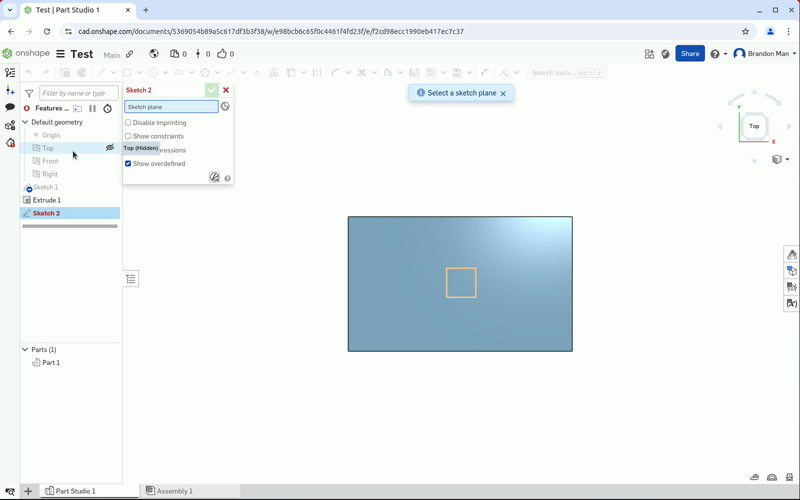
click(73, 150)
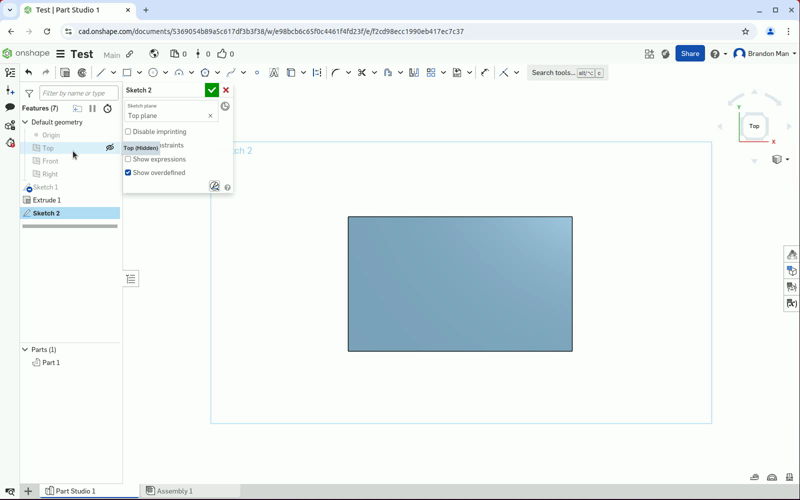
mouse_move(73, 352)
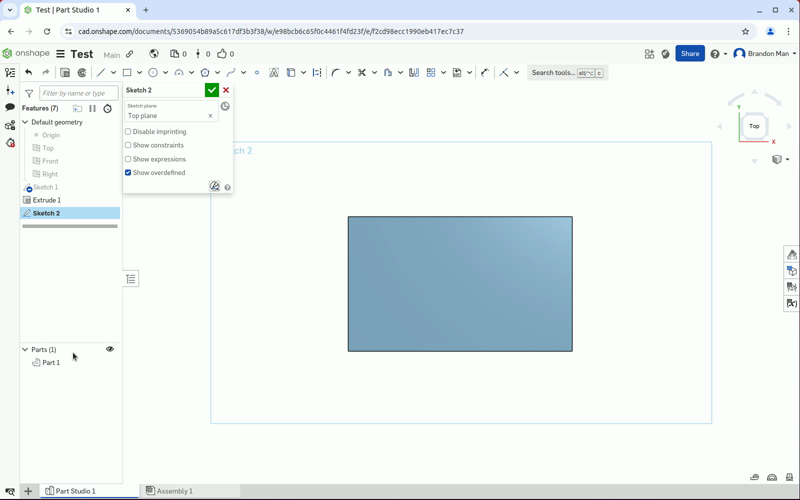
key(y)
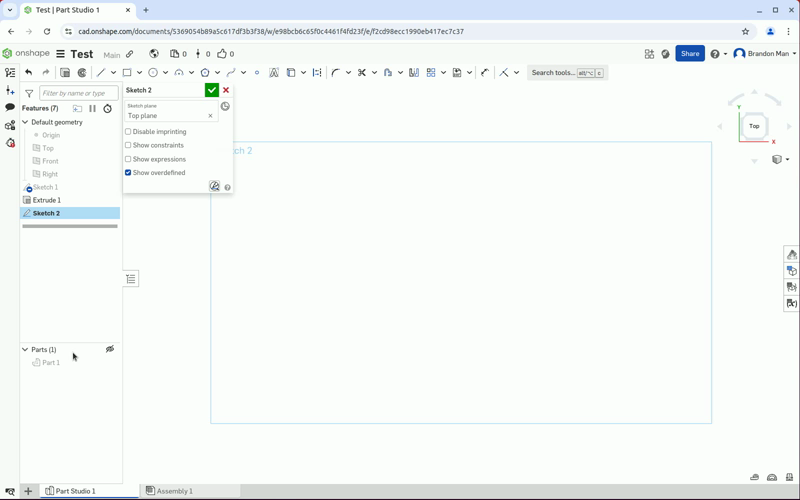
key(c)
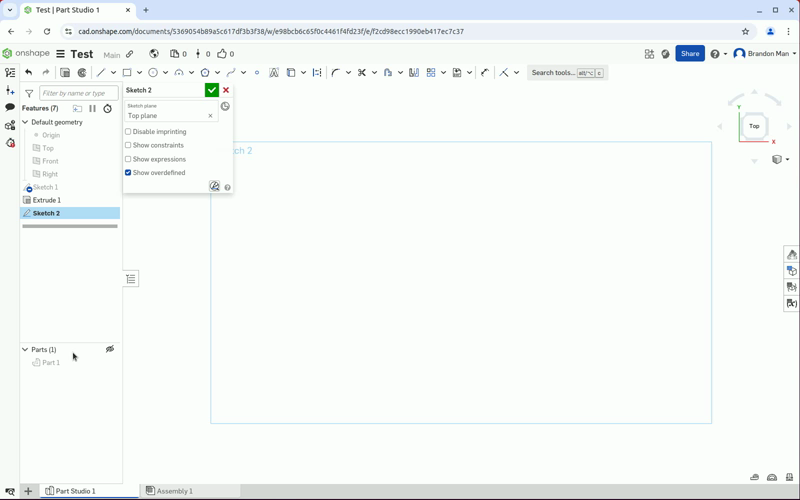
key_down(shift)
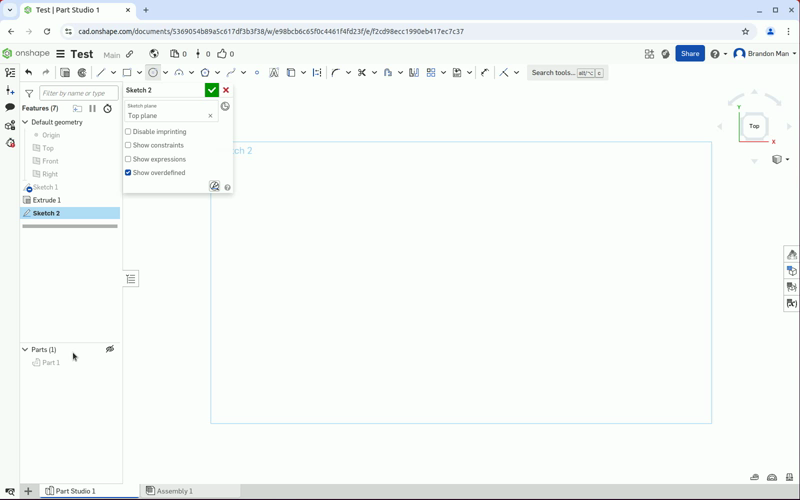
mouse_move(371, 333)
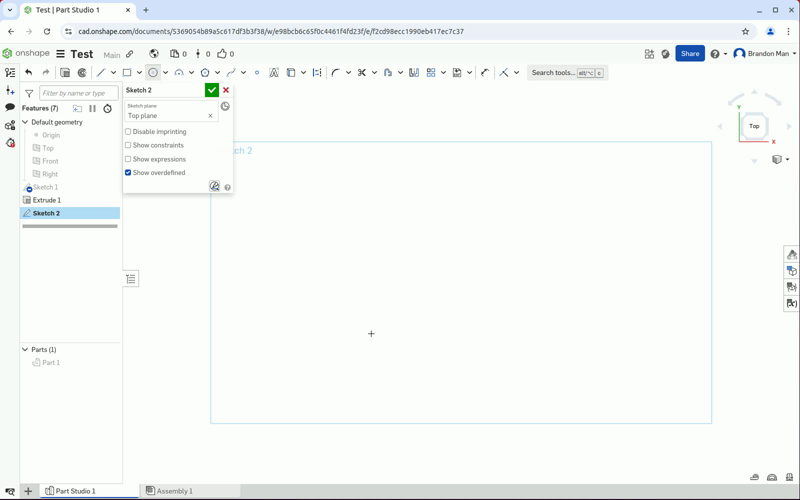
click(371, 333)
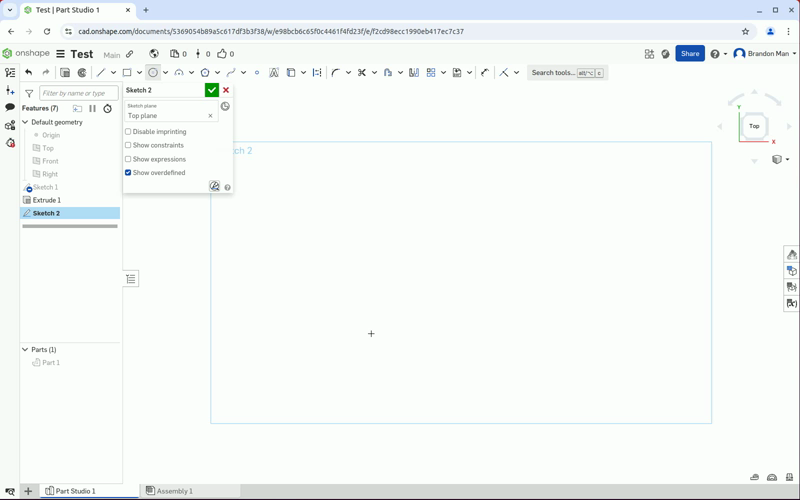
key_up(shift)
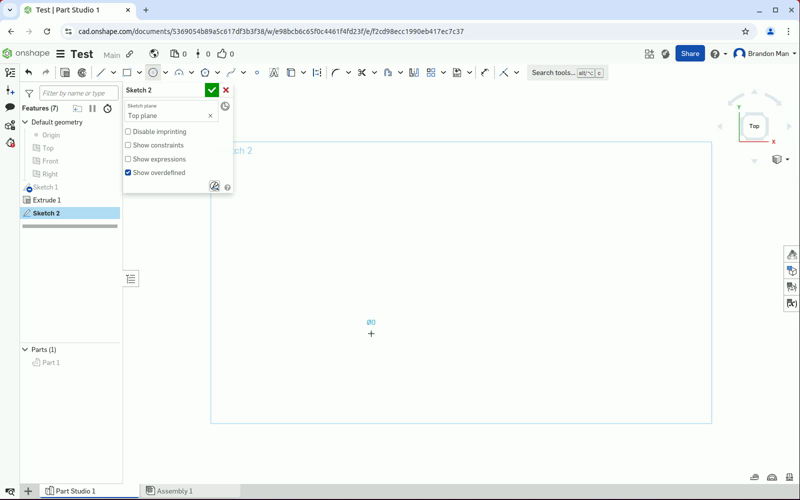
mouse_move(379, 333)
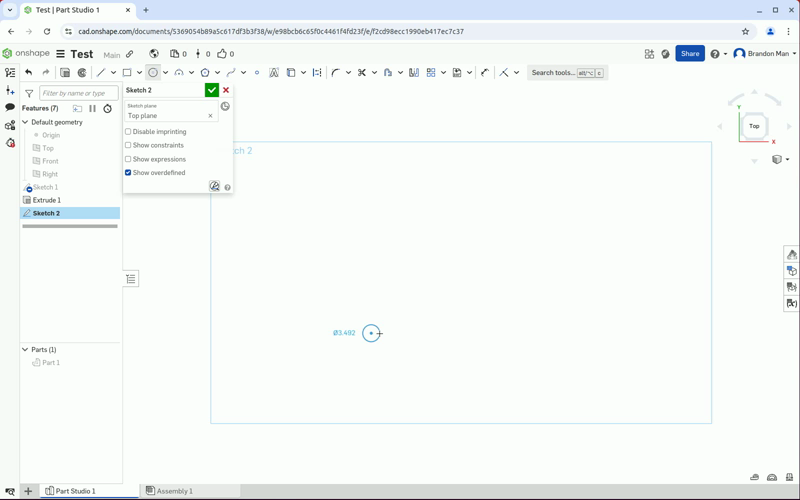
click(379, 333)
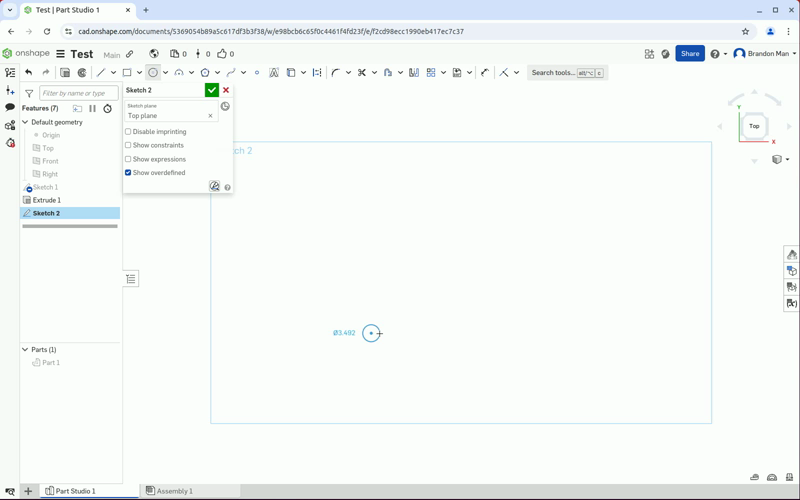
key(esc)
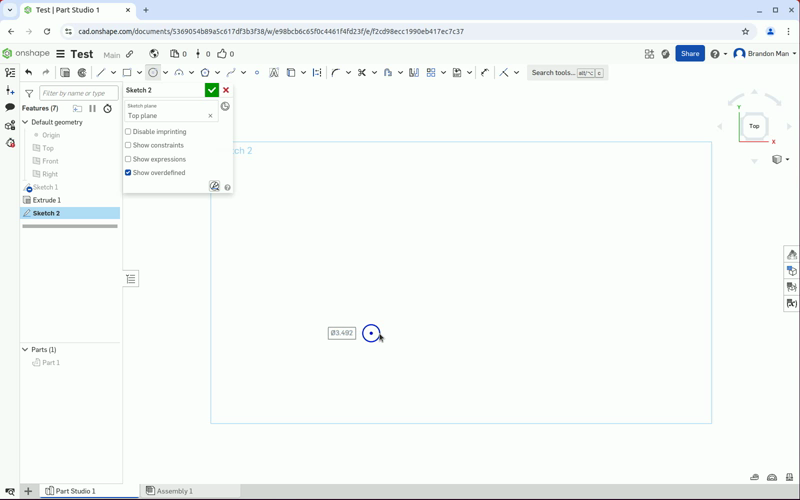
mouse_move(374, 337)
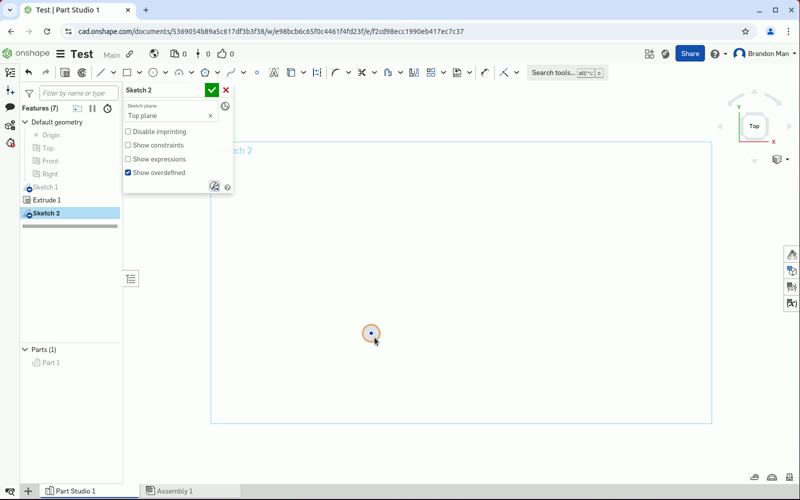
scroll(6)
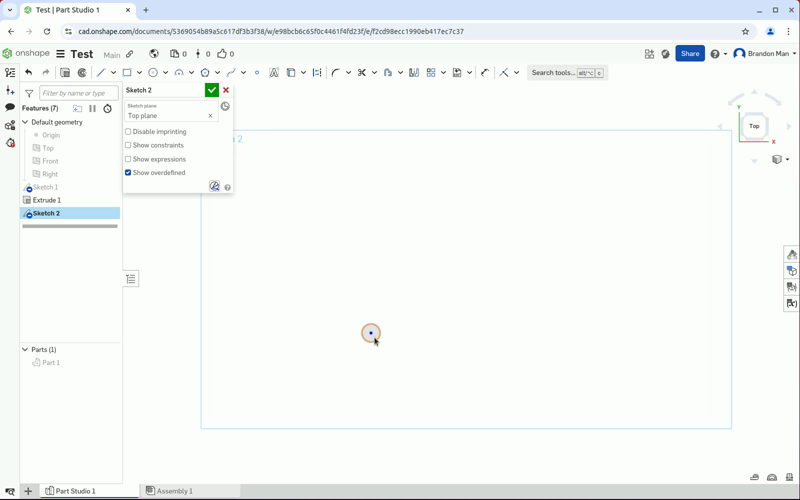
scroll(6)
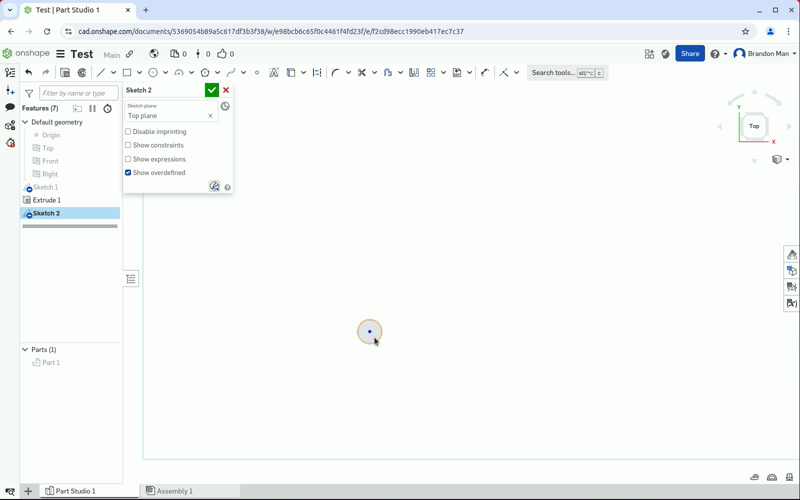
scroll(6)
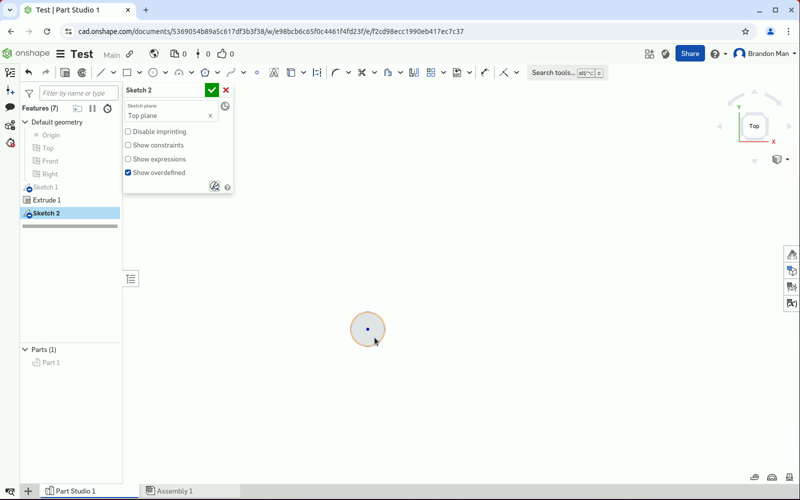
scroll(6)
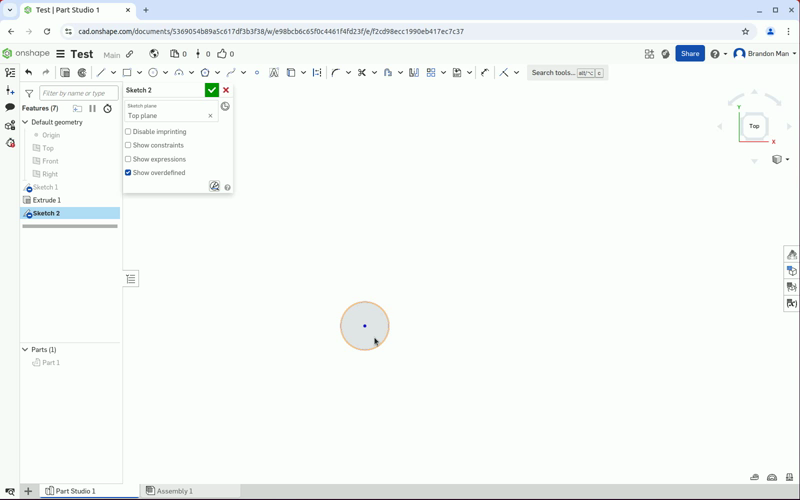
scroll(6)
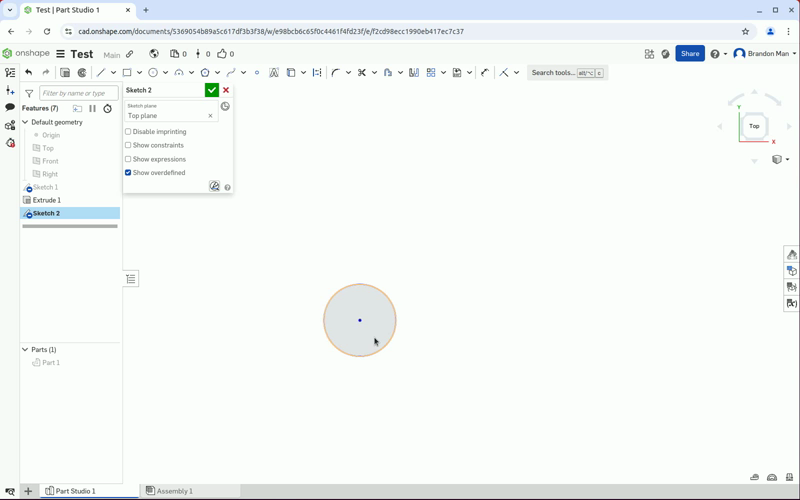
scroll(6)
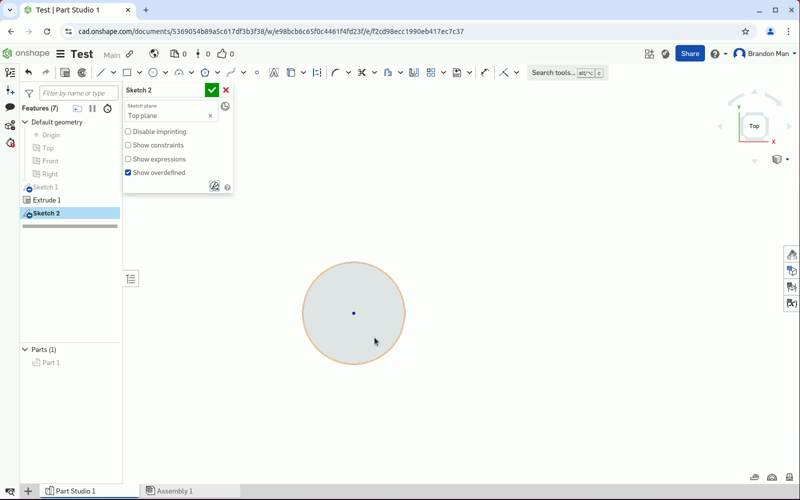
scroll(6)
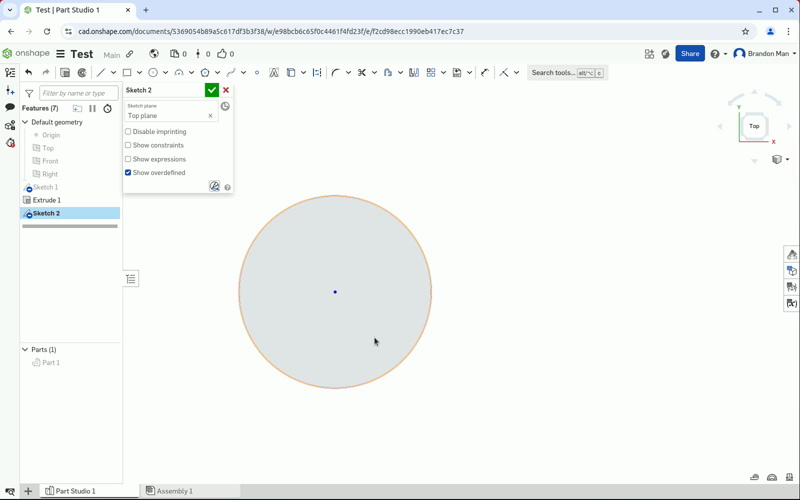
click(374, 337)
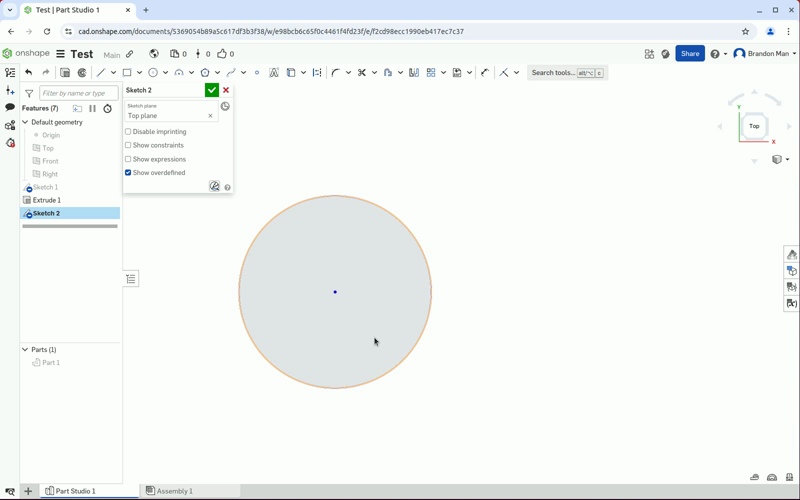
scroll(-6)
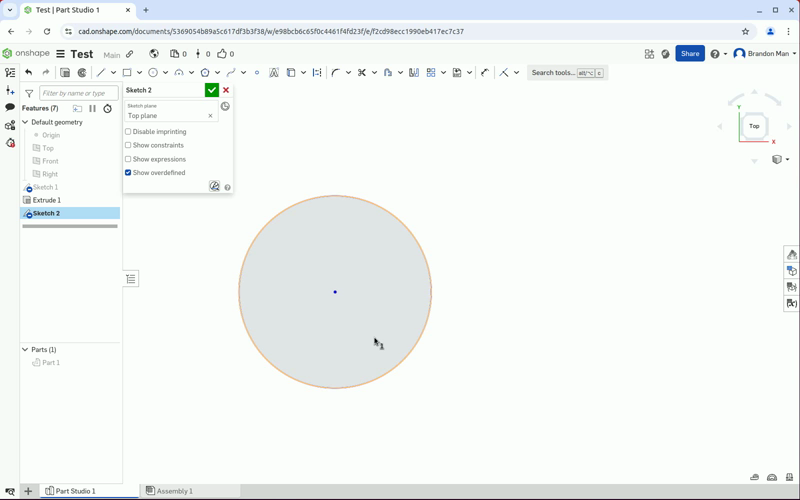
scroll(-6)
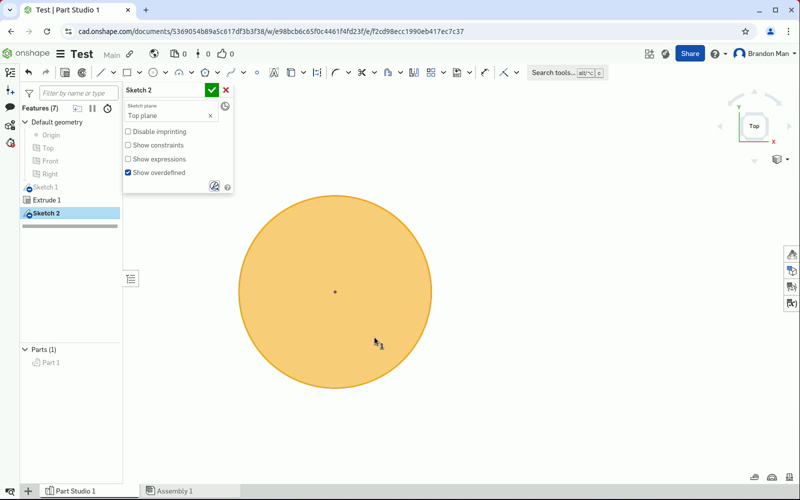
scroll(-6)
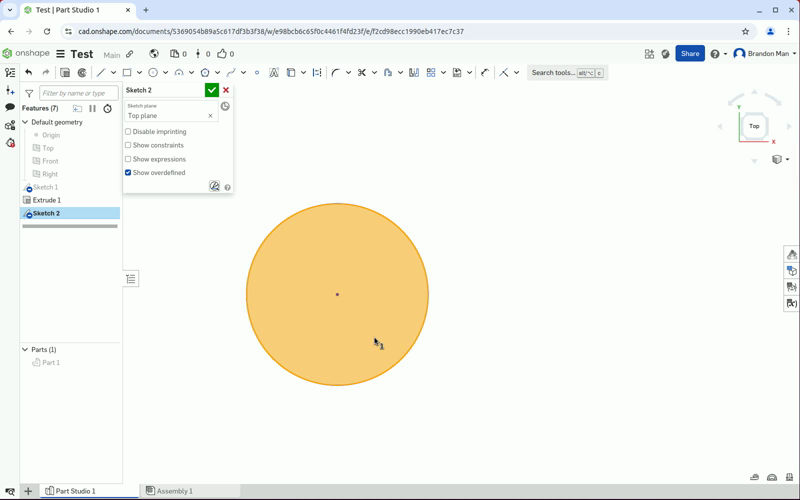
scroll(-6)
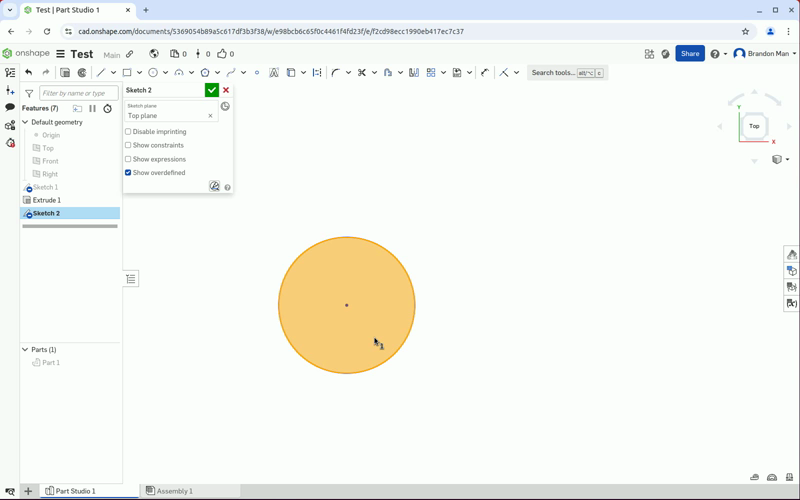
scroll(-6)
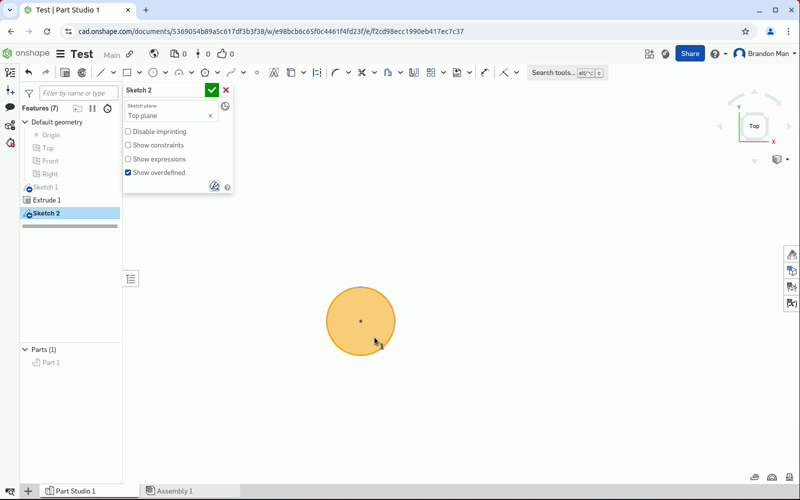
scroll(-6)
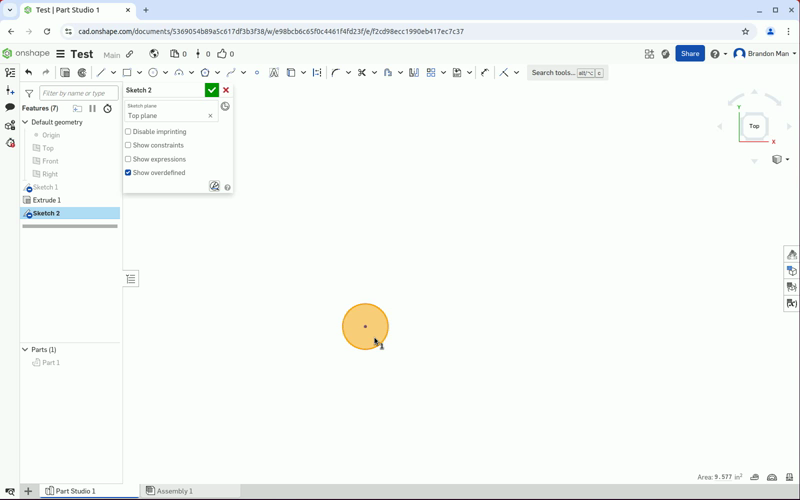
scroll(-6)
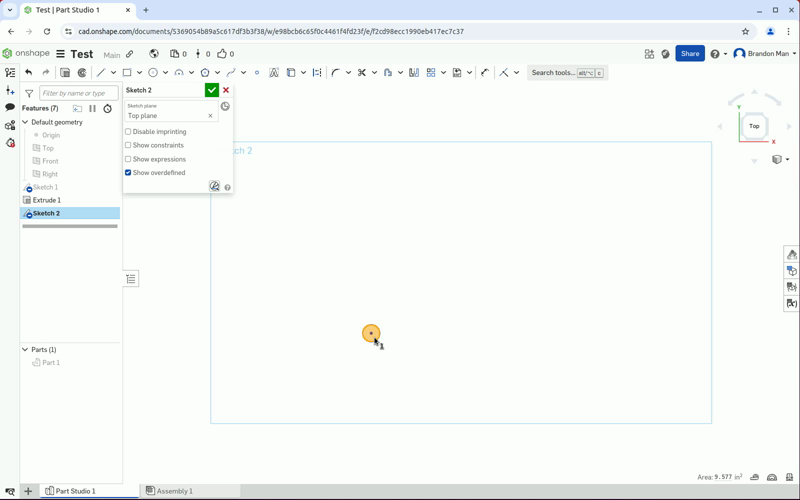
mouse_move(73, 352)
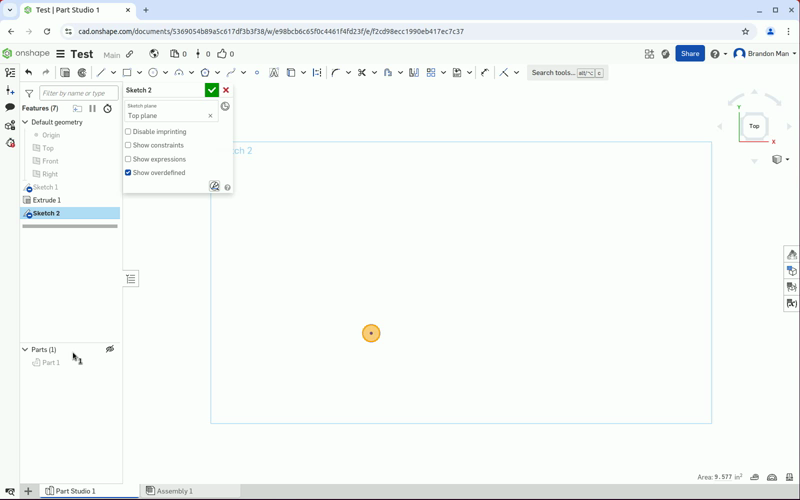
key(shift+y)
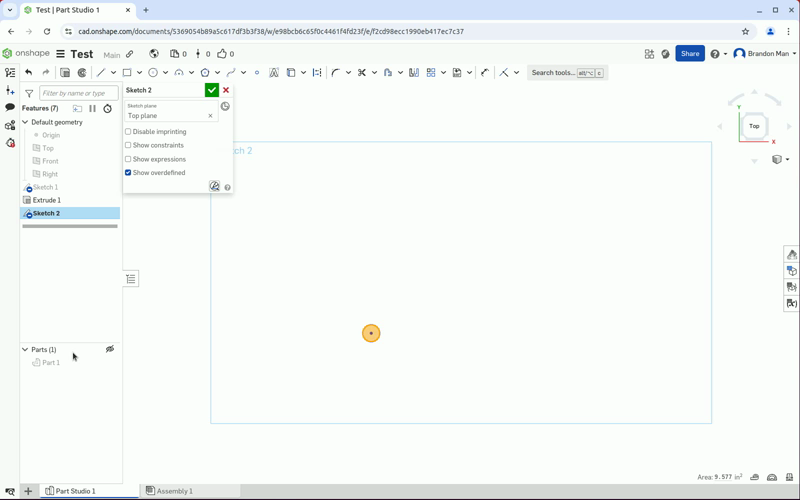
key(shift+e)
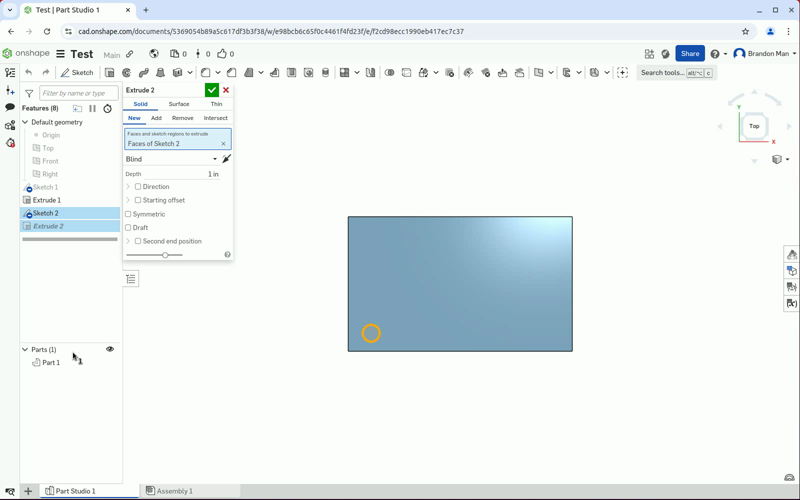
mouse_move(143, 106)
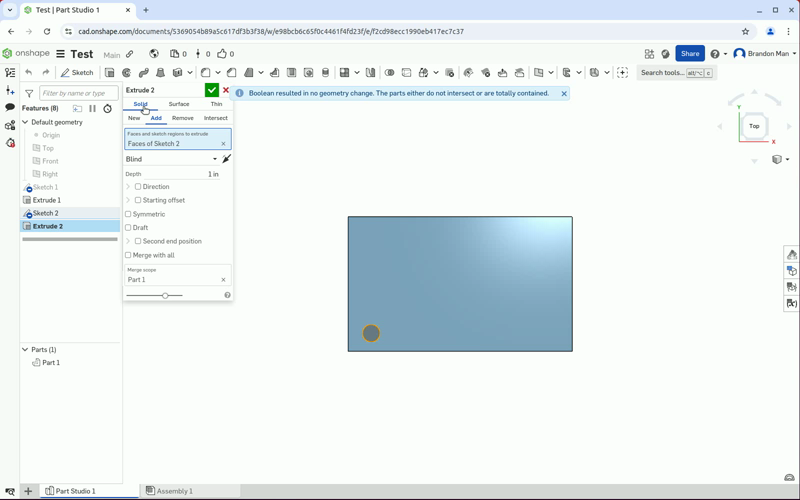
click(143, 106)
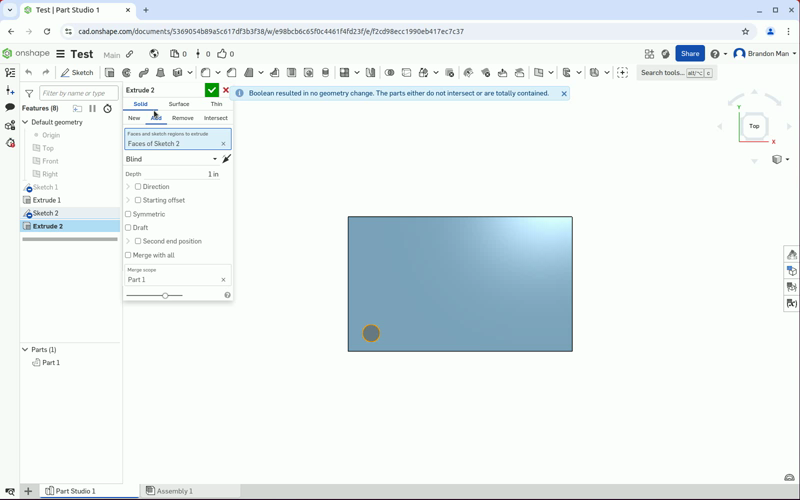
mouse_move(186, 120)
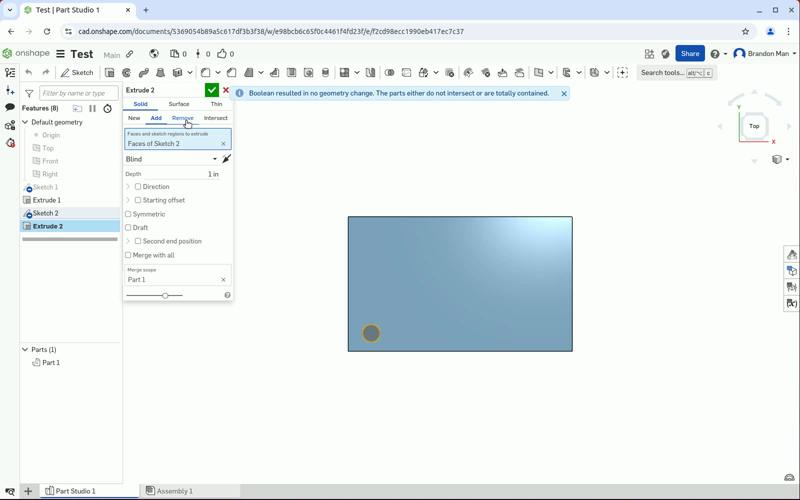
click(186, 120)
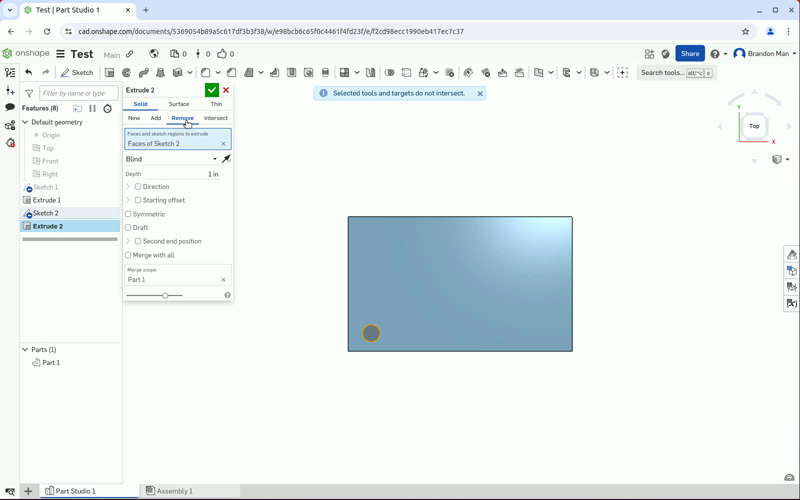
key(tab, 4)
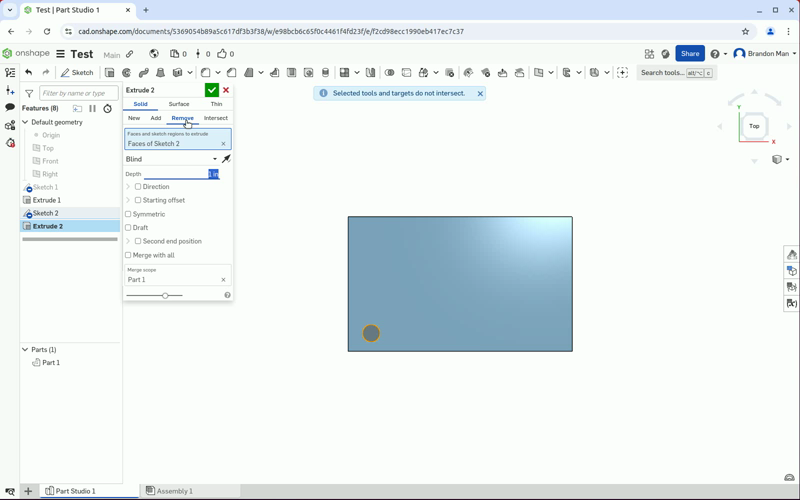
text(-28.885)
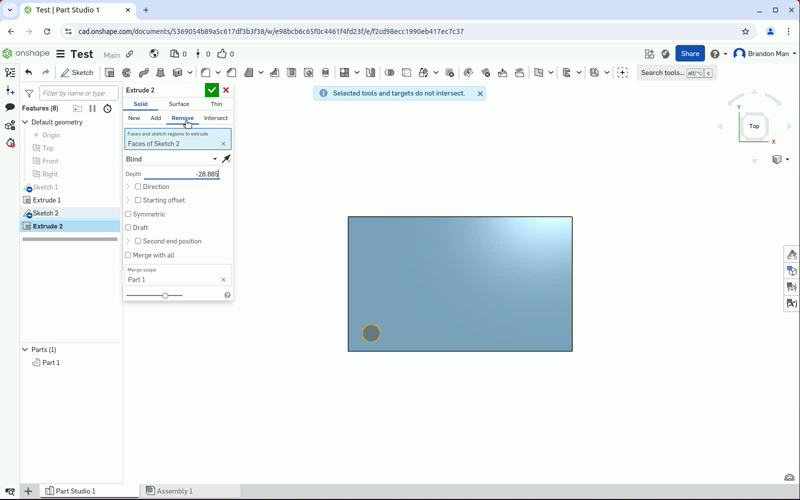
key(tab, 6)
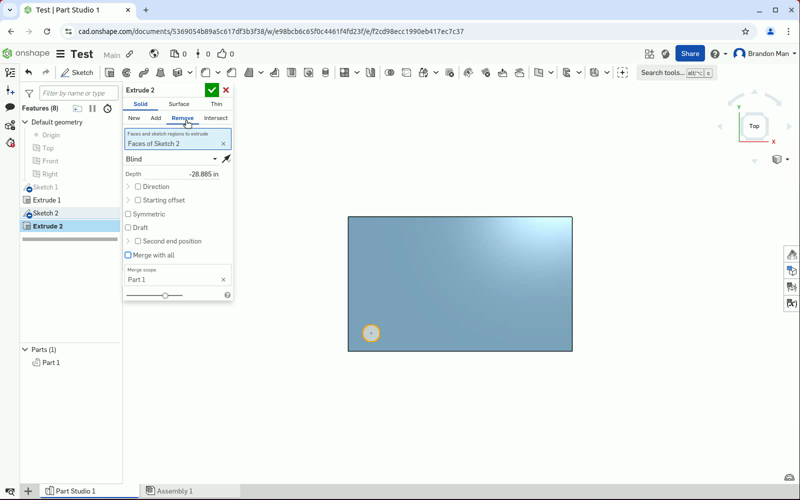
key(space)
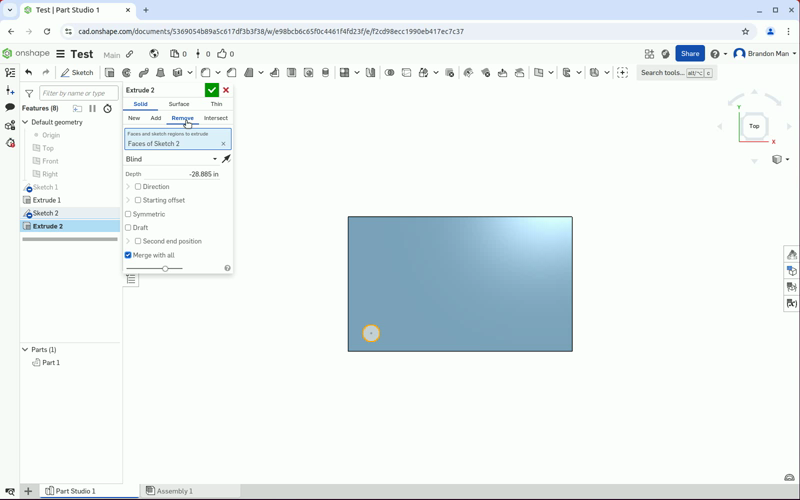
key(enter)
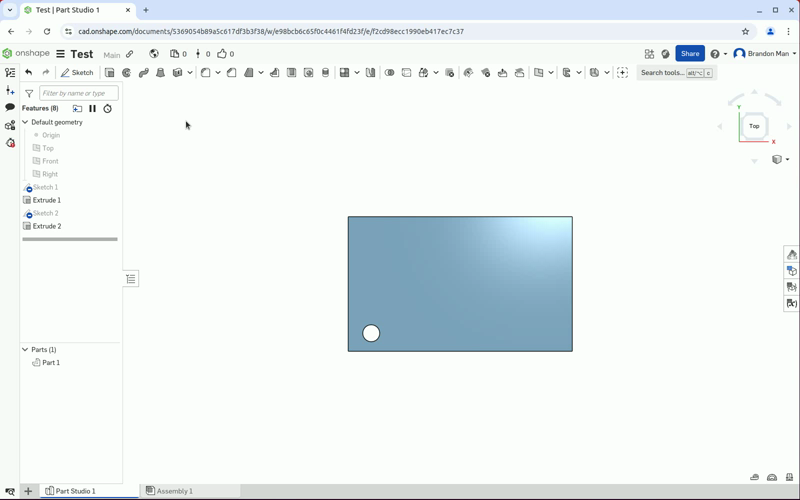
key(shift+h)
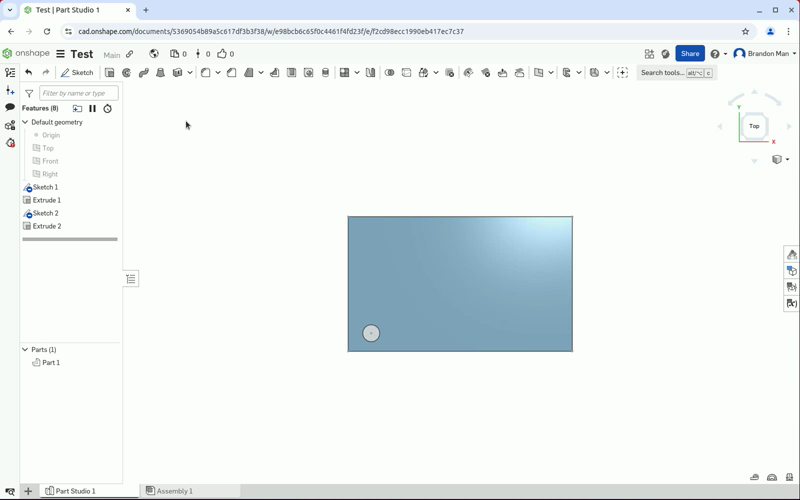
key(shift+h)
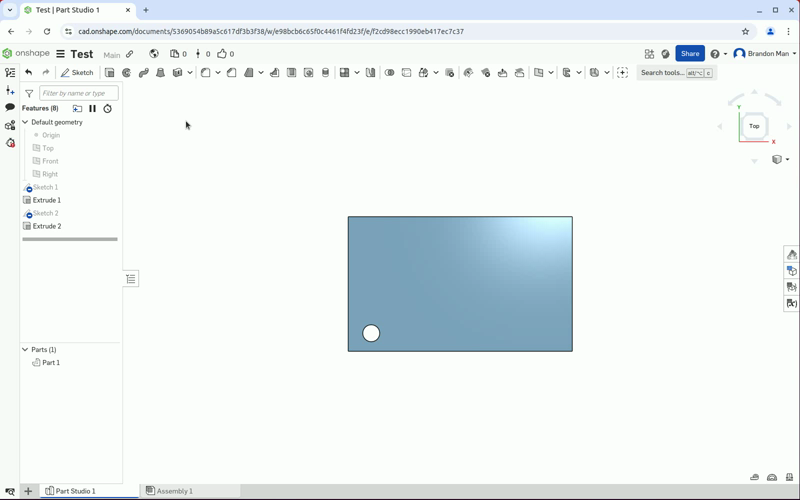
mouse_move(73, 189)
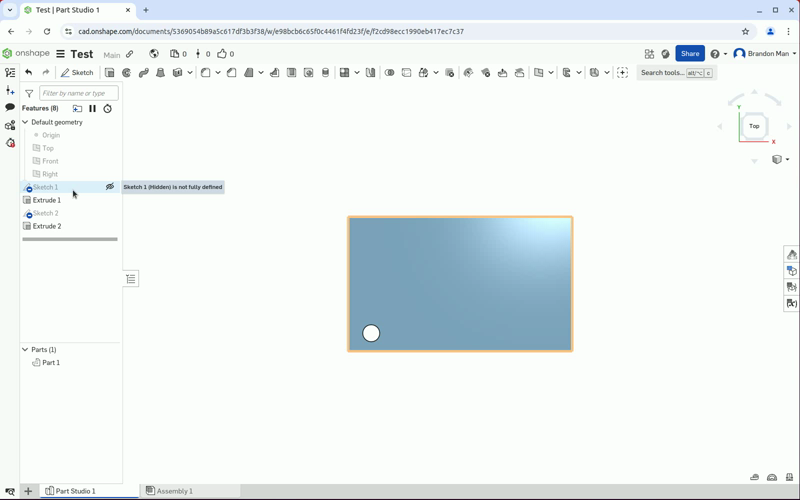
click(73, 189)
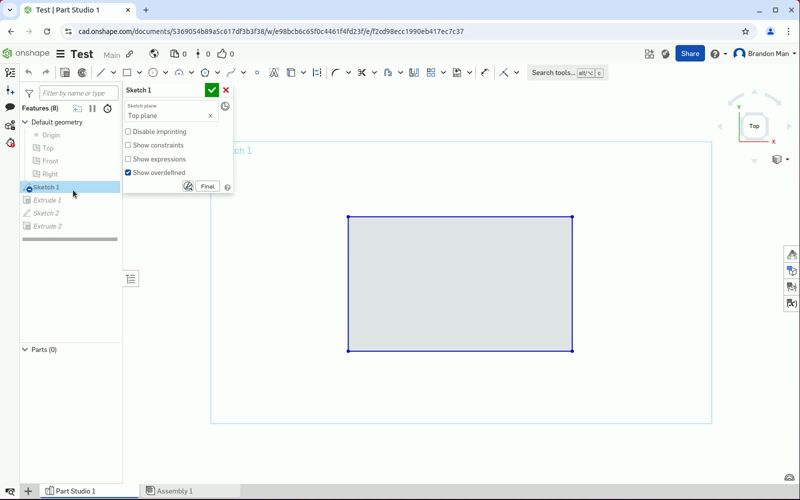
mouse_move(229, 92)
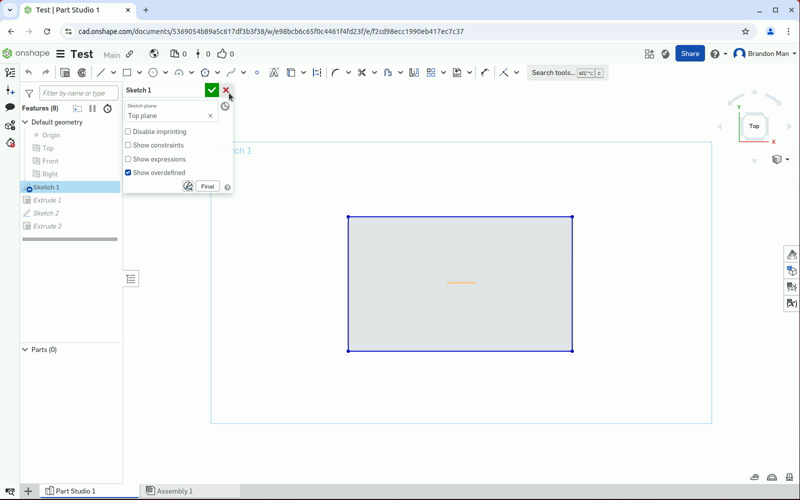
click(229, 92)
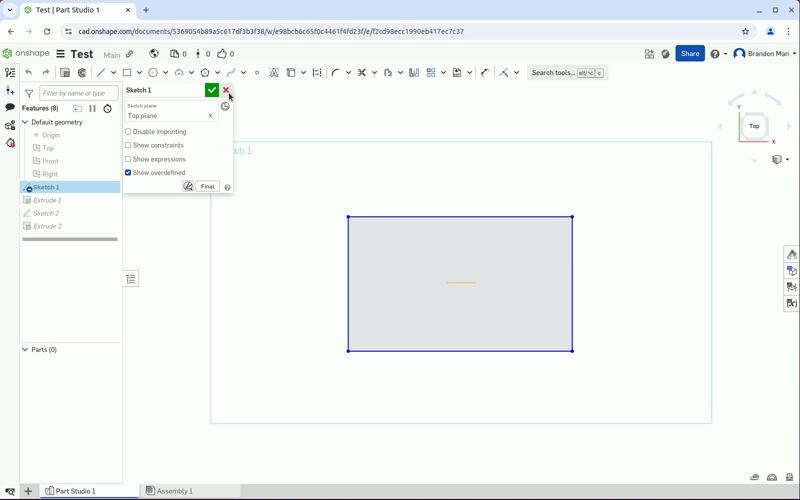
key(shift+s)
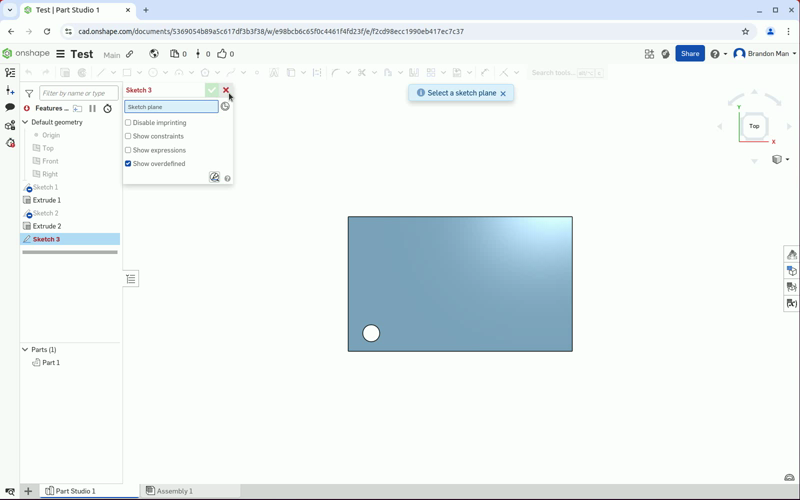
mouse_move(73, 150)
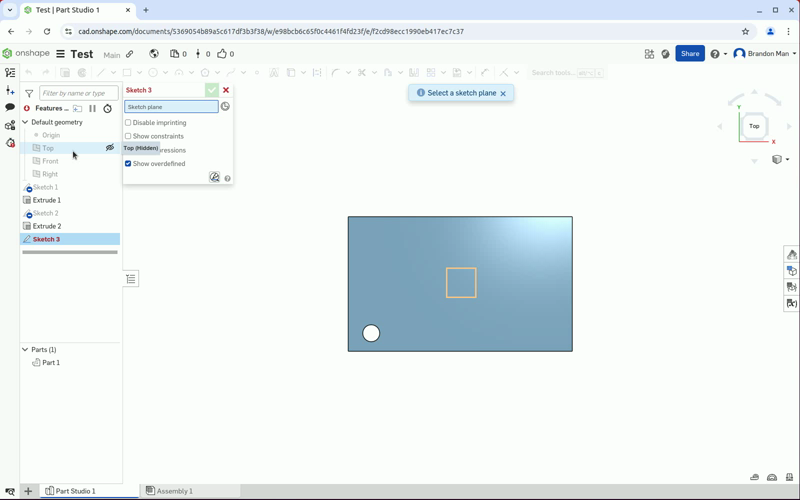
click(73, 150)
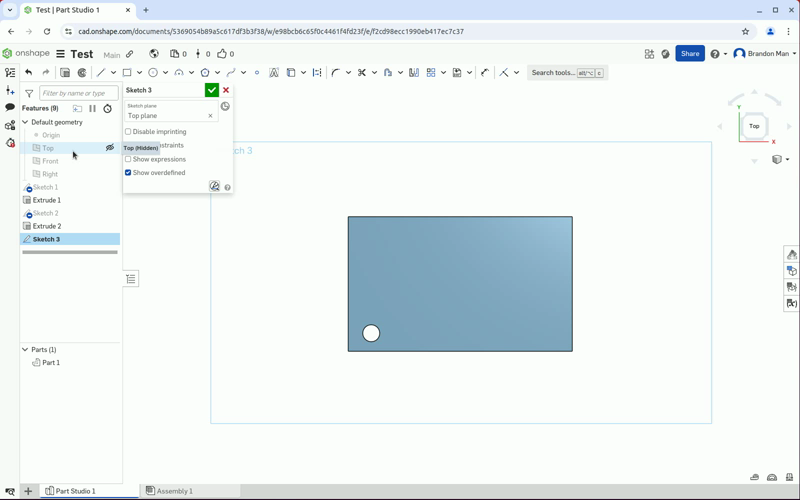
mouse_move(73, 352)
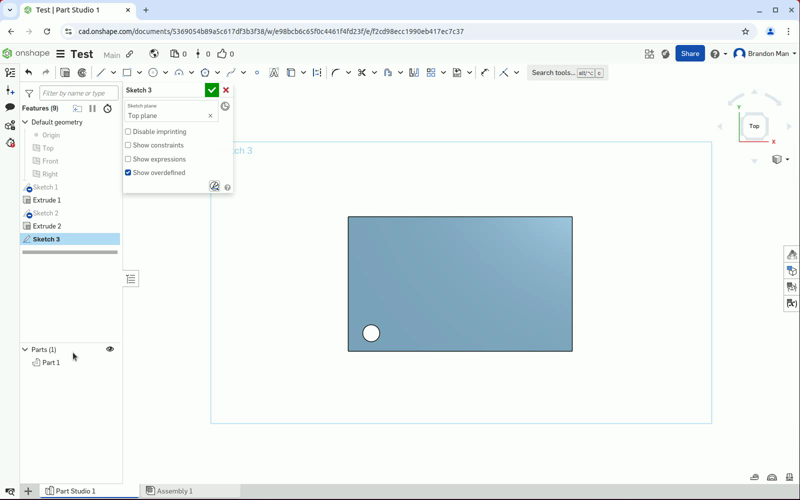
key(y)
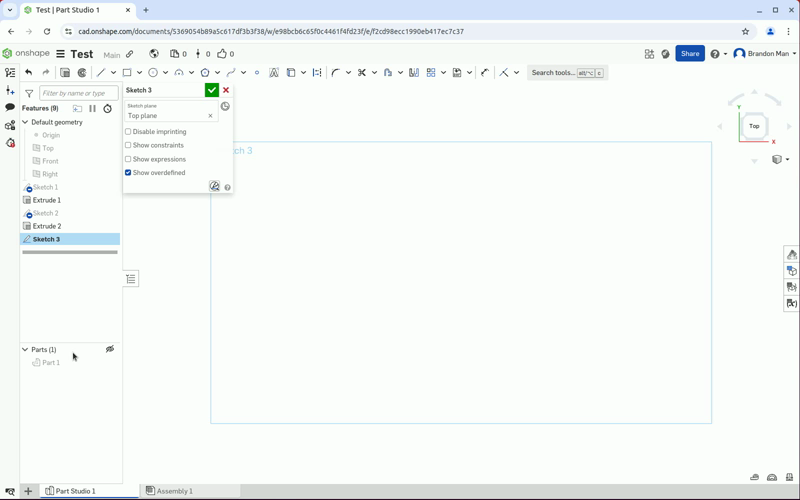
key(c)
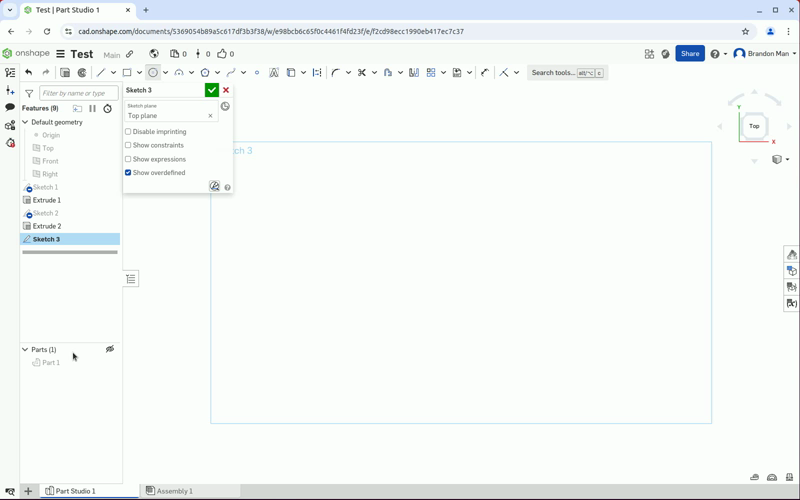
key_down(shift)
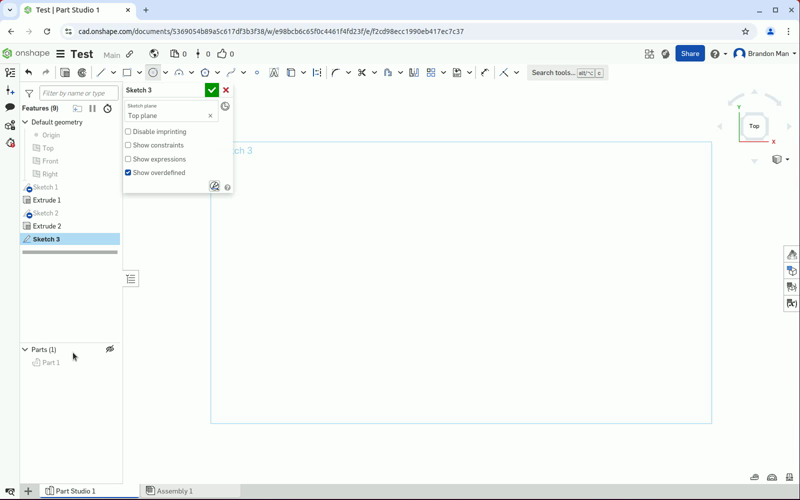
mouse_move(551, 333)
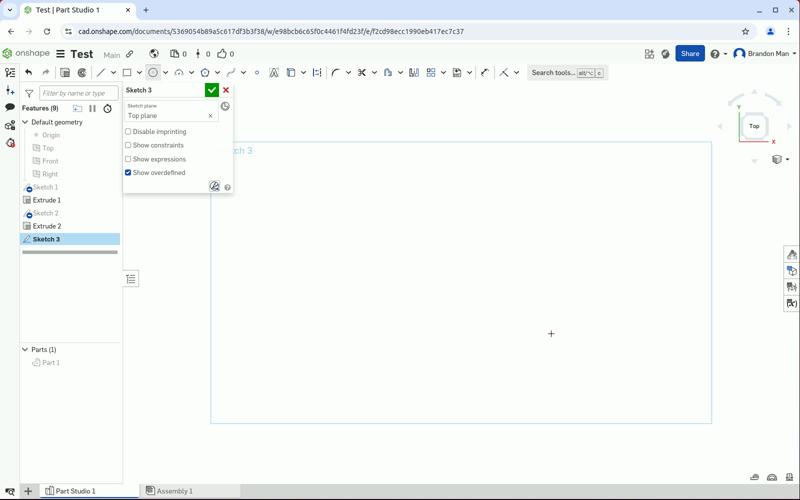
click(551, 333)
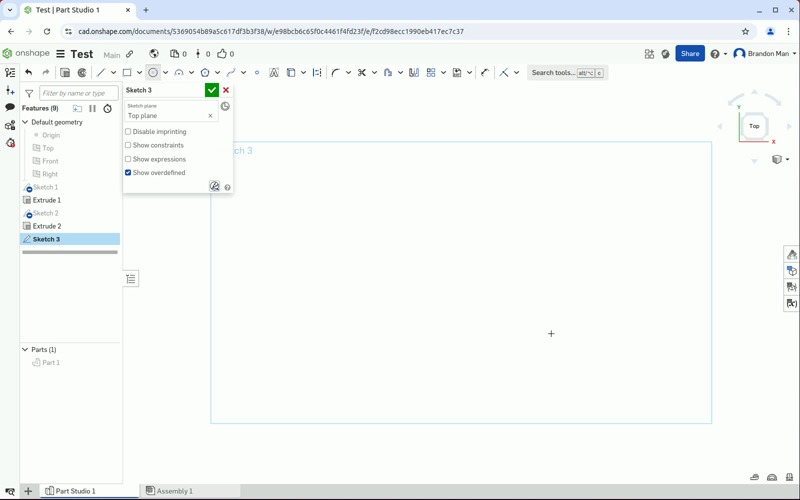
key_up(shift)
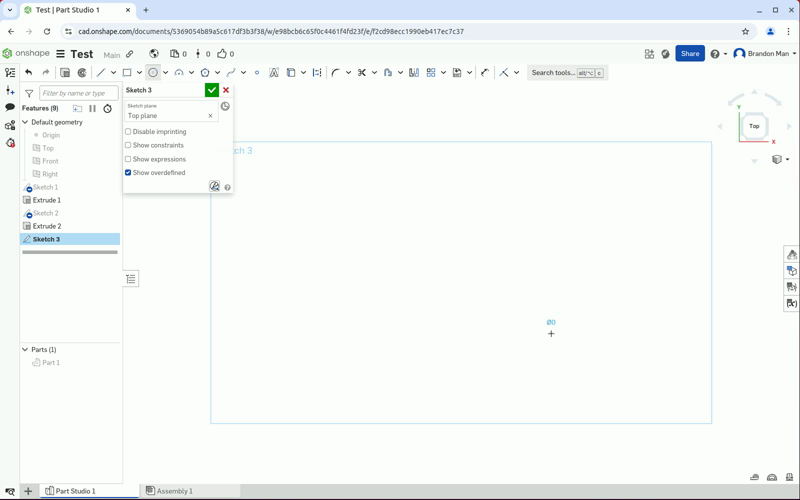
mouse_move(560, 333)
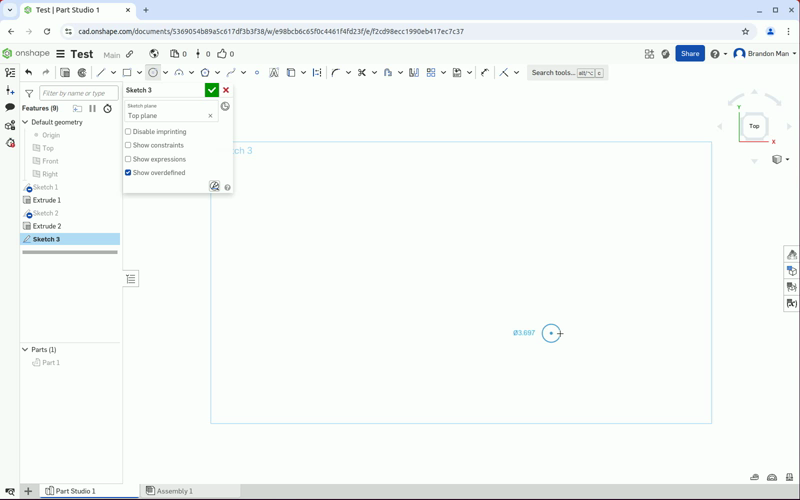
click(560, 333)
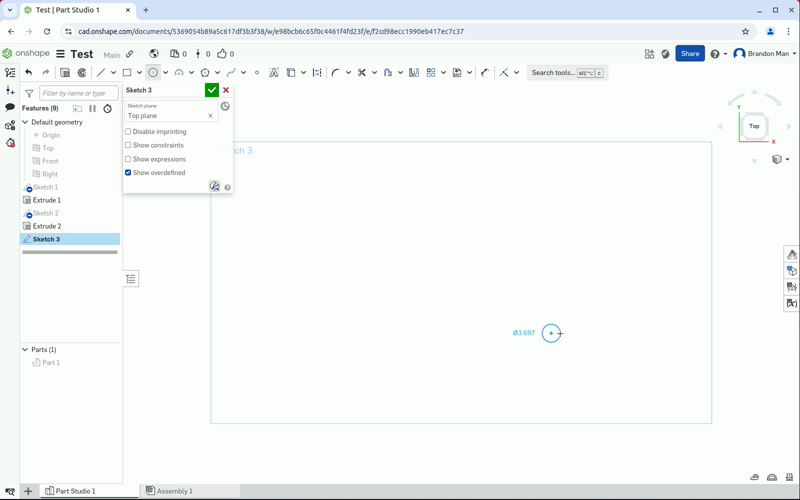
key(esc)
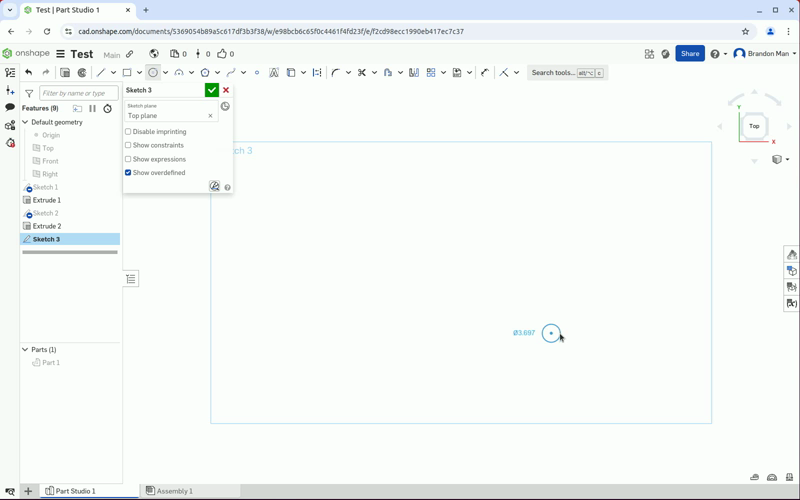
mouse_move(551, 335)
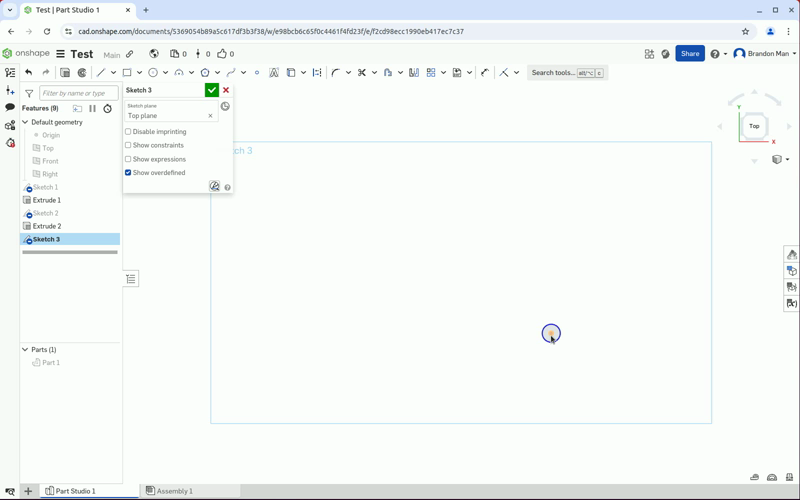
scroll(6)
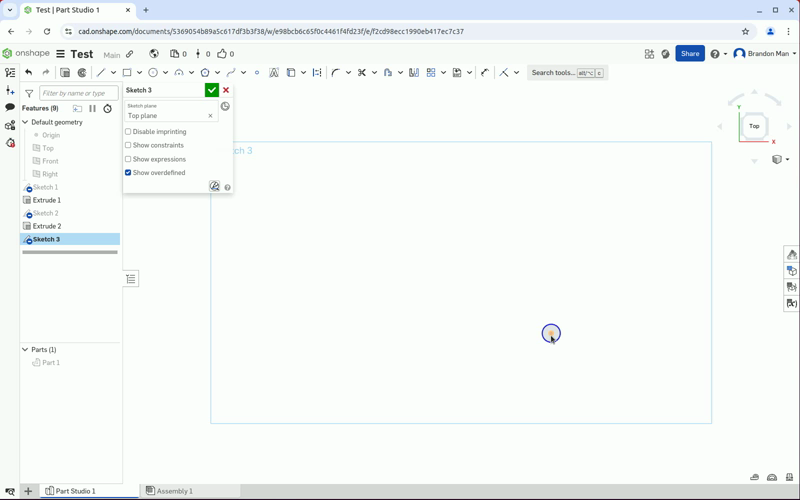
scroll(6)
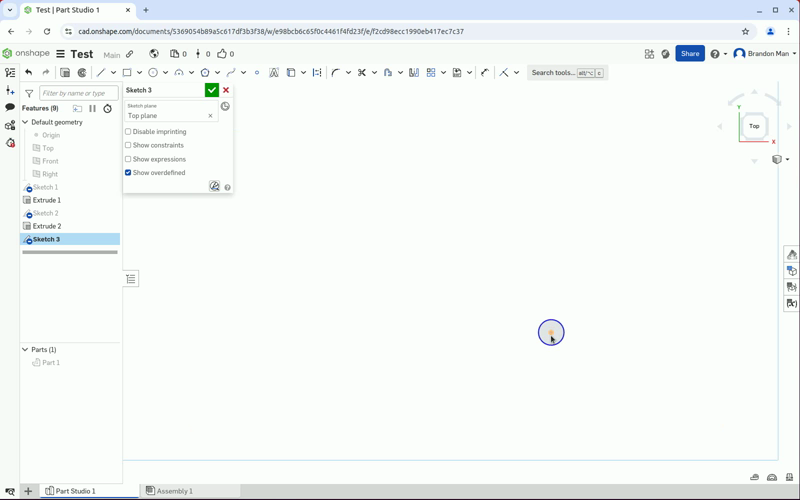
scroll(6)
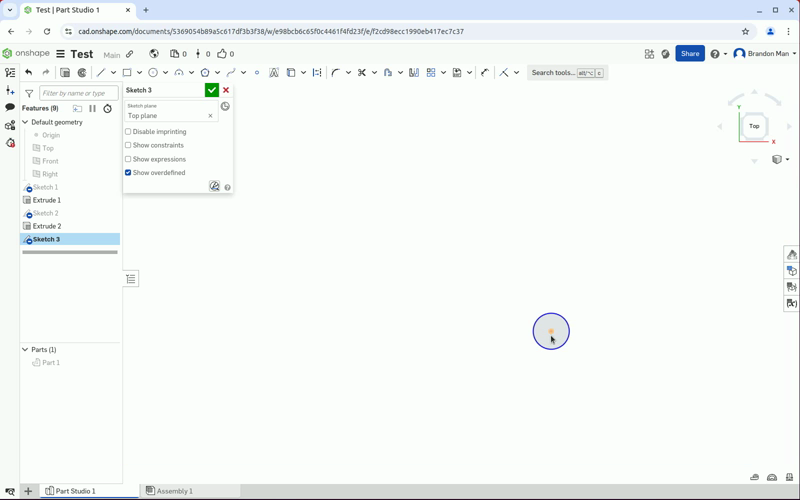
scroll(6)
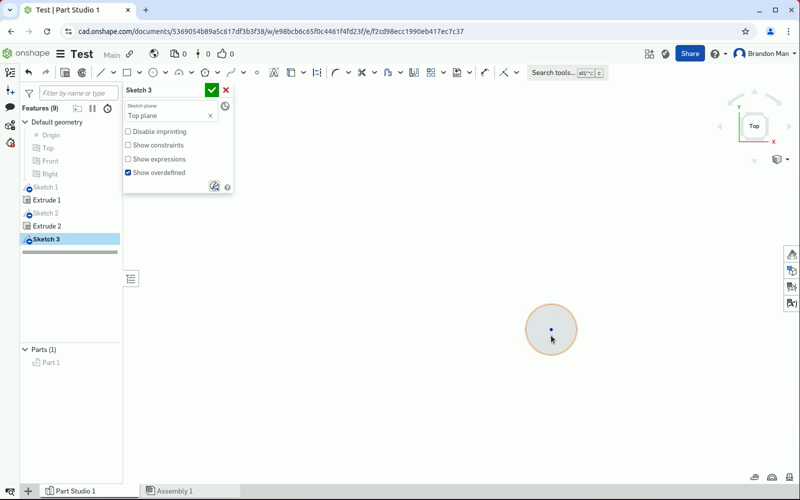
scroll(6)
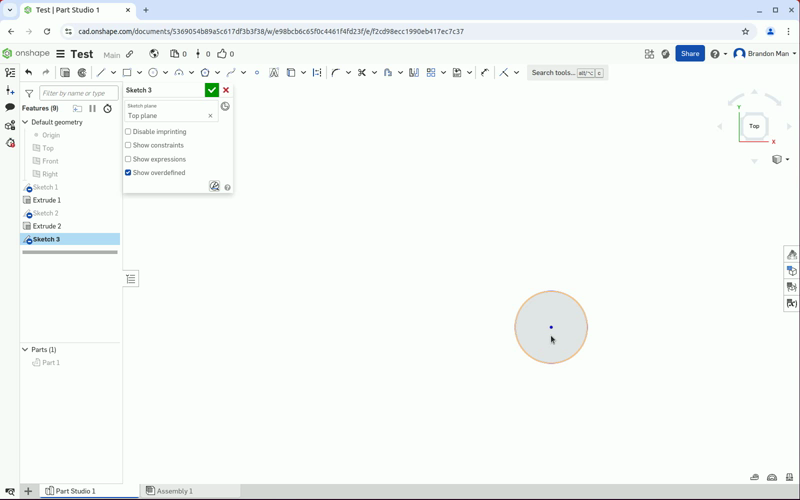
scroll(6)
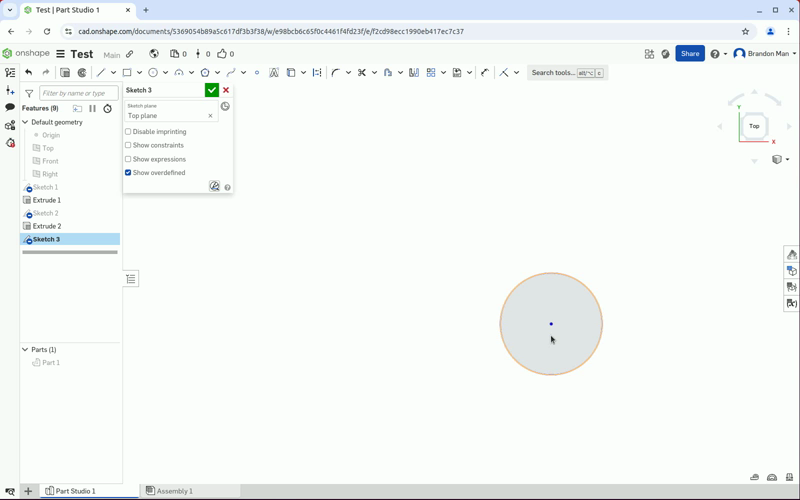
scroll(6)
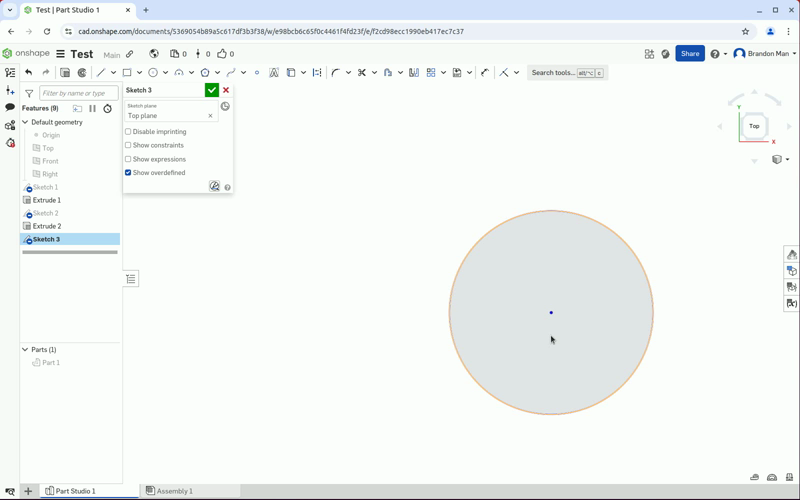
click(551, 335)
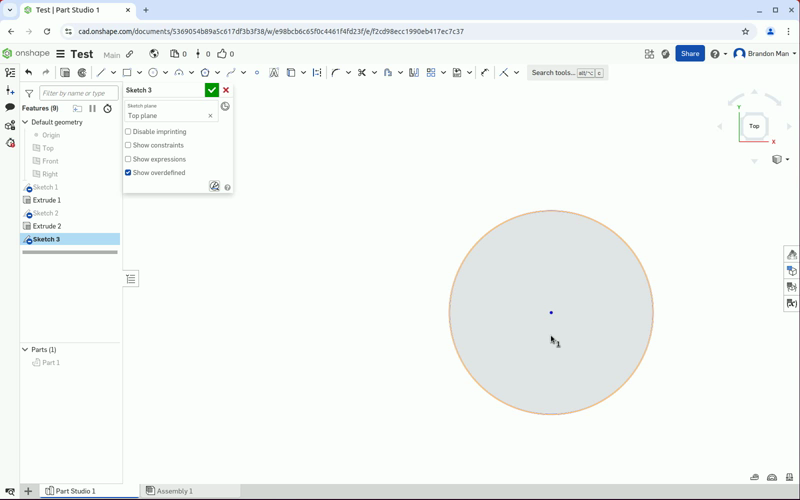
scroll(-6)
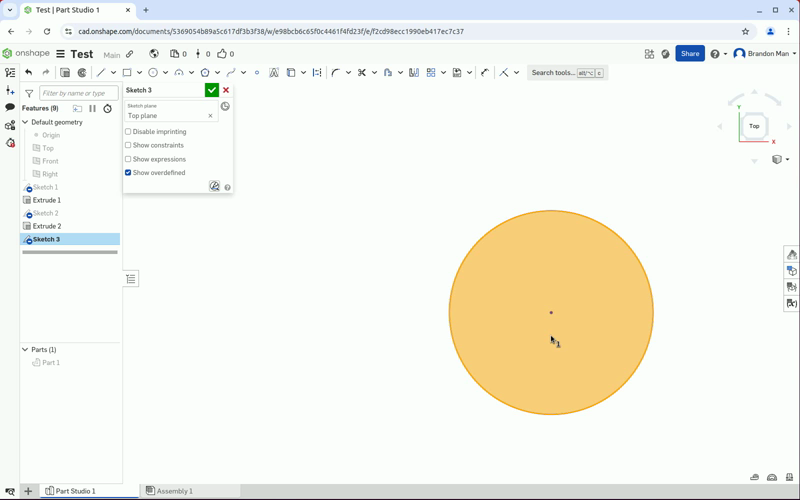
scroll(-6)
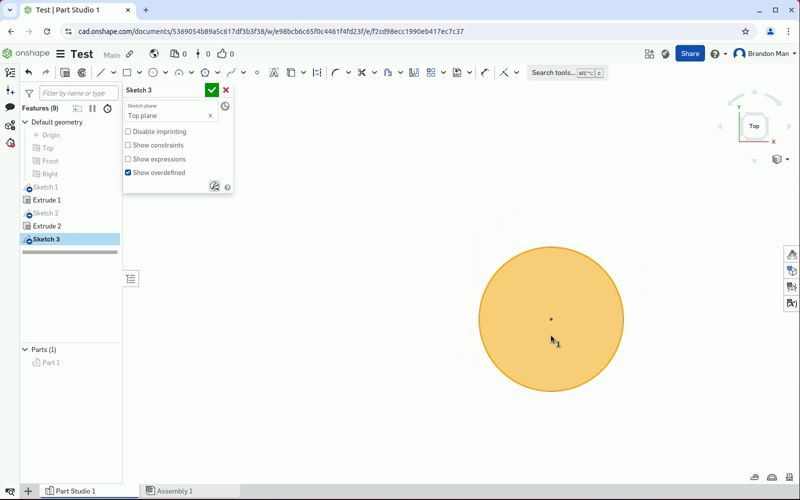
scroll(-6)
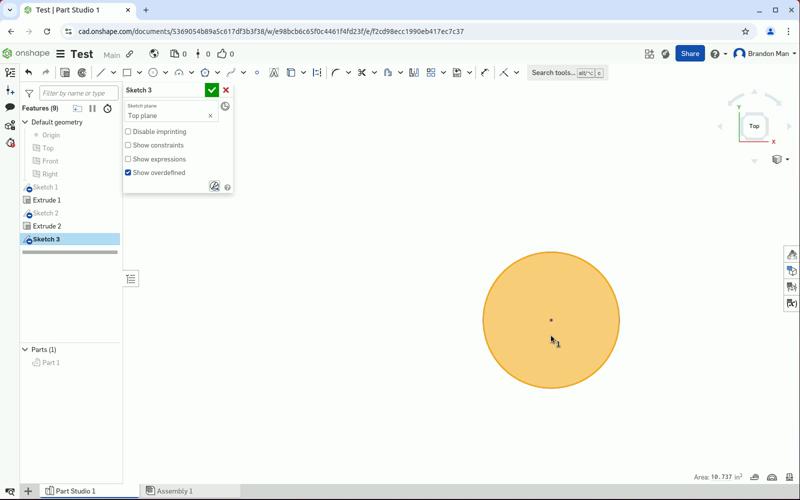
scroll(-6)
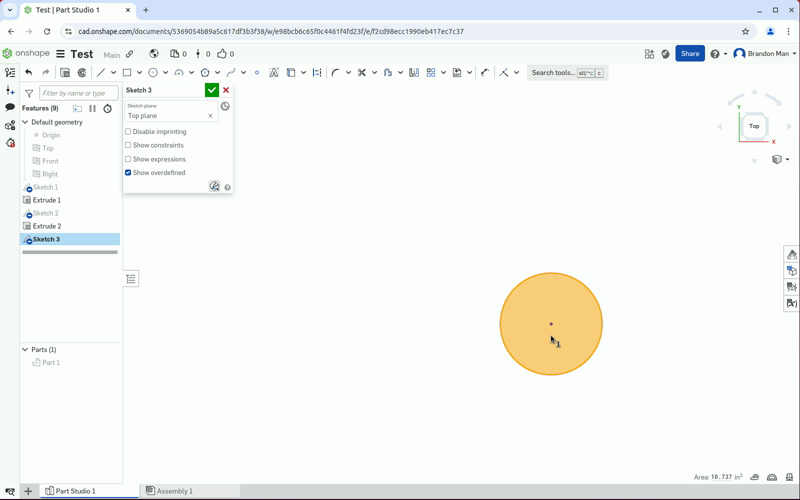
scroll(-6)
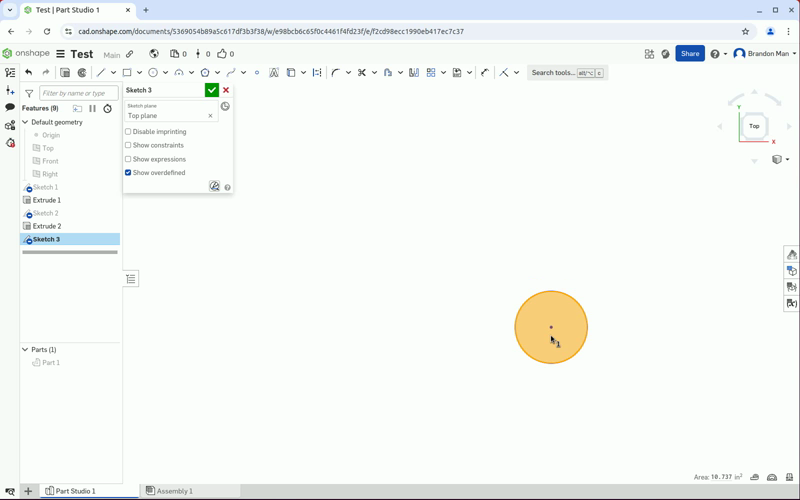
scroll(-6)
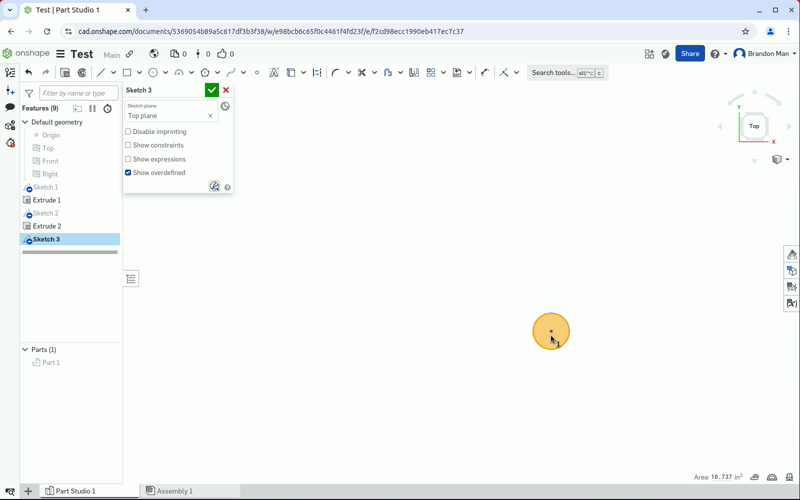
scroll(-6)
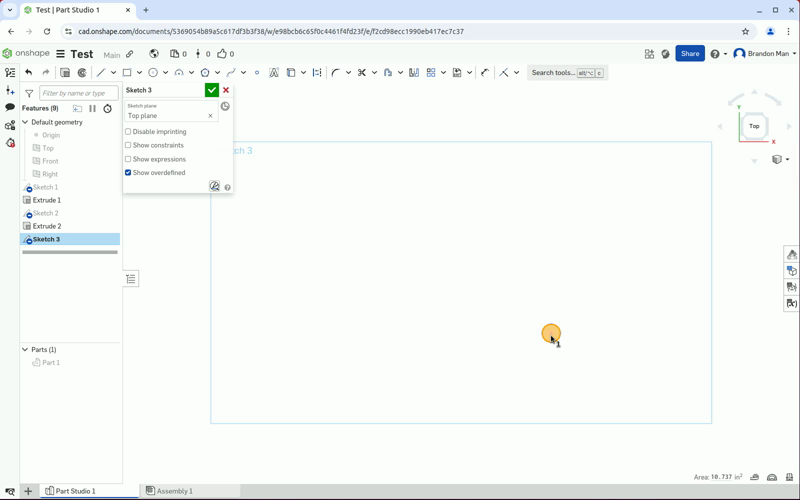
mouse_move(73, 352)
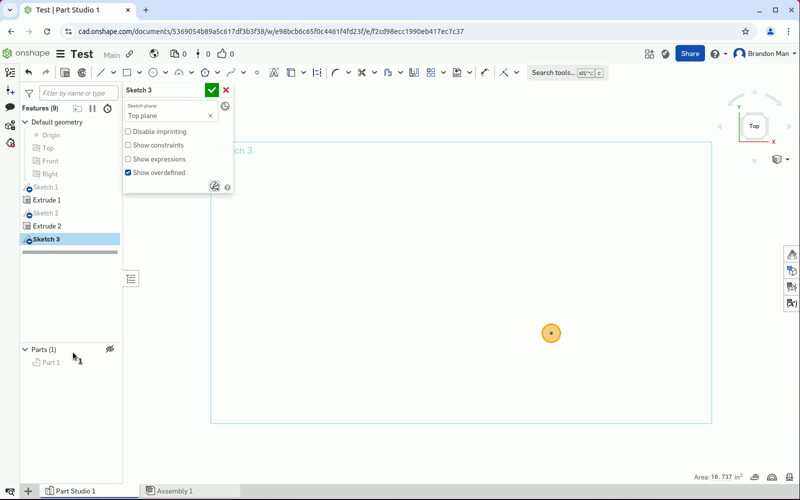
key(shift+y)
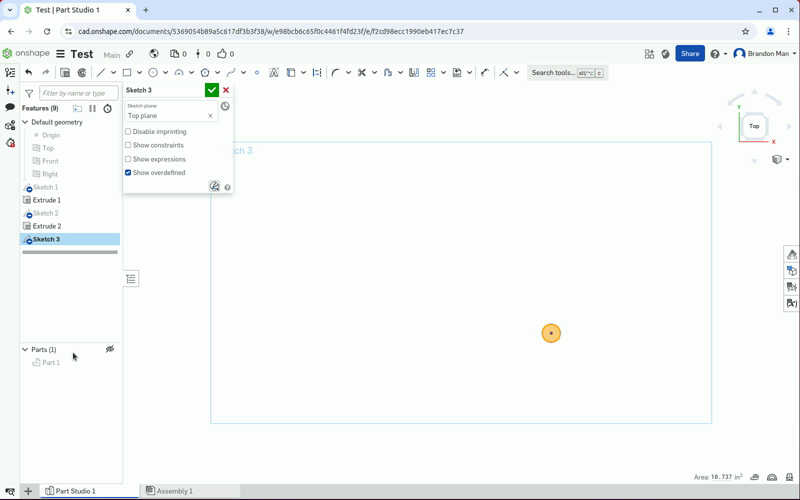
key(shift+e)
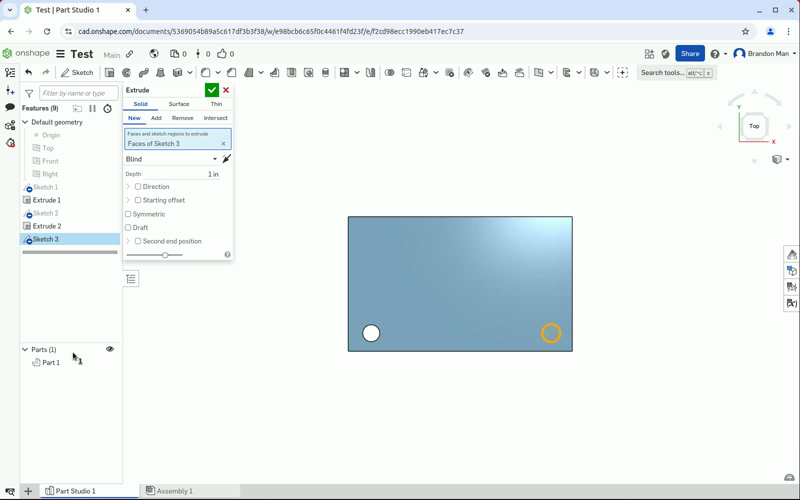
mouse_move(143, 106)
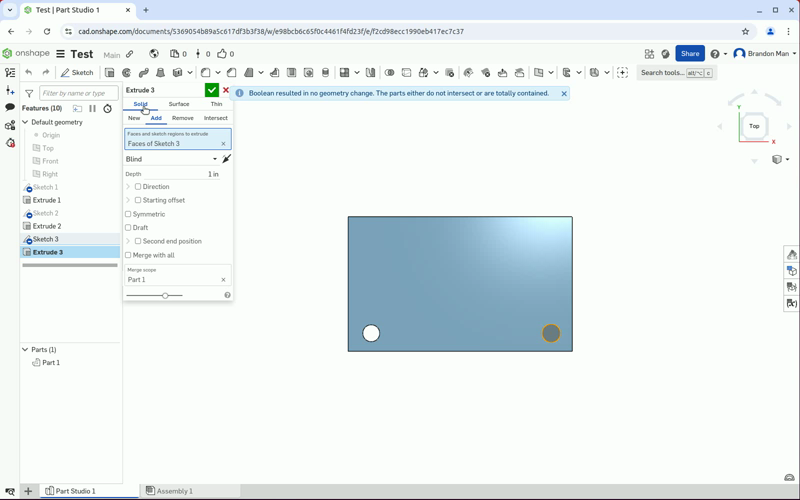
click(143, 106)
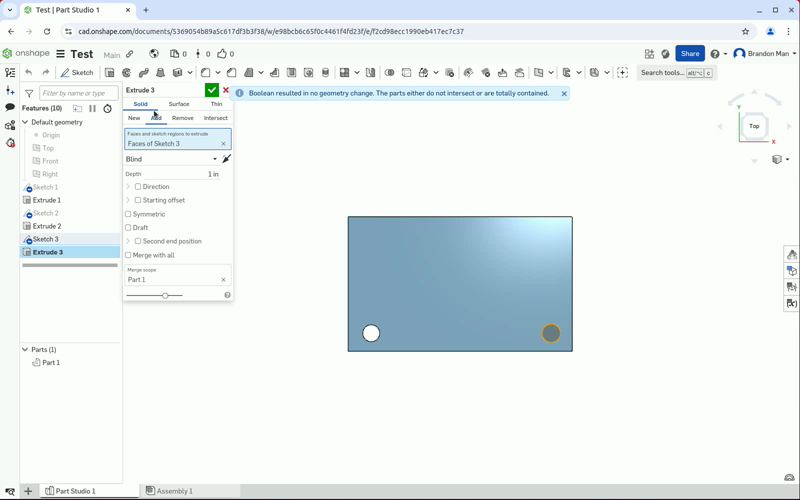
mouse_move(186, 120)
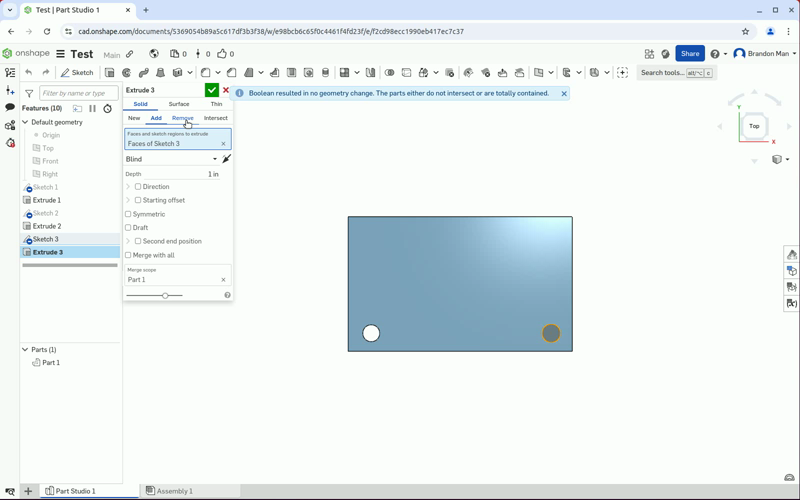
click(186, 120)
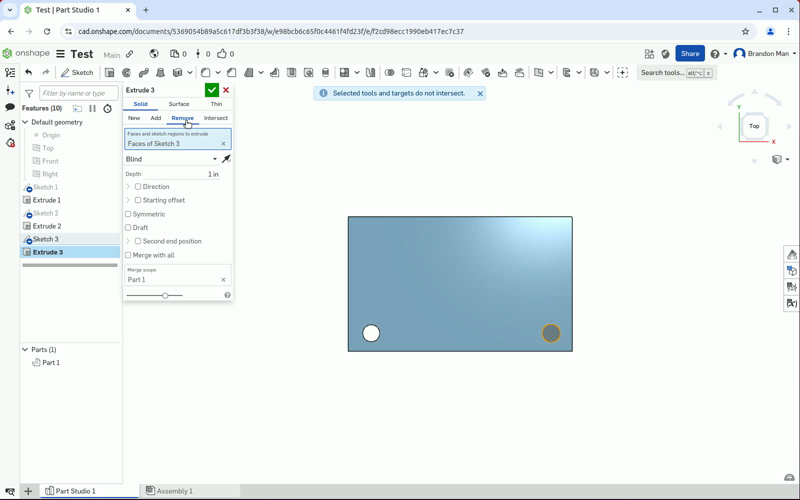
key(tab, 4)
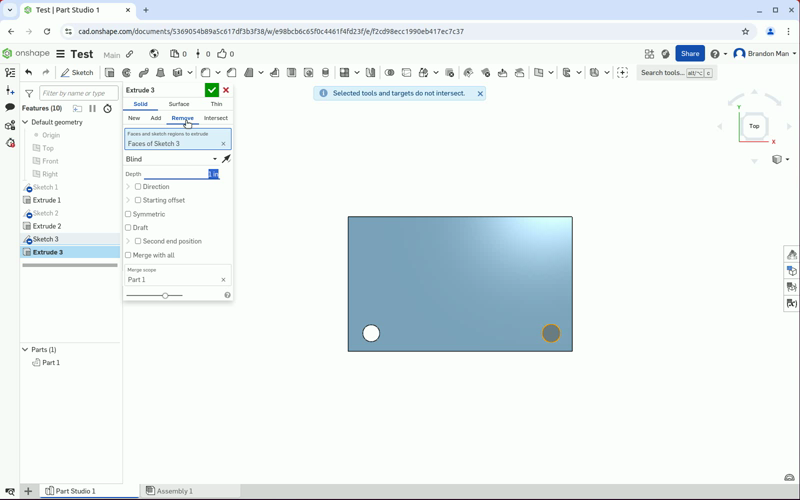
text(-28.885)
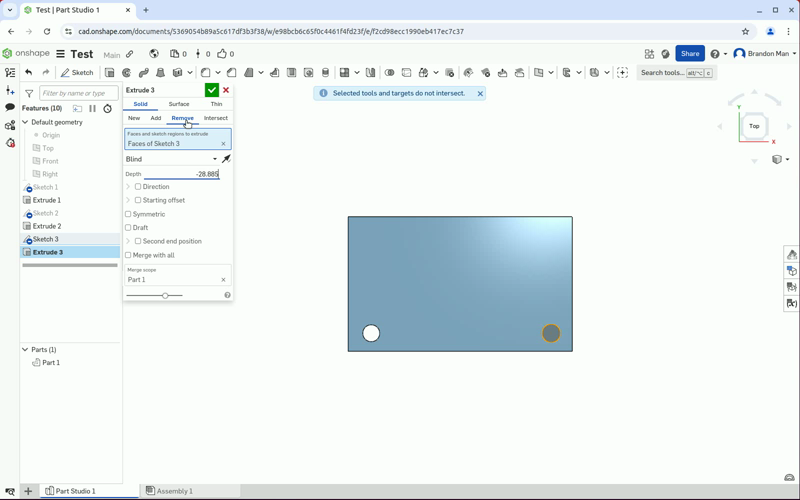
key(tab, 6)
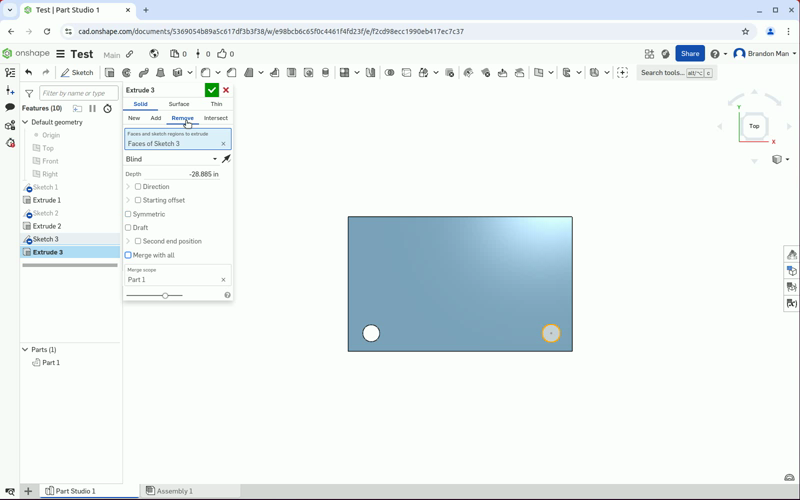
key(space)
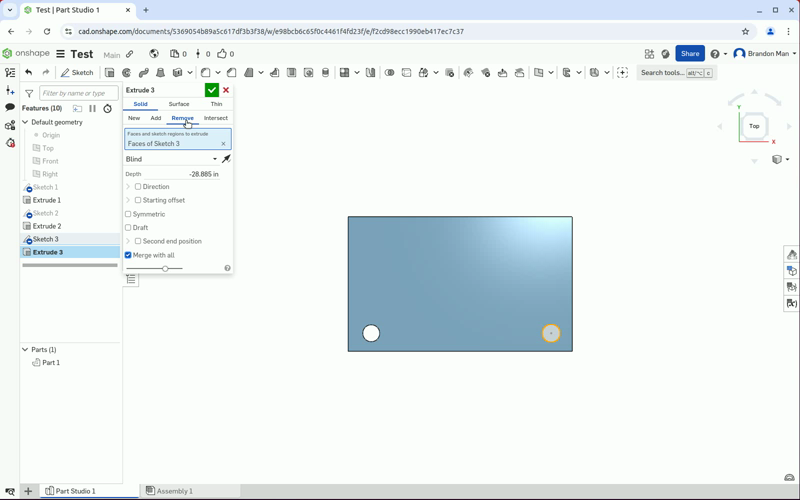
key(enter)
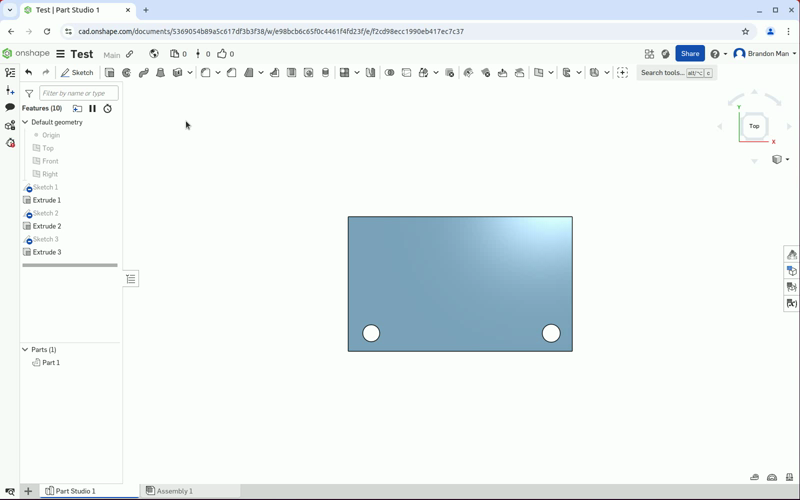
key(shift+h)
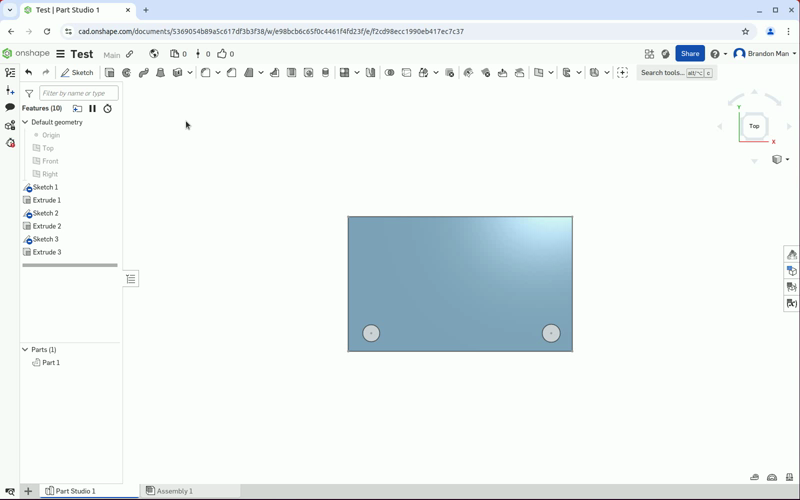
key(shift+h)
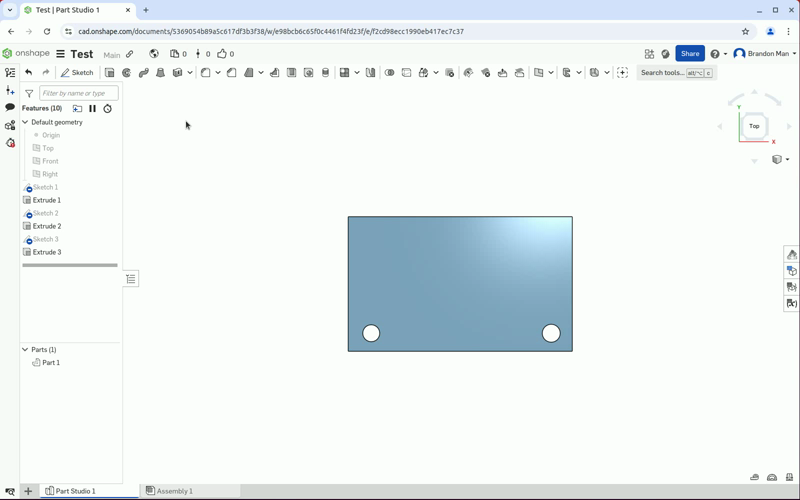
mouse_move(73, 189)
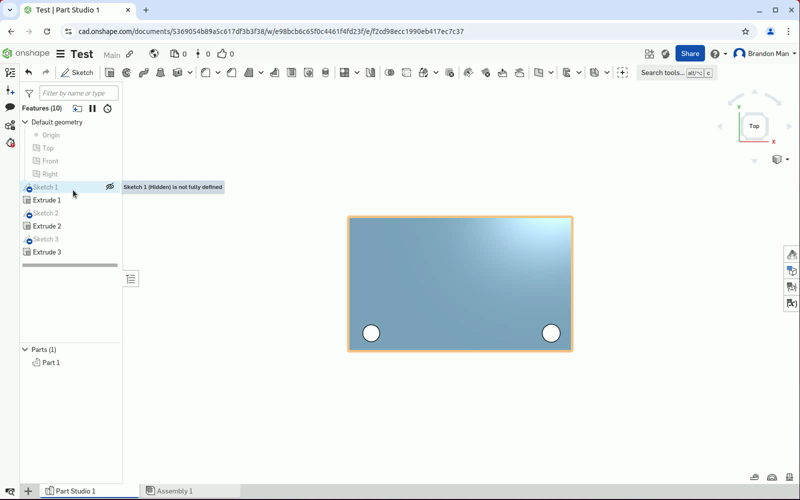
click(73, 189)
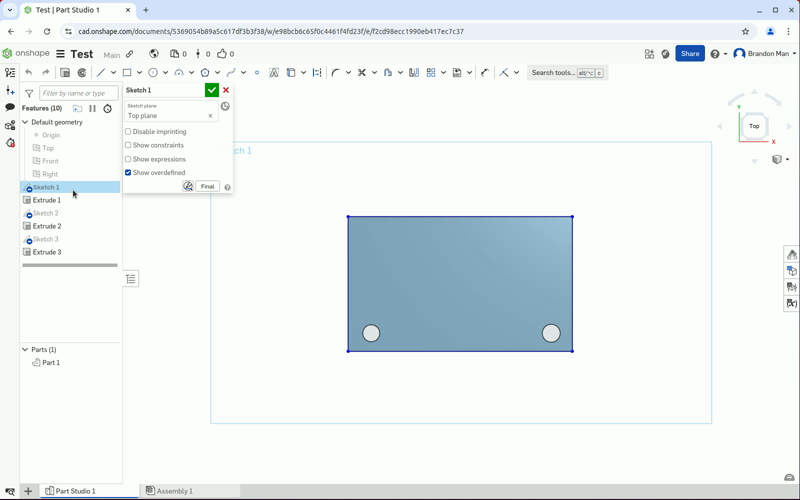
mouse_move(229, 92)
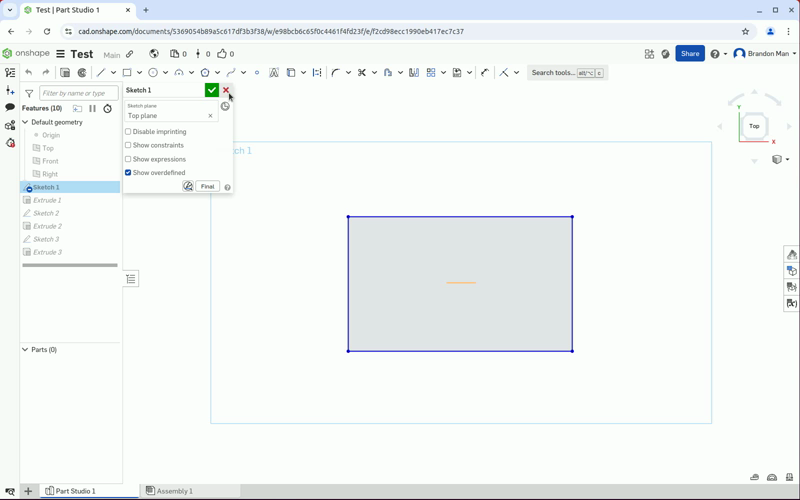
click(229, 92)
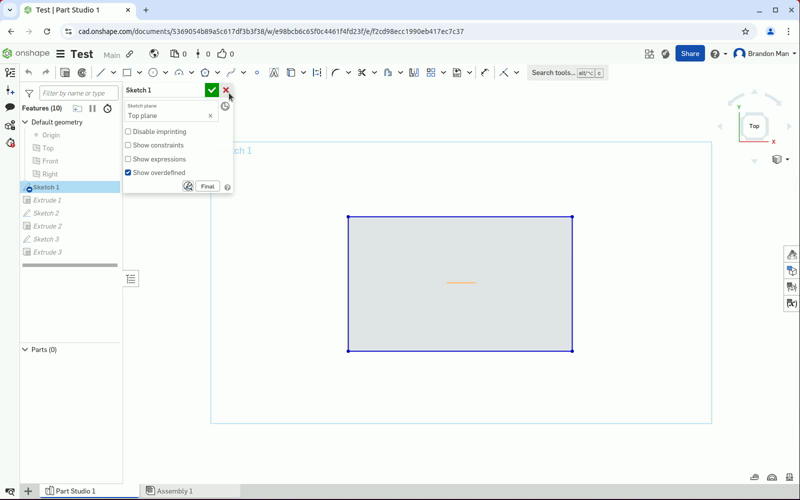
key(shift+s)
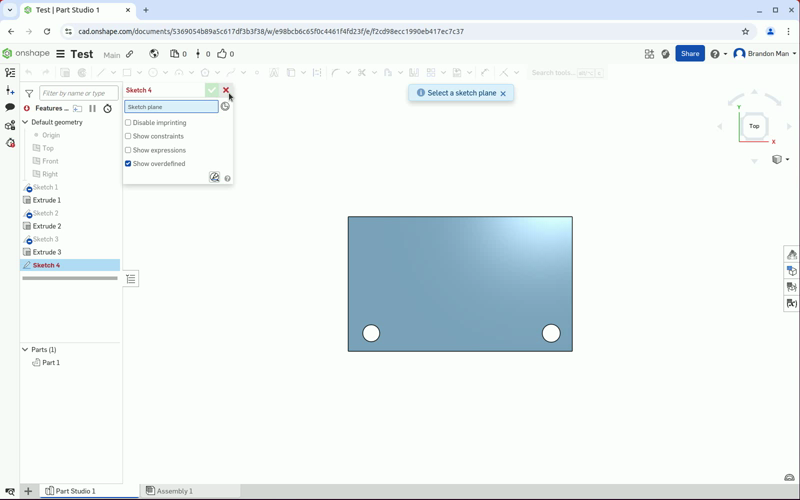
mouse_move(73, 150)
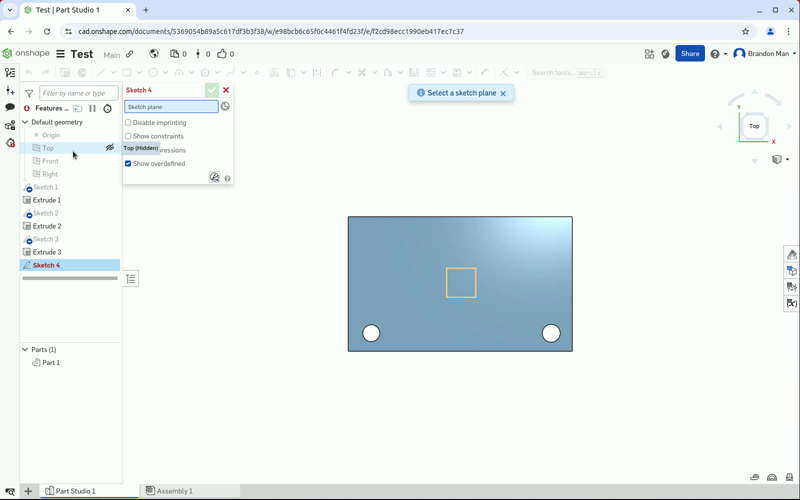
click(73, 150)
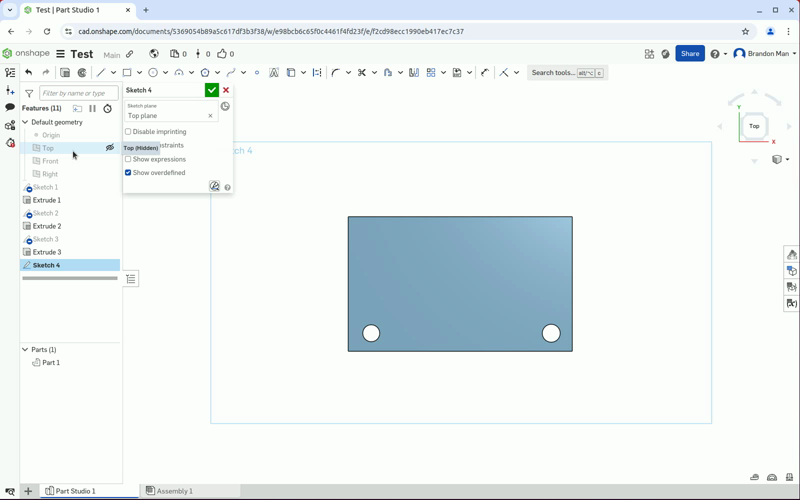
mouse_move(73, 352)
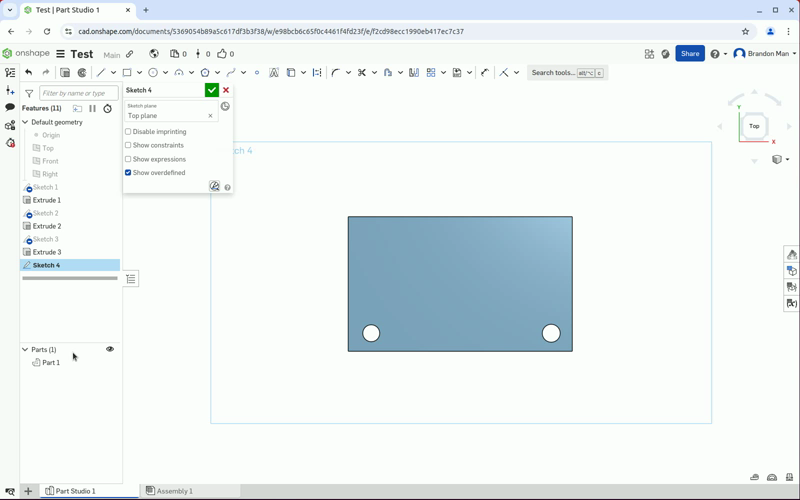
key(y)
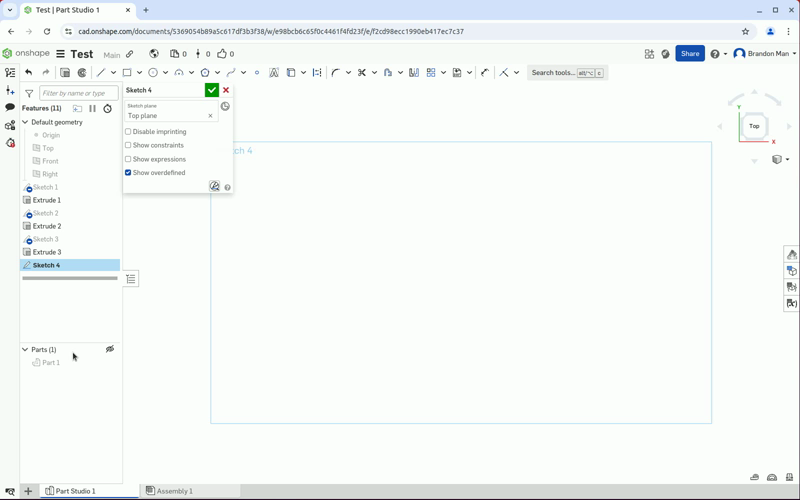
key(c)
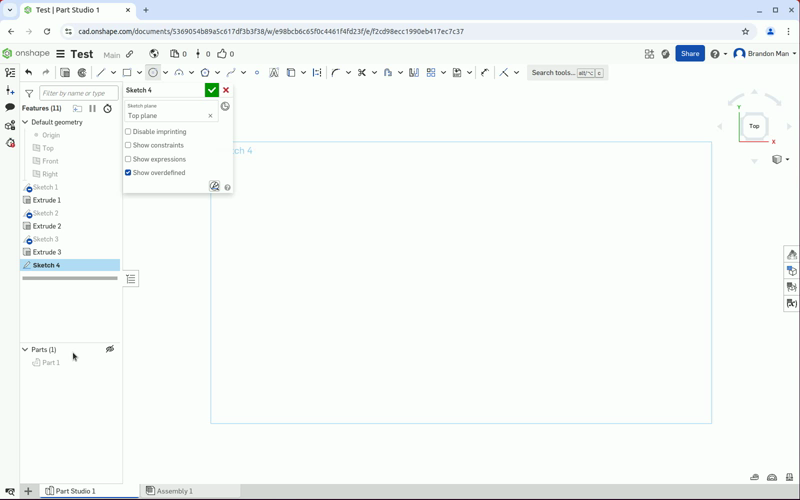
key_down(shift)
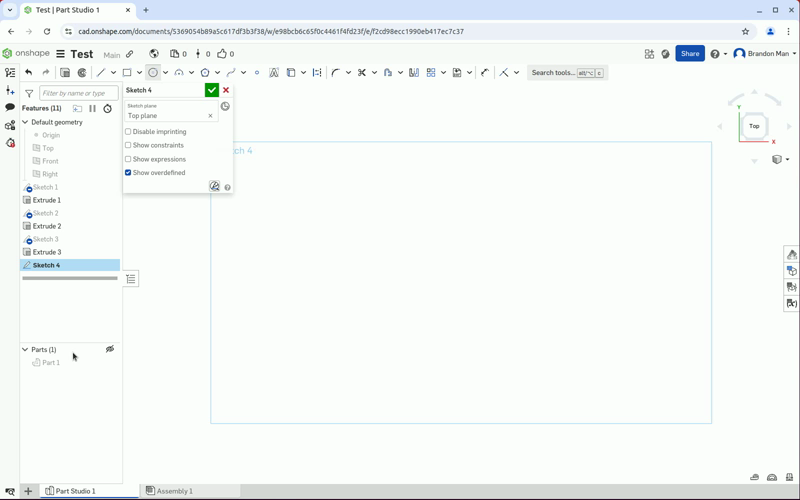
mouse_move(551, 232)
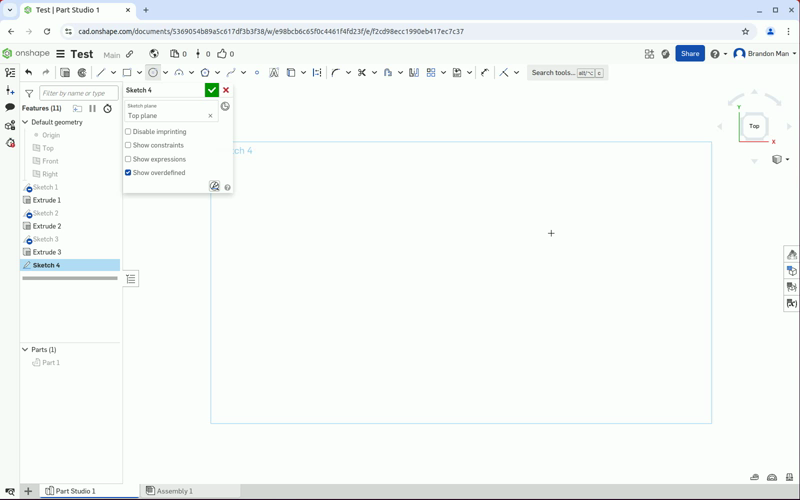
click(551, 232)
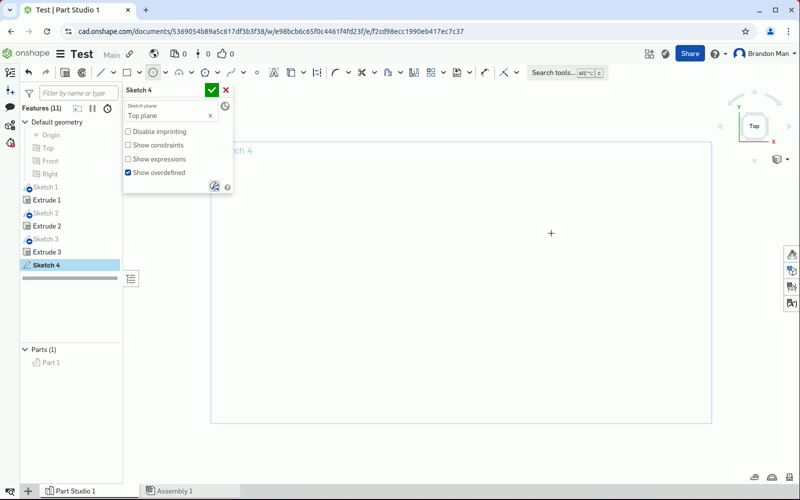
key_up(shift)
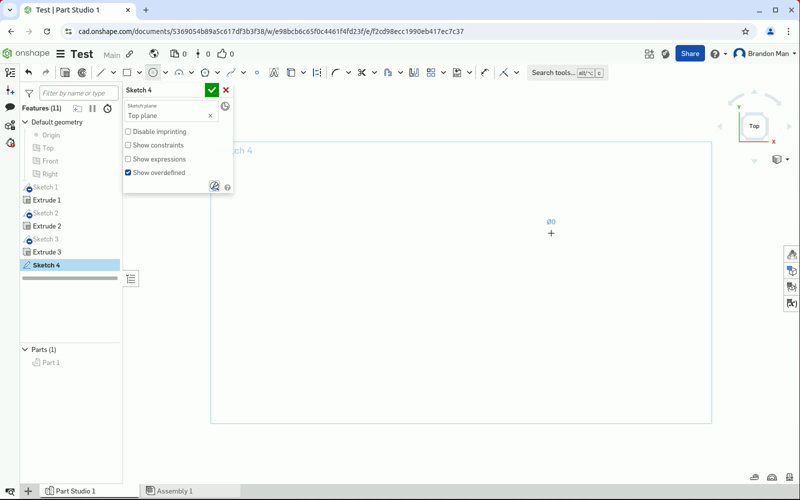
mouse_move(560, 232)
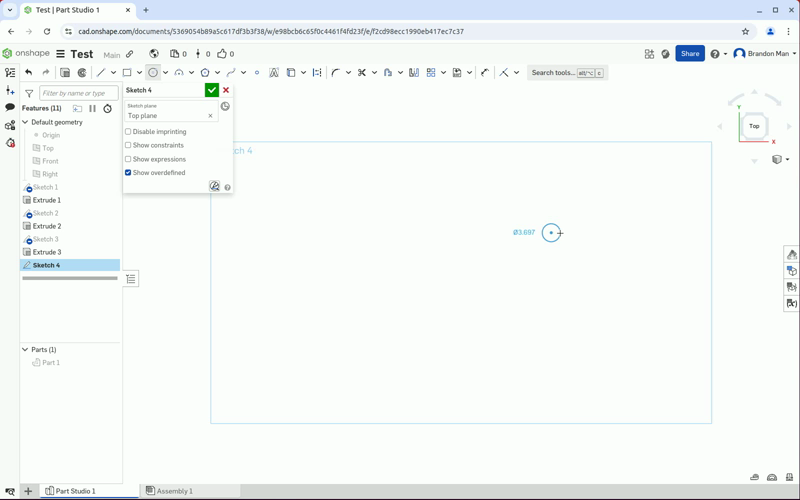
click(560, 232)
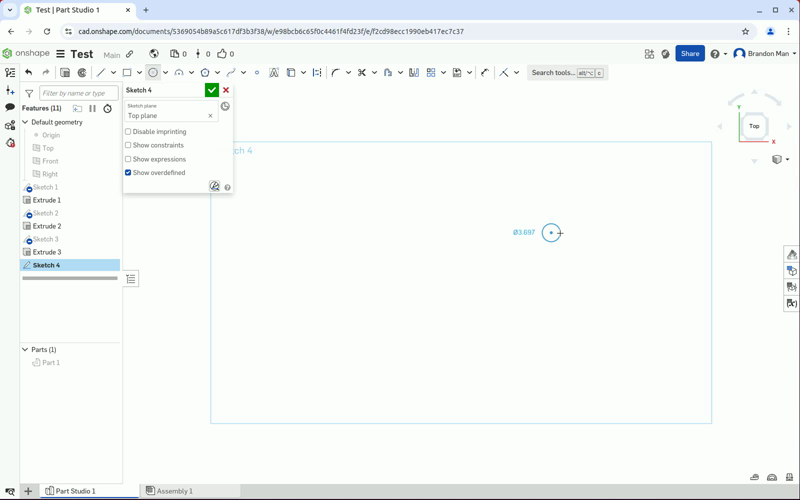
key(esc)
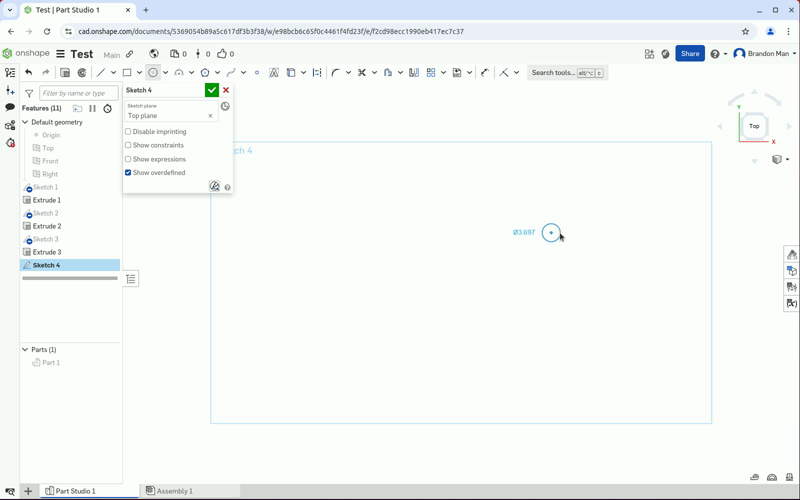
mouse_move(555, 231)
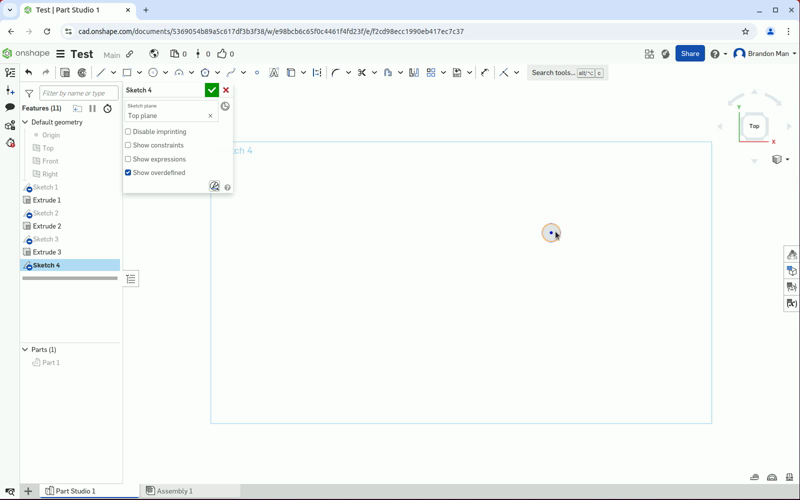
scroll(6)
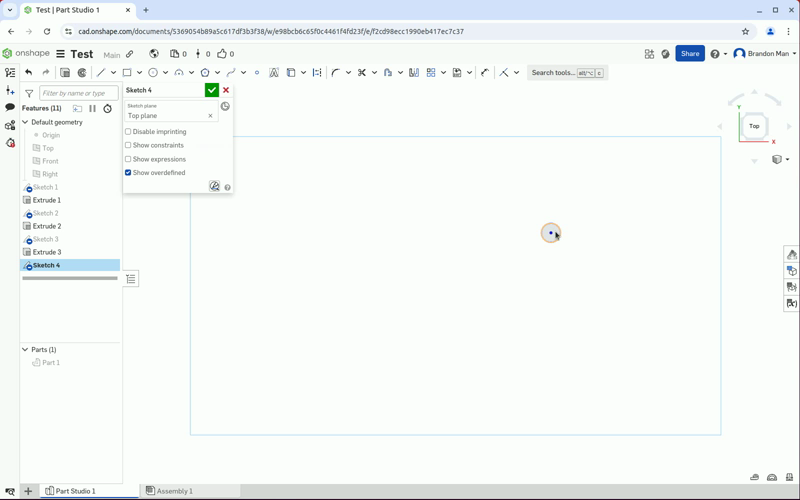
scroll(6)
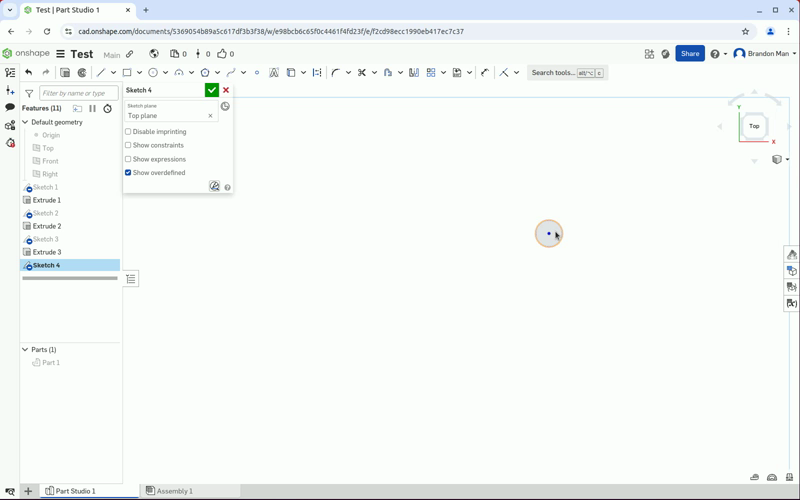
scroll(6)
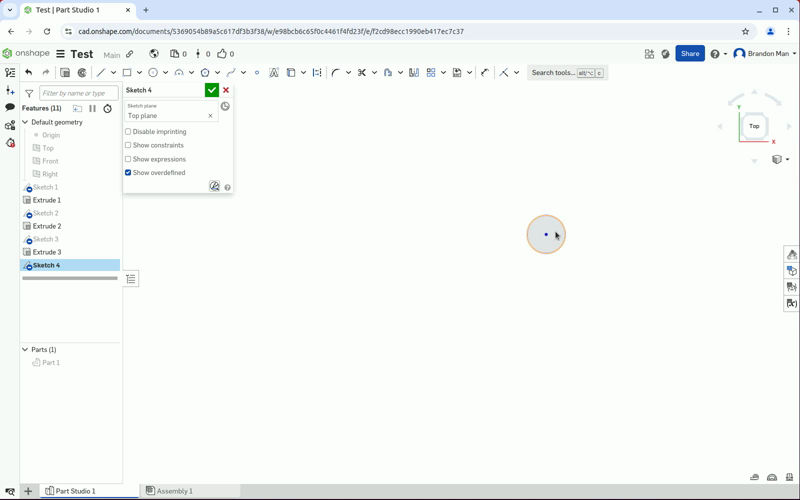
scroll(6)
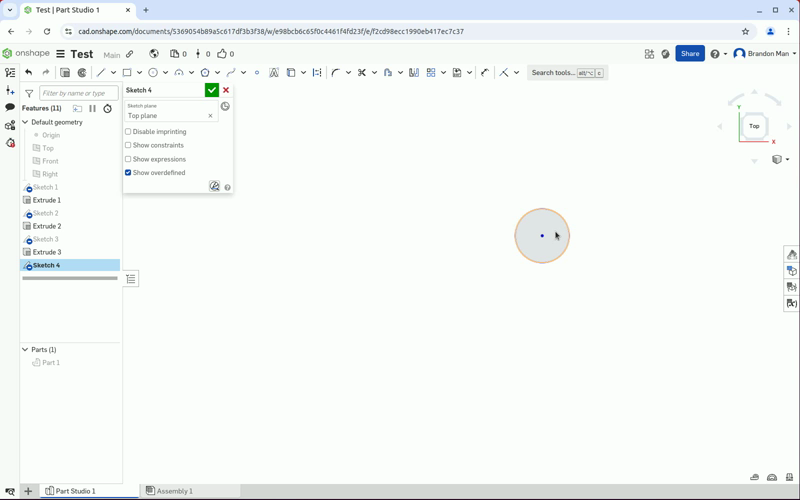
scroll(6)
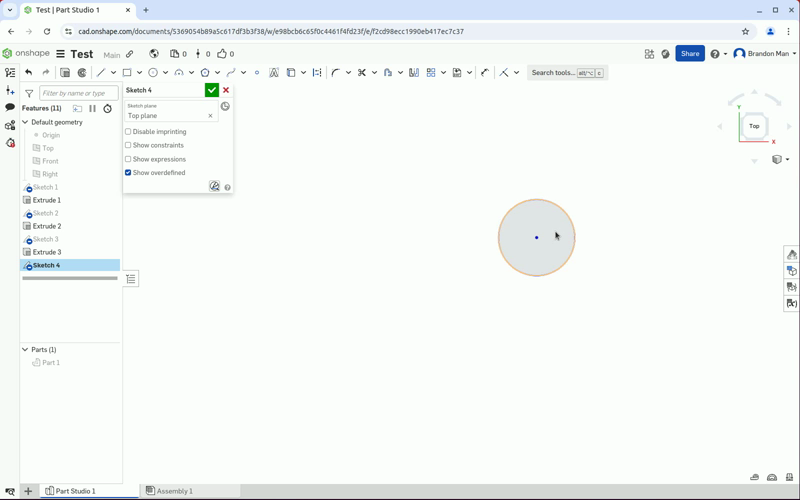
scroll(6)
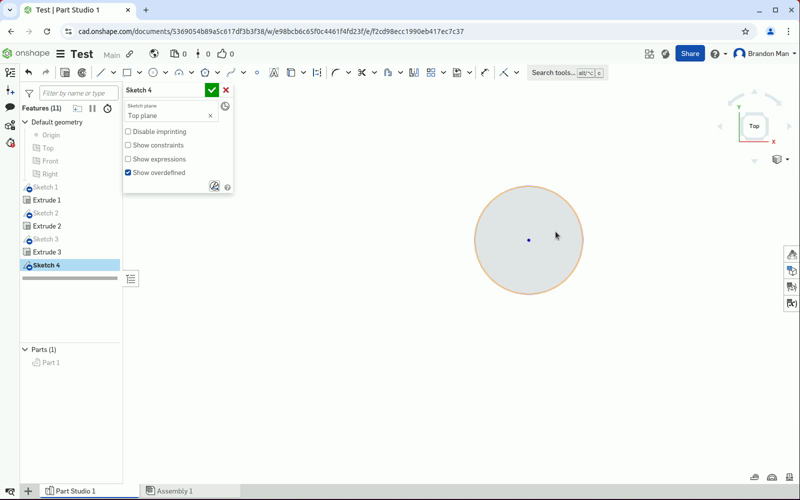
scroll(6)
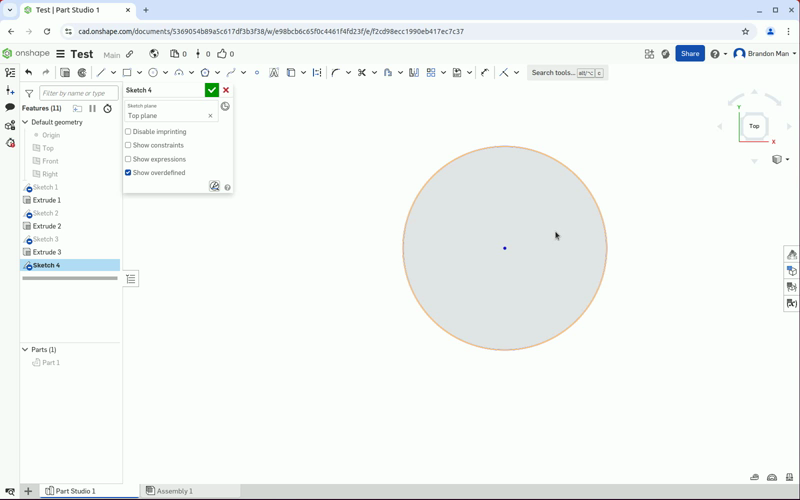
click(555, 231)
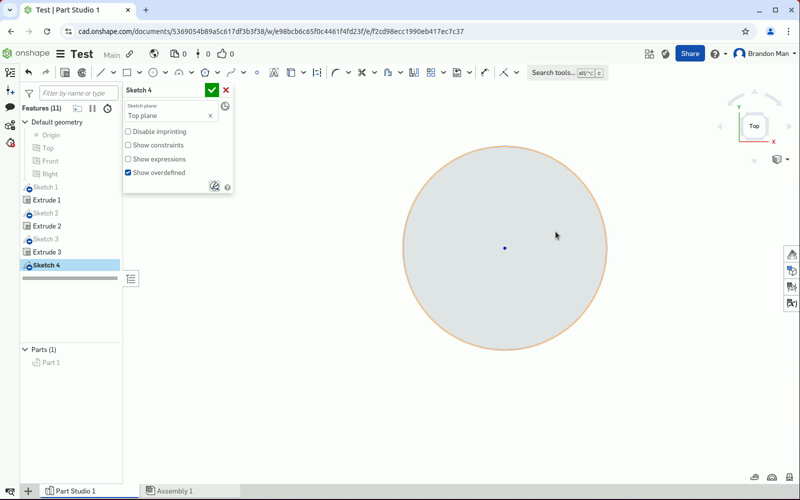
scroll(-6)
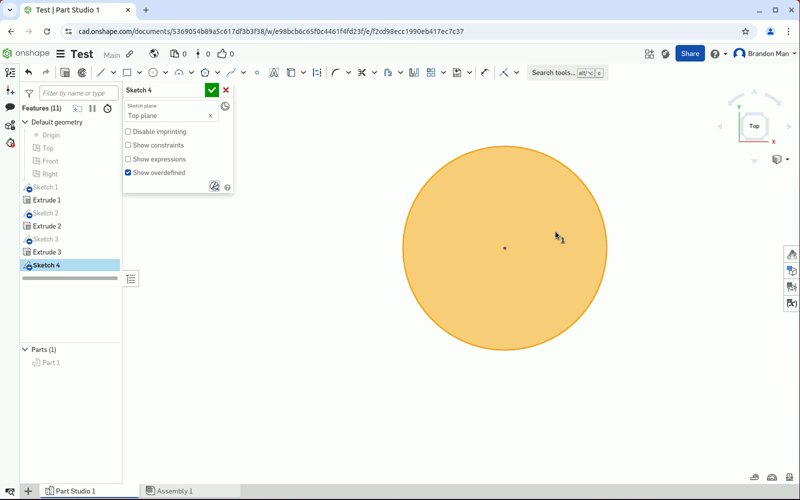
scroll(-6)
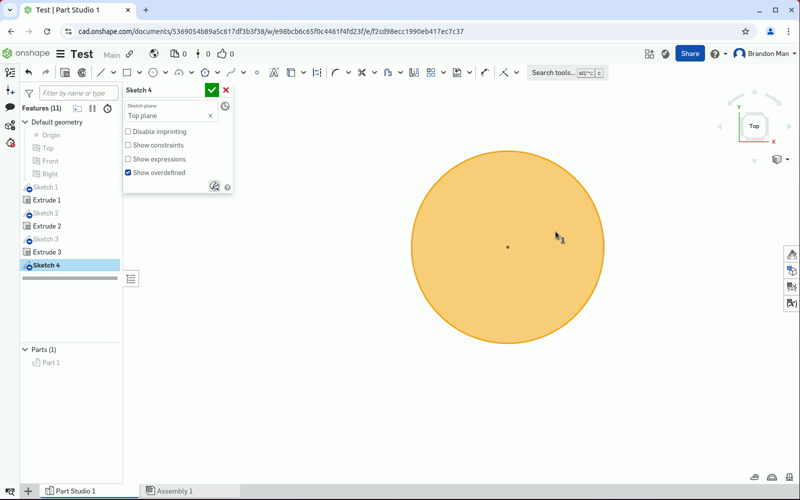
scroll(-6)
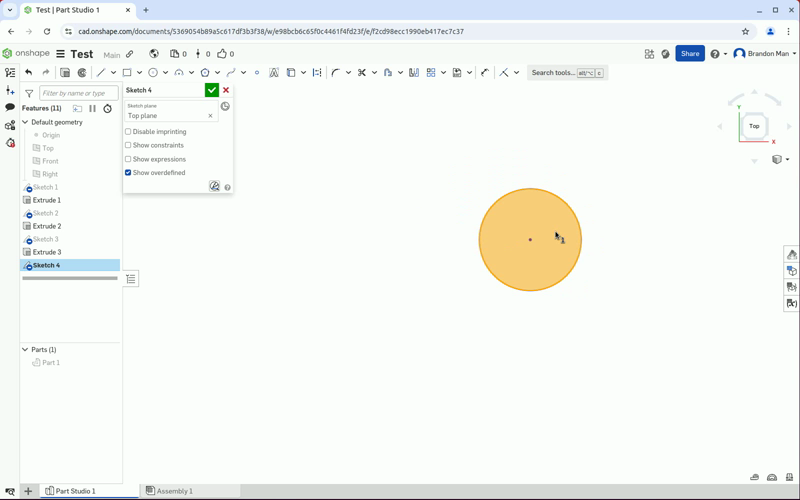
scroll(-6)
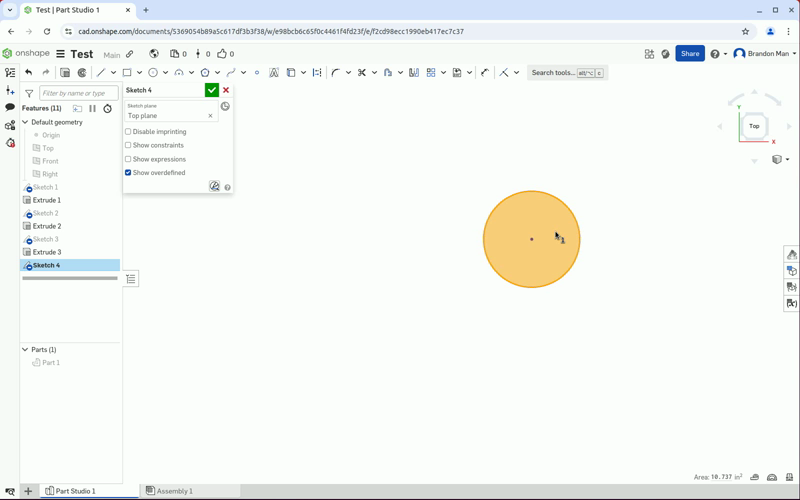
scroll(-6)
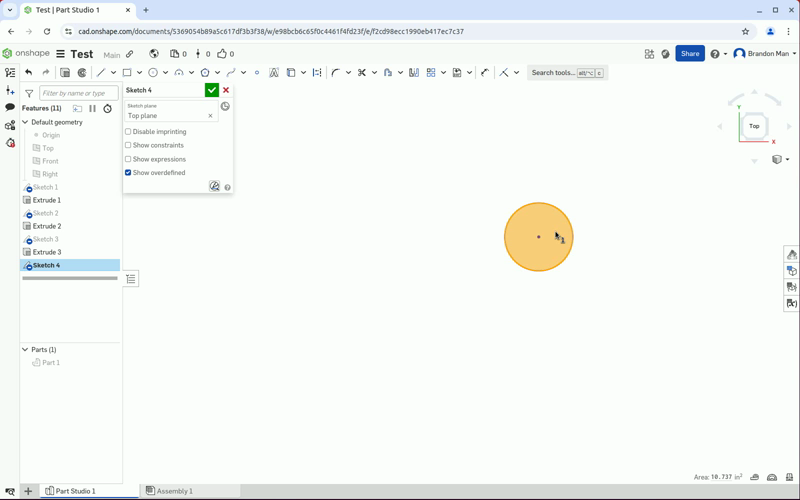
scroll(-6)
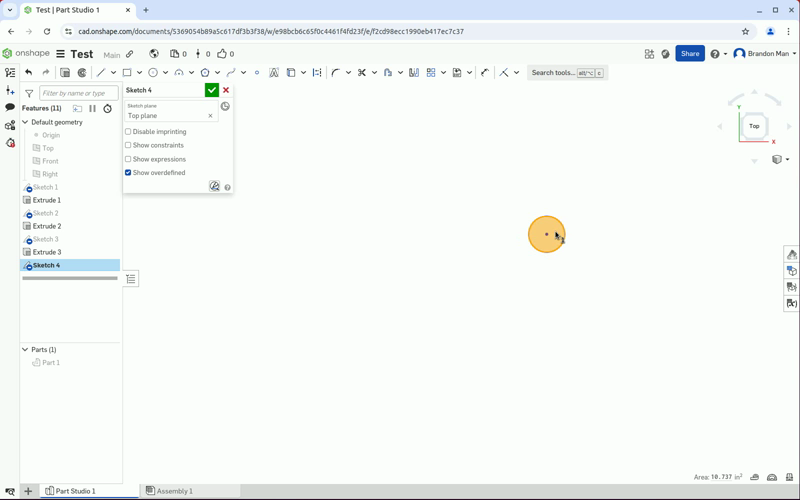
scroll(-6)
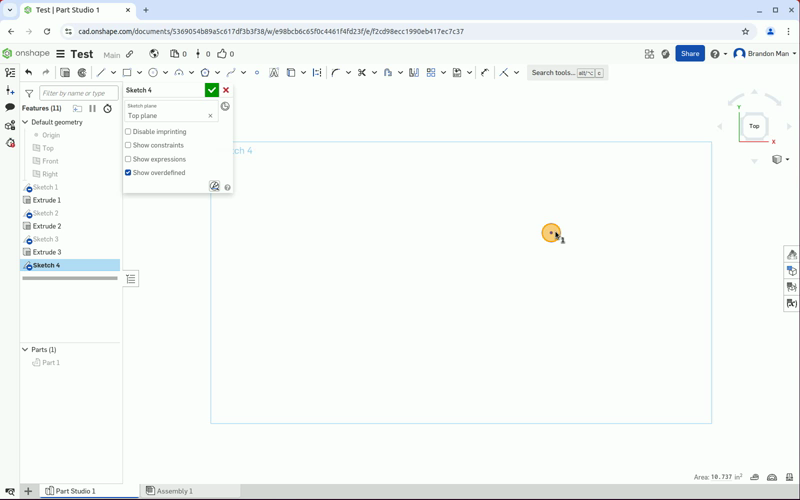
mouse_move(73, 352)
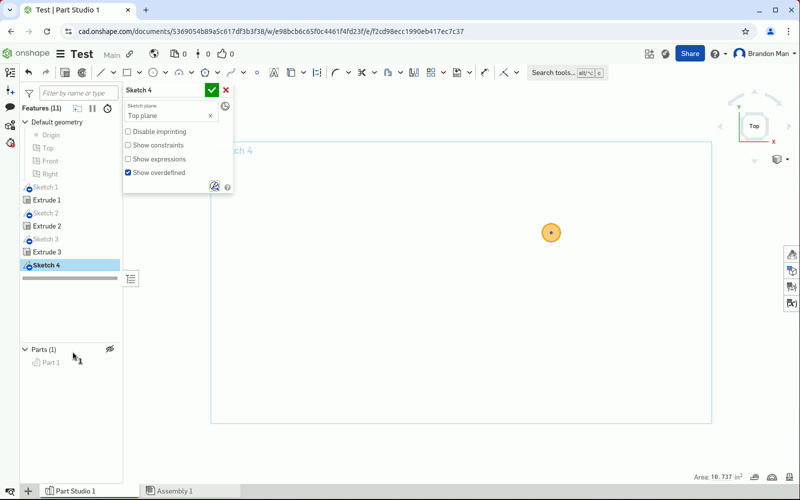
key(shift+y)
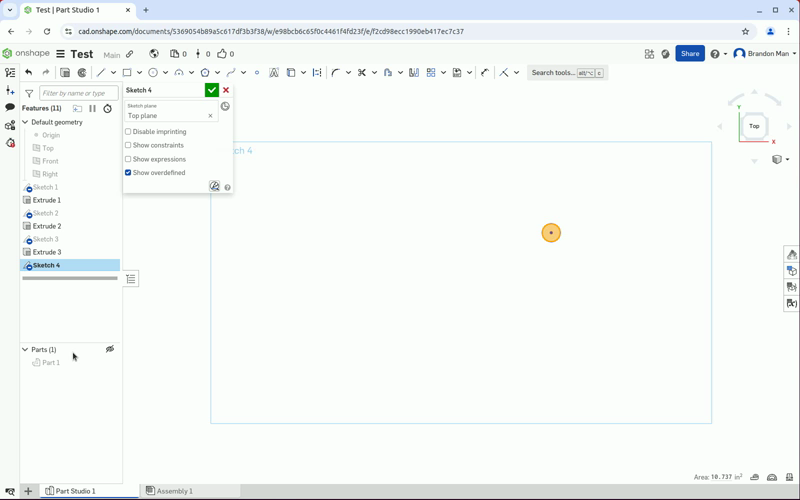
key(shift+e)
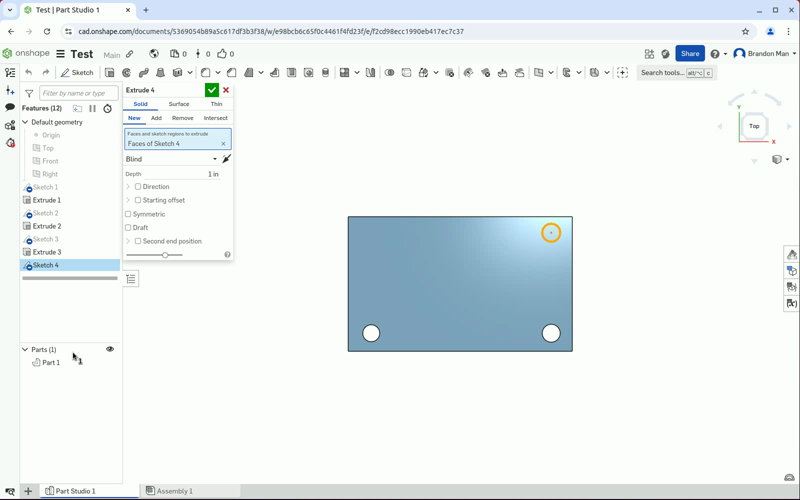
mouse_move(143, 106)
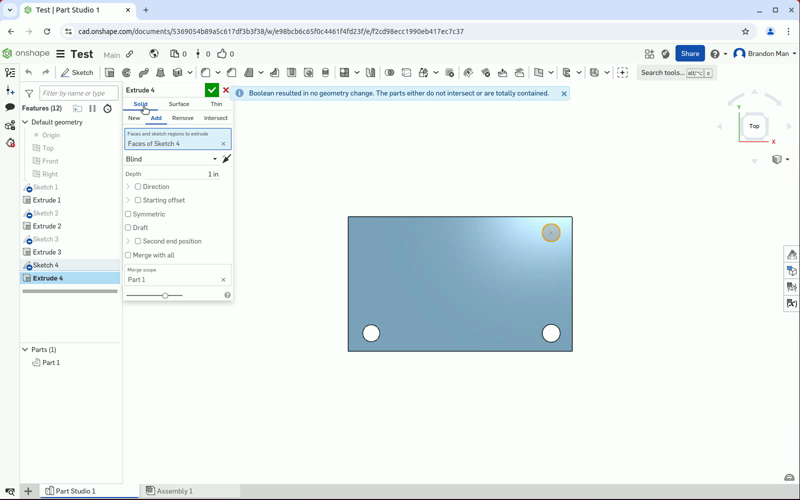
click(143, 106)
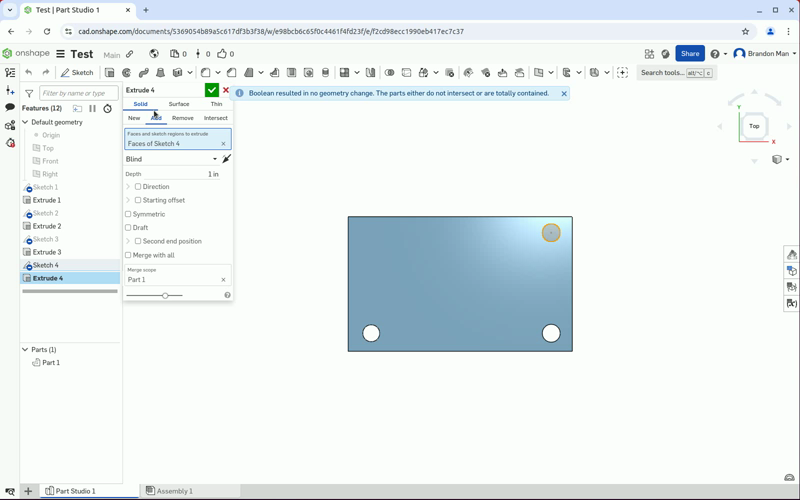
mouse_move(186, 120)
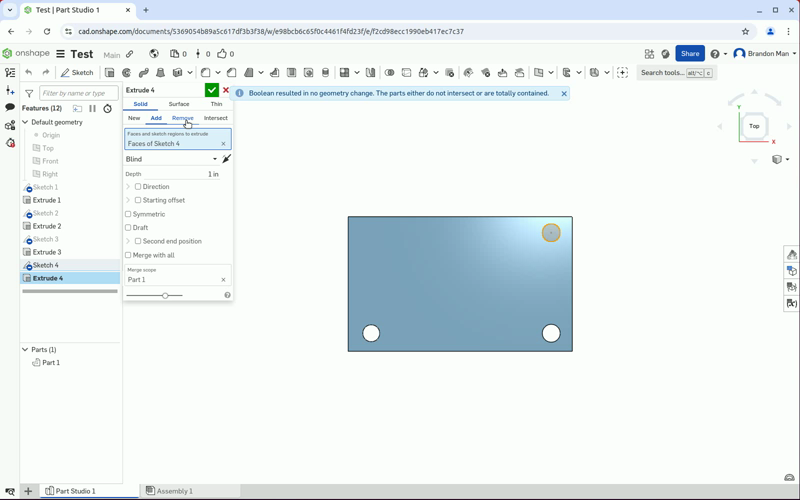
click(186, 120)
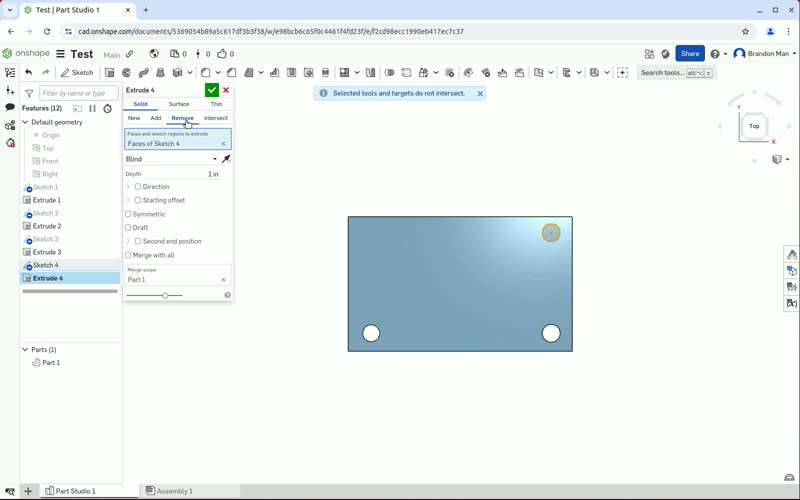
key(tab, 4)
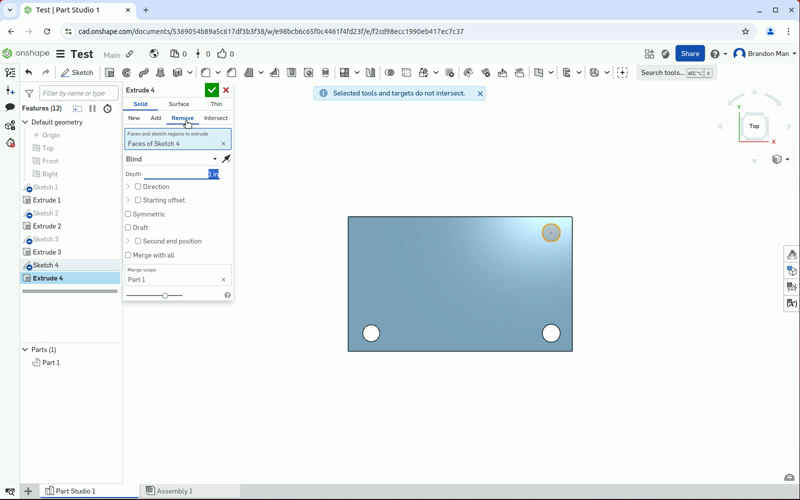
text(-28.885)
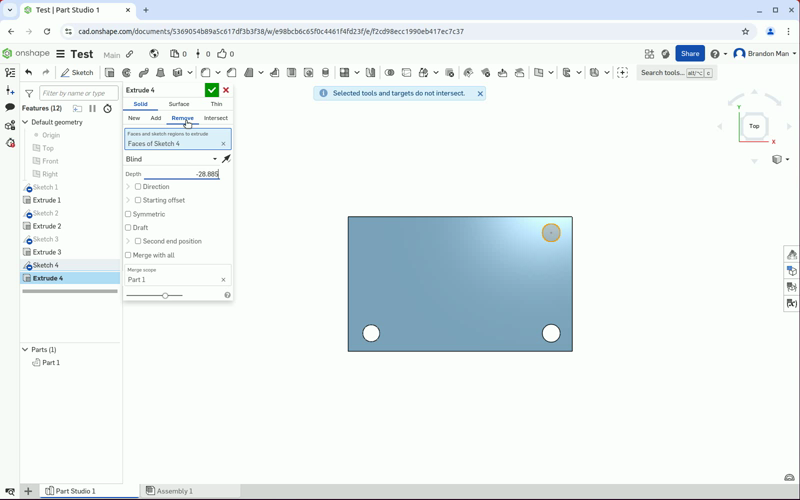
key(tab, 6)
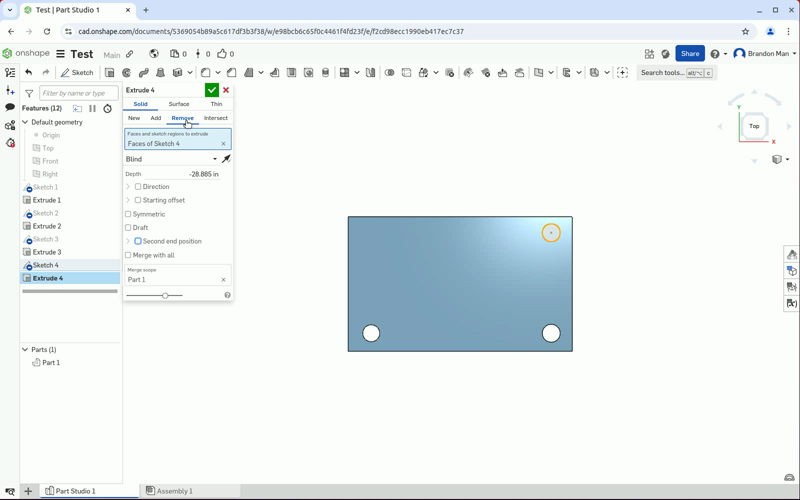
key(space)
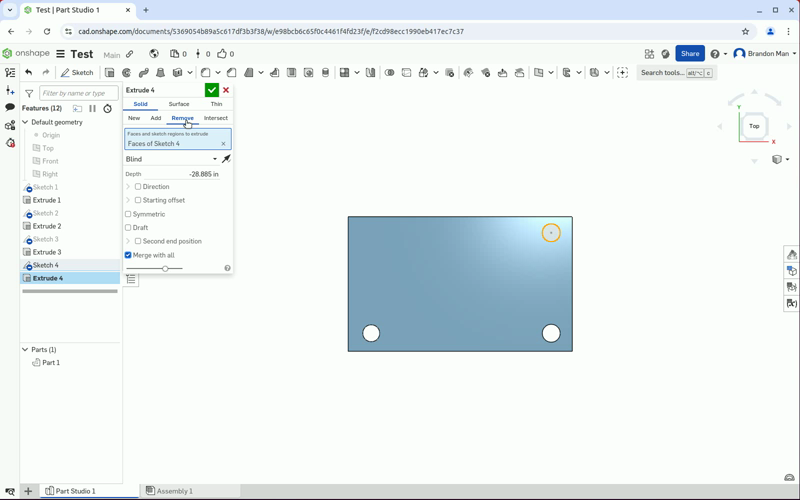
key(enter)
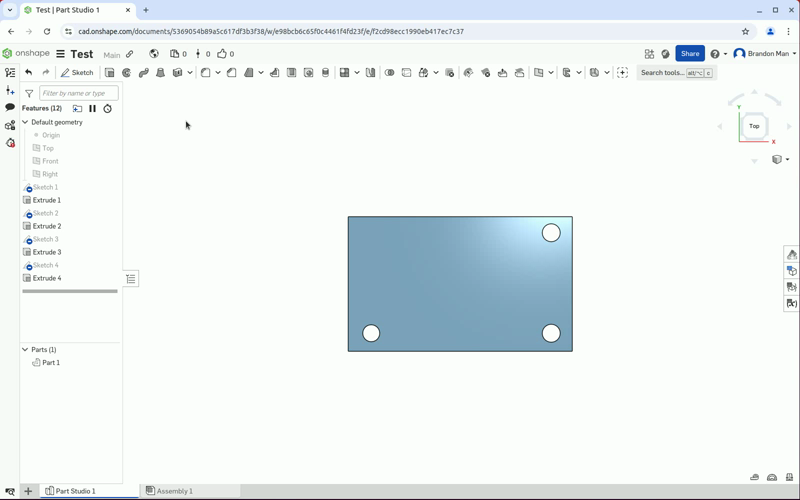
key(shift+h)
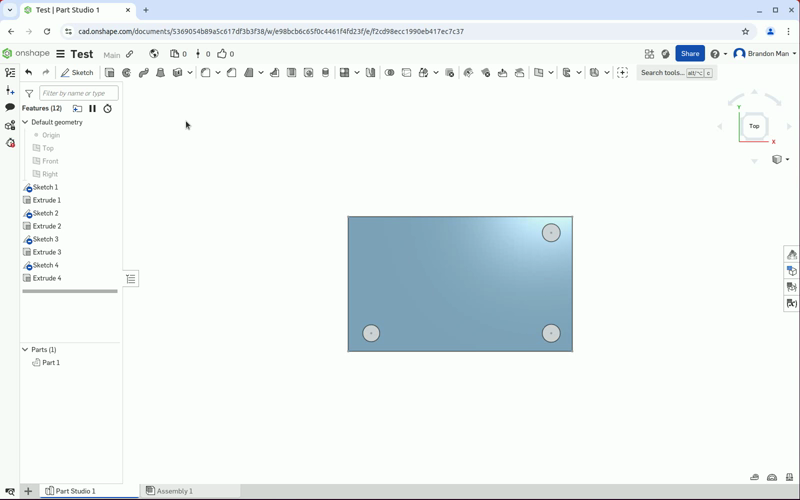
key(shift+h)
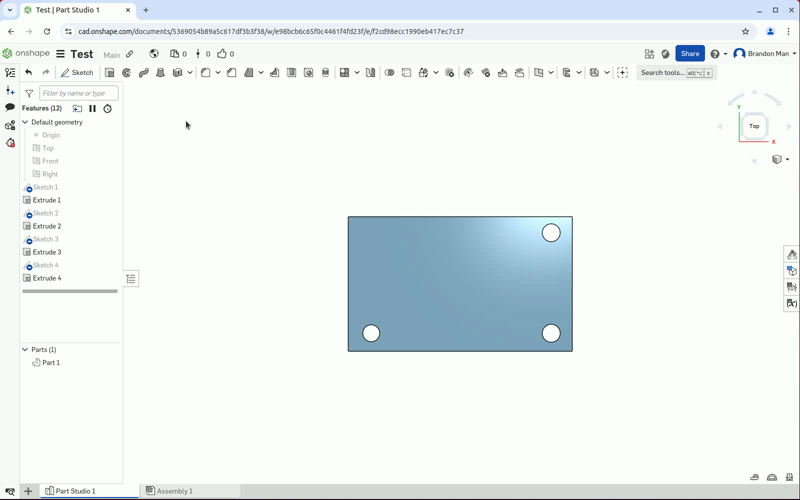
mouse_move(73, 189)
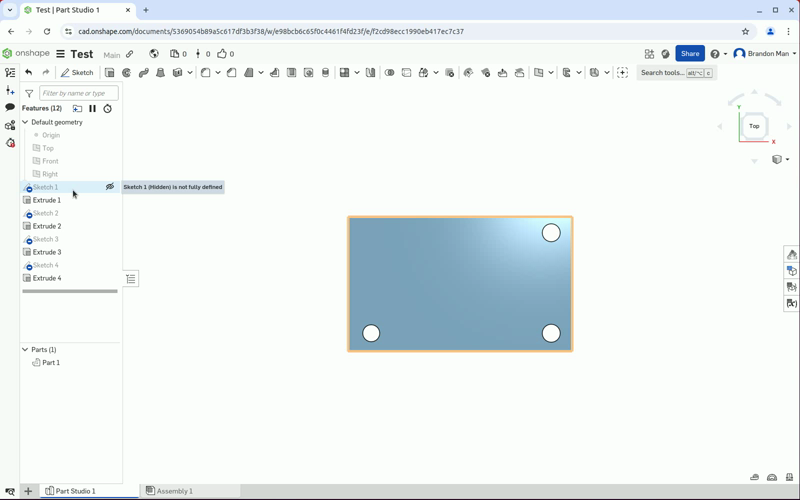
click(73, 189)
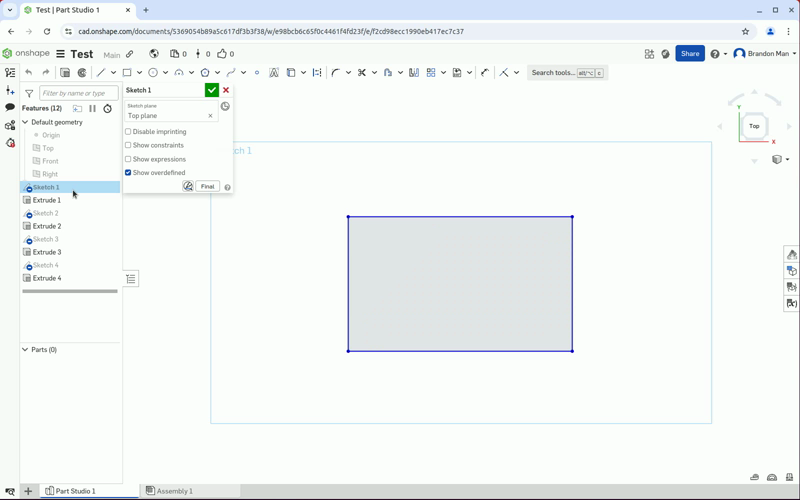
mouse_move(229, 92)
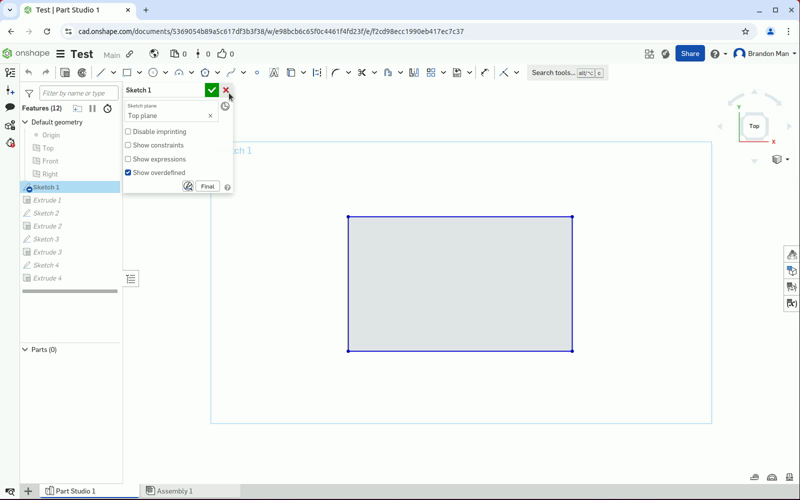
click(229, 92)
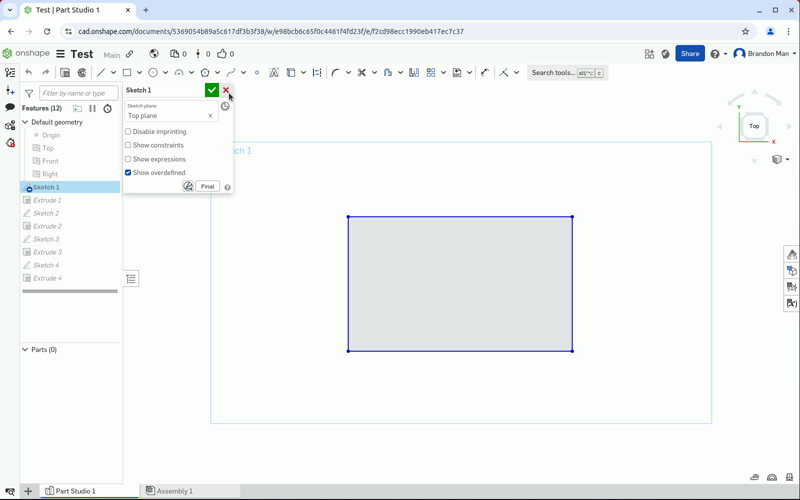
key(shift+s)
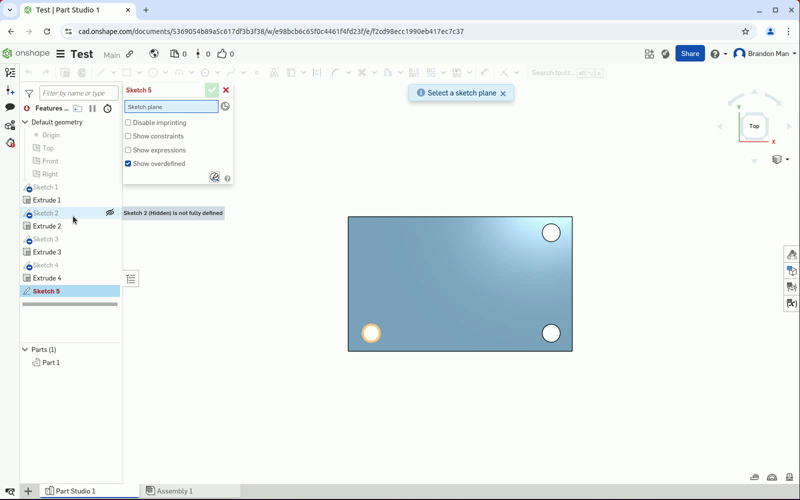
scroll(3)
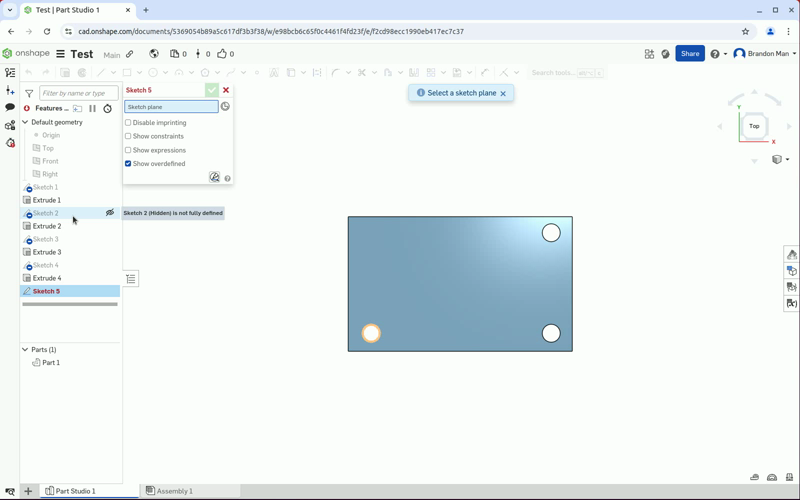
mouse_move(73, 150)
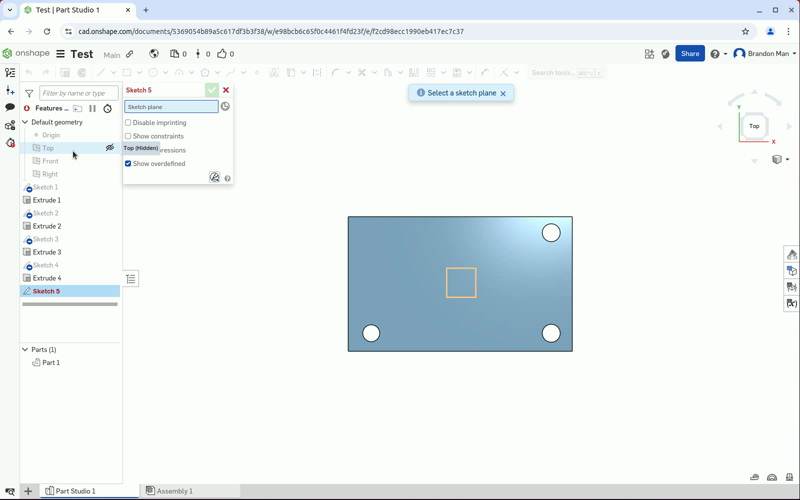
click(73, 150)
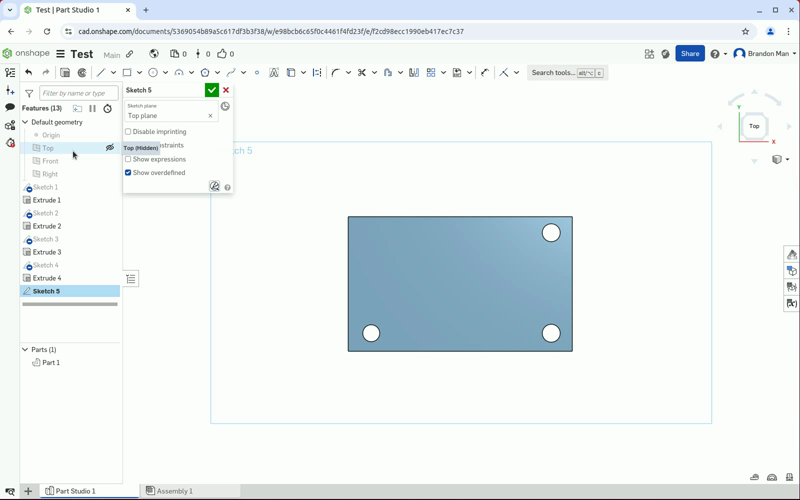
mouse_move(73, 352)
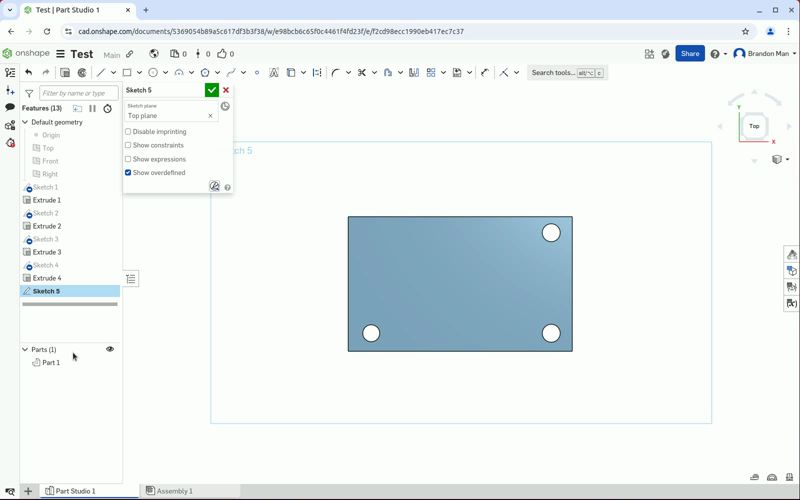
key(y)
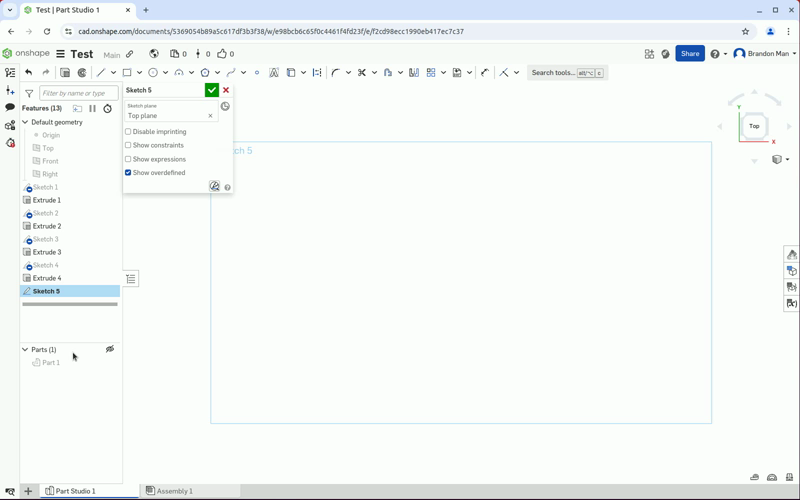
key(c)
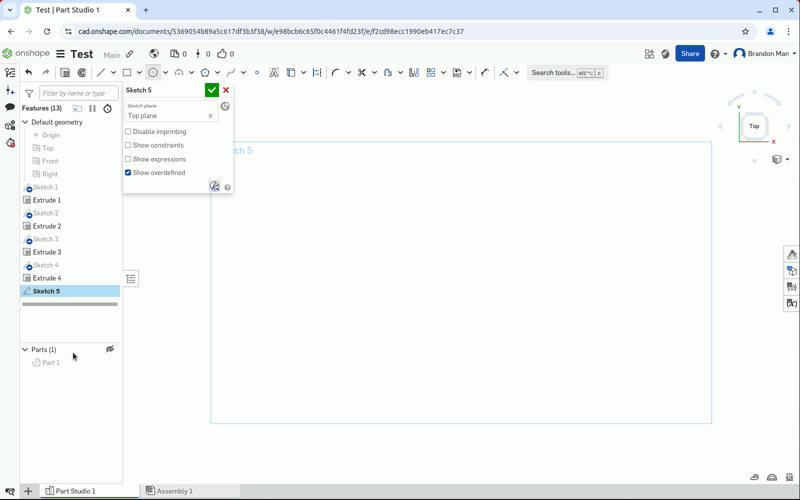
key_down(shift)
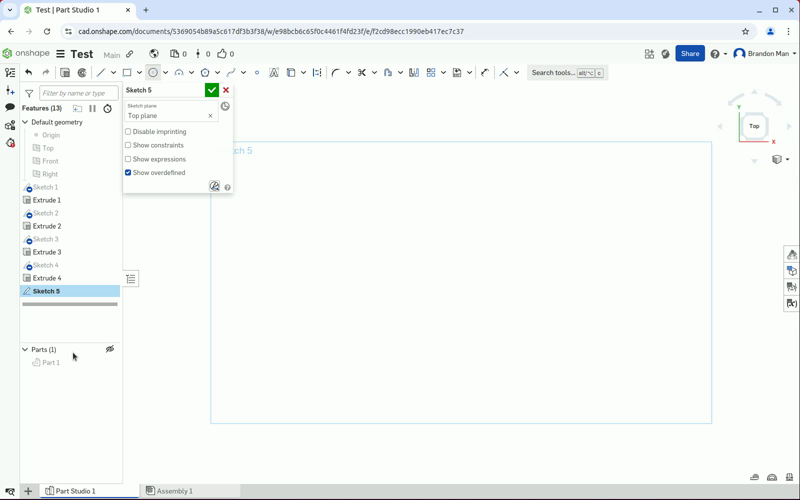
mouse_move(371, 232)
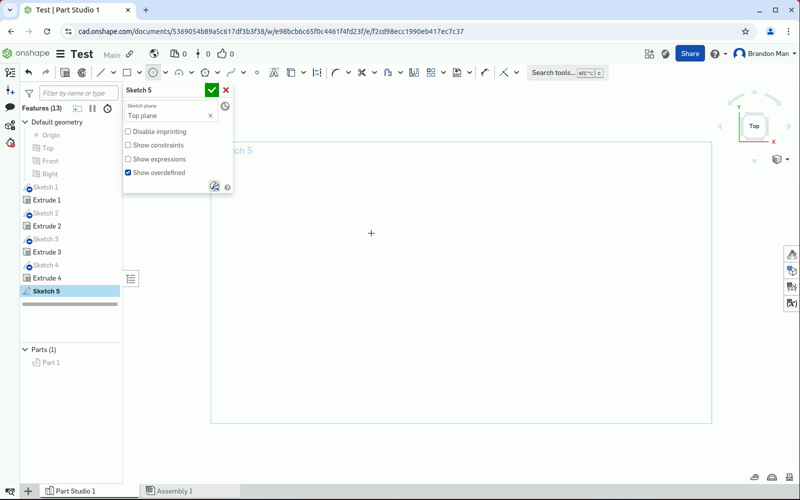
click(371, 232)
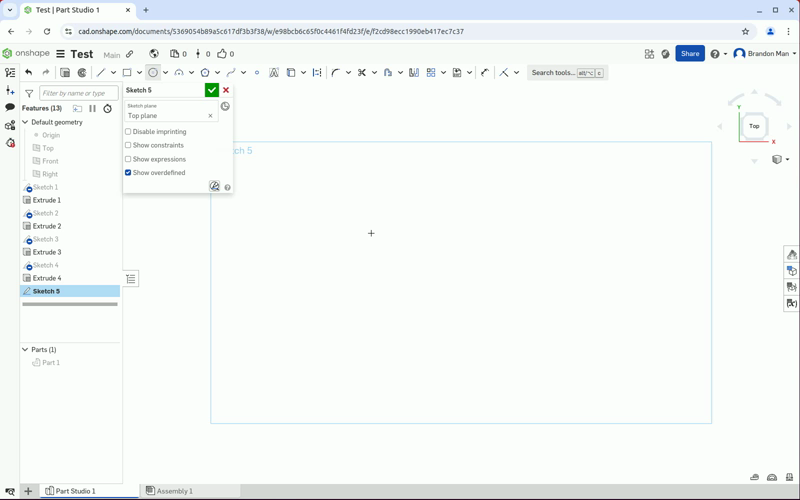
key_up(shift)
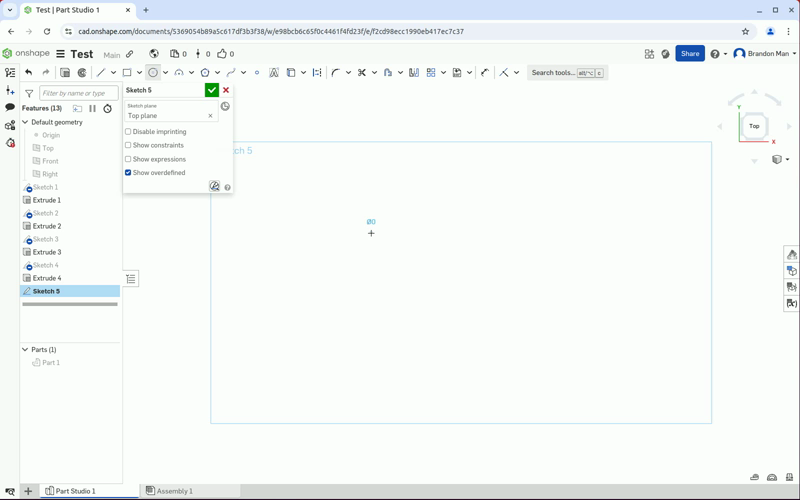
mouse_move(379, 232)
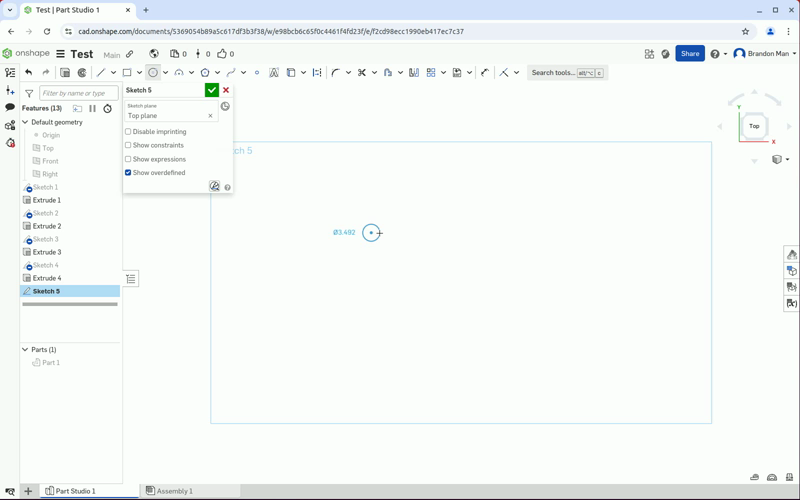
click(379, 232)
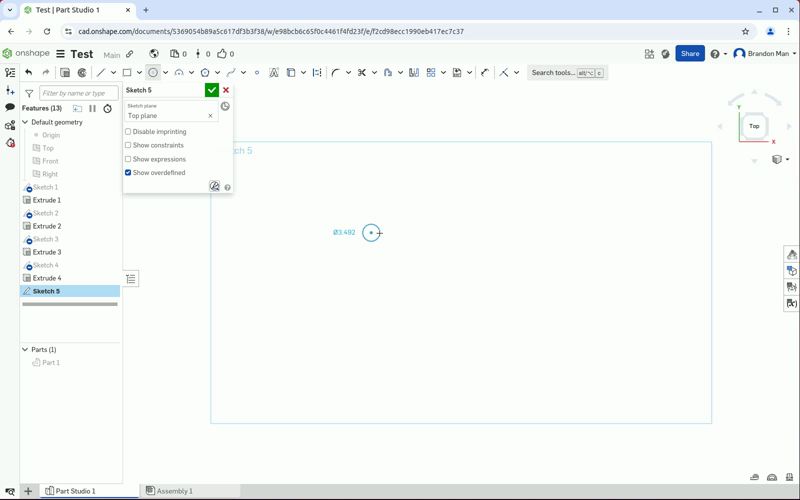
key(esc)
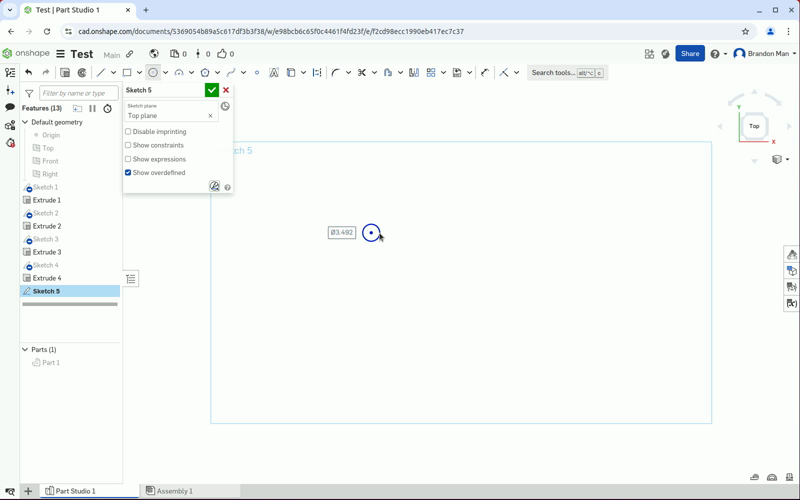
mouse_move(373, 239)
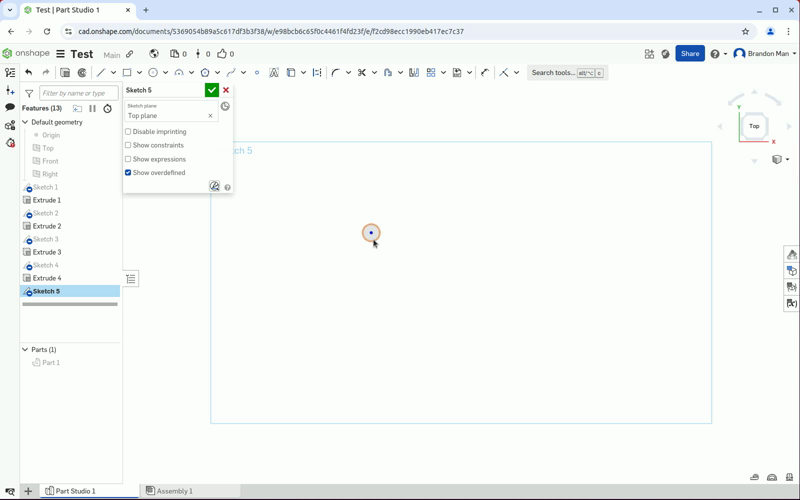
scroll(6)
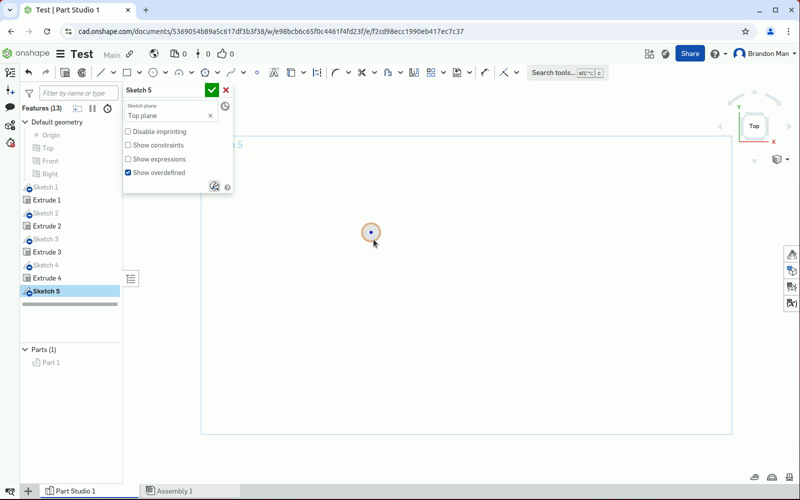
scroll(6)
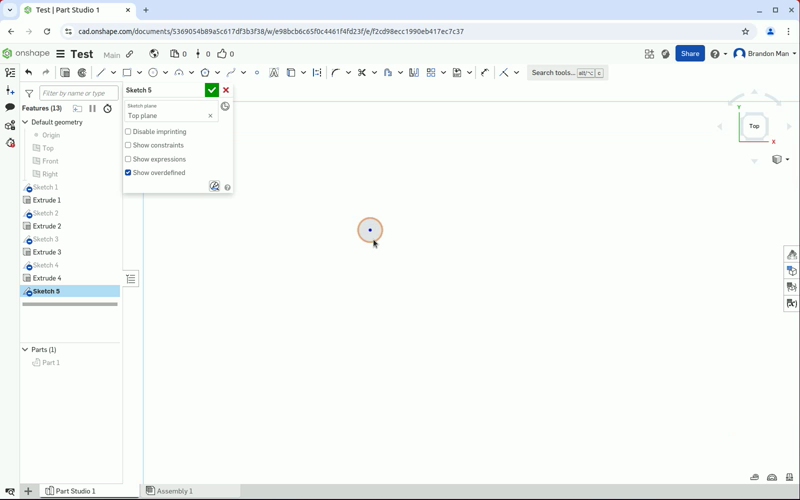
scroll(6)
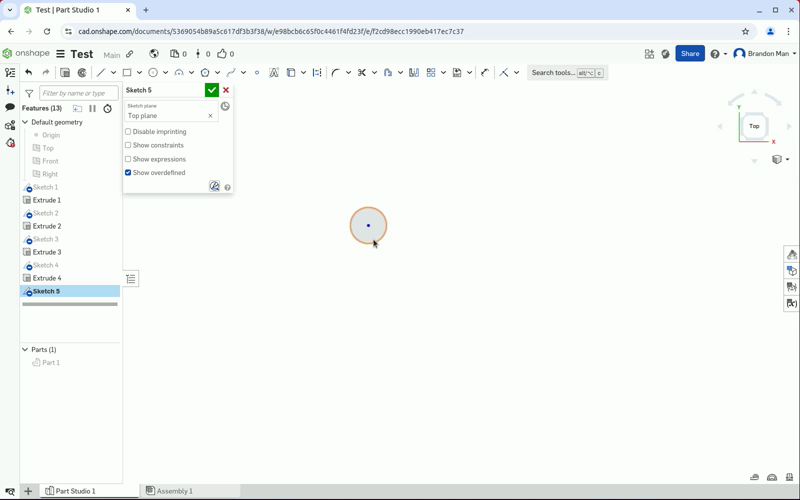
scroll(6)
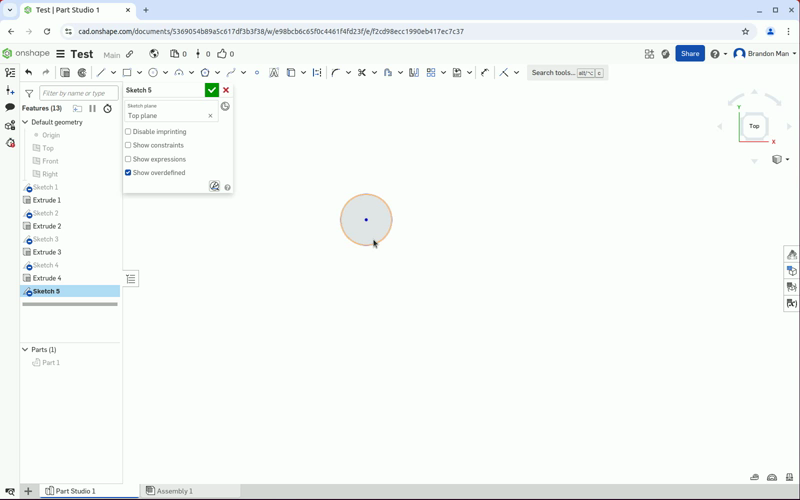
scroll(6)
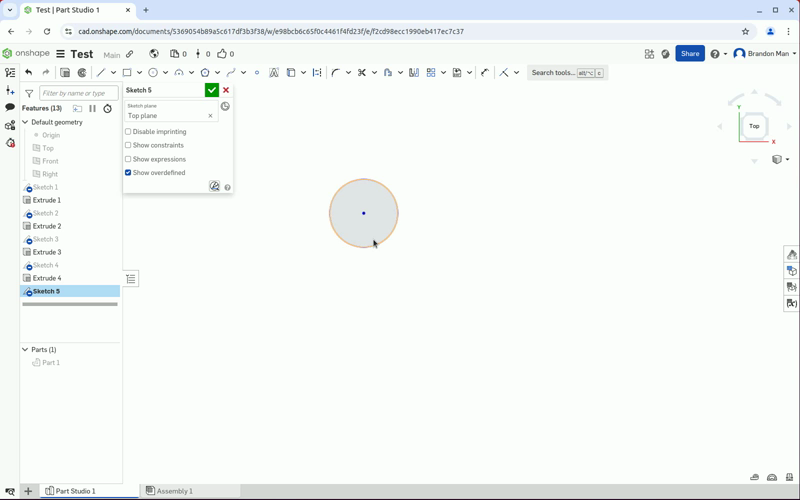
scroll(6)
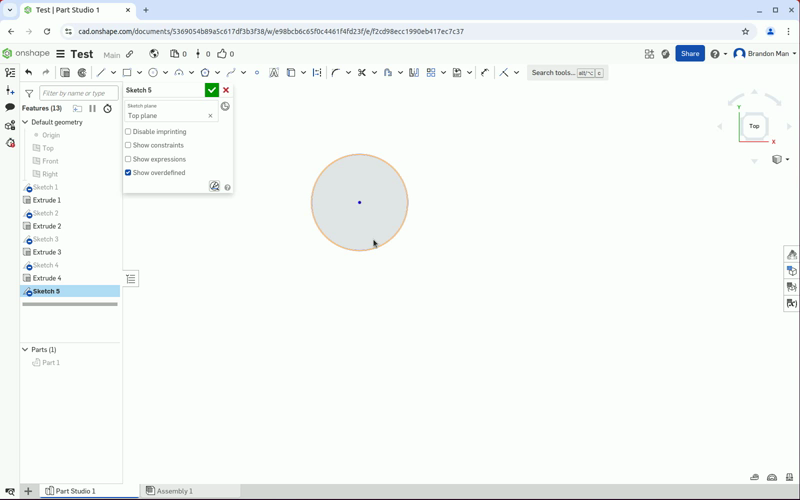
scroll(6)
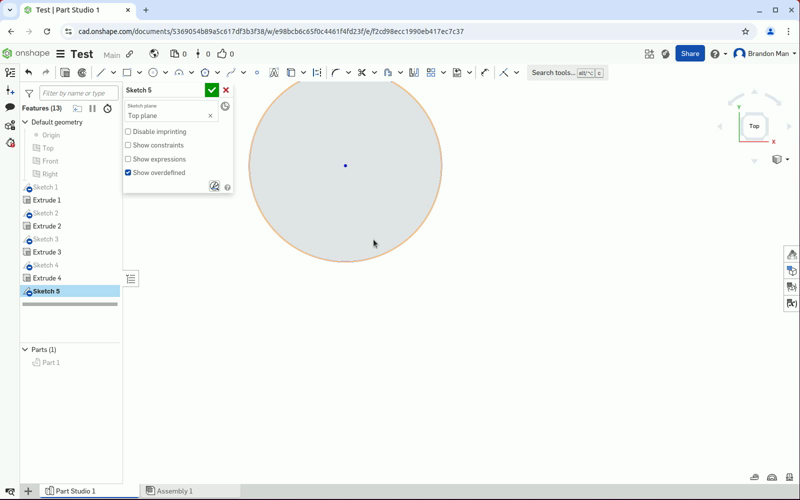
click(373, 239)
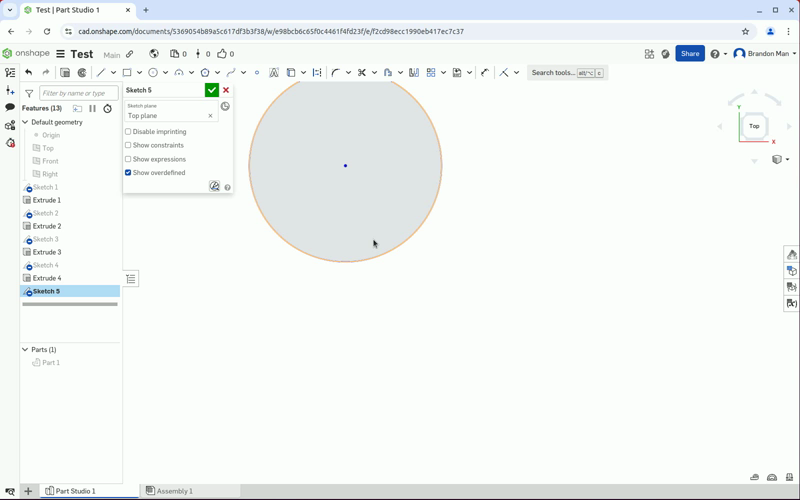
scroll(-6)
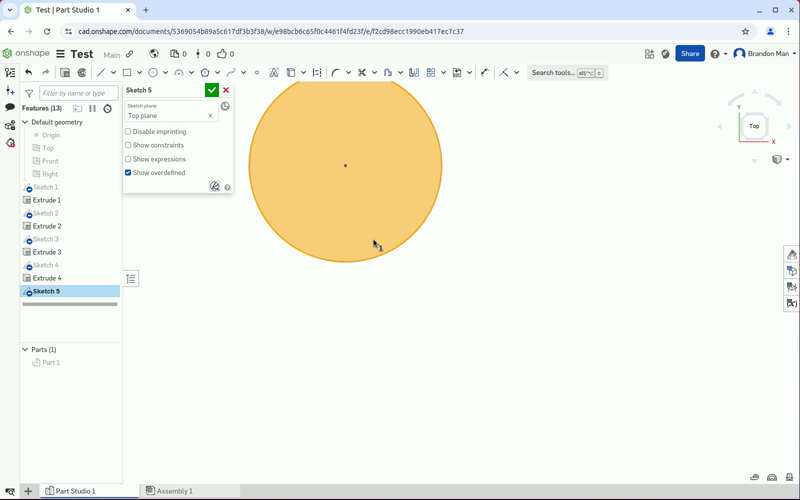
scroll(-6)
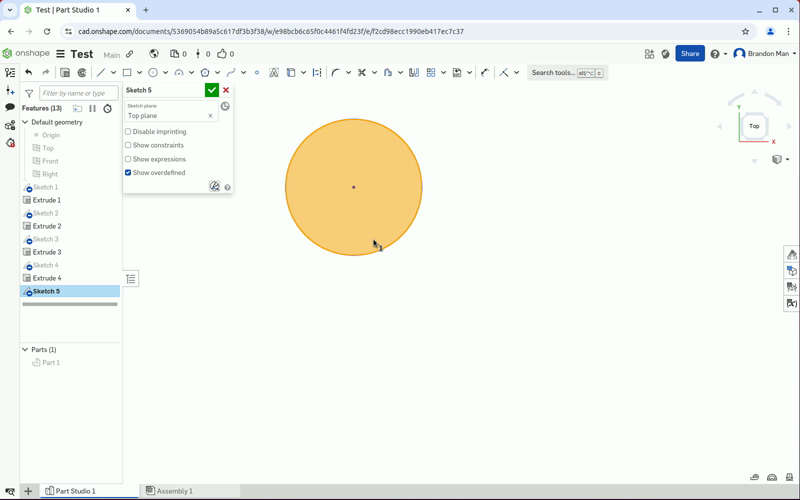
scroll(-6)
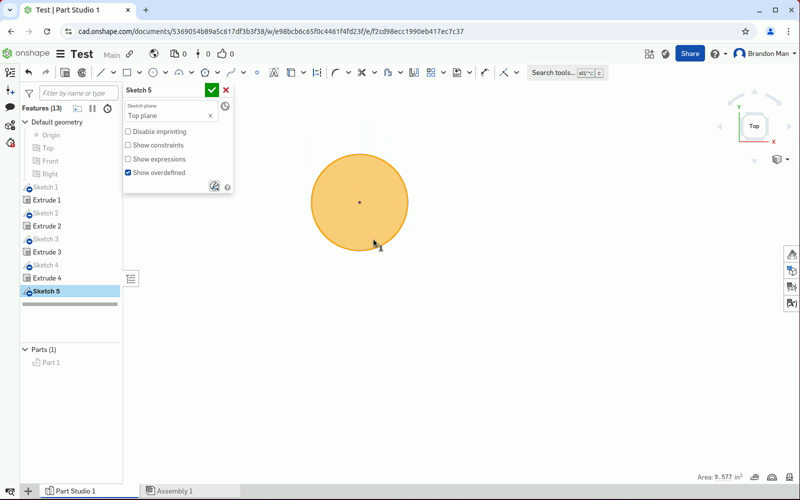
scroll(-6)
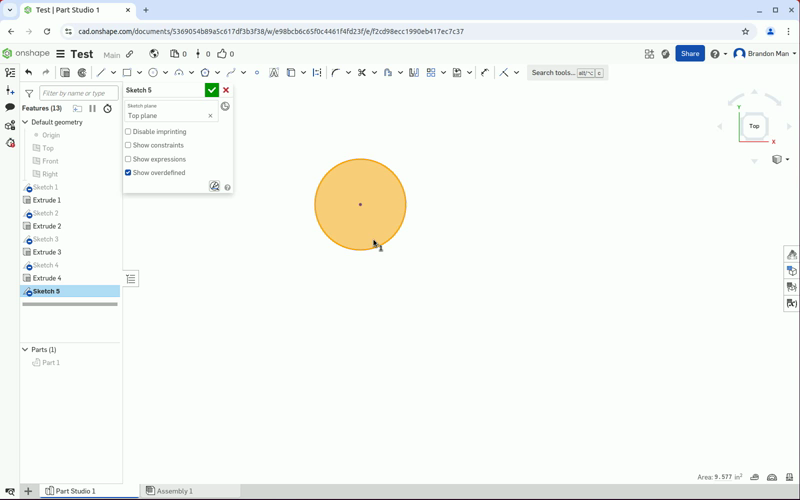
scroll(-6)
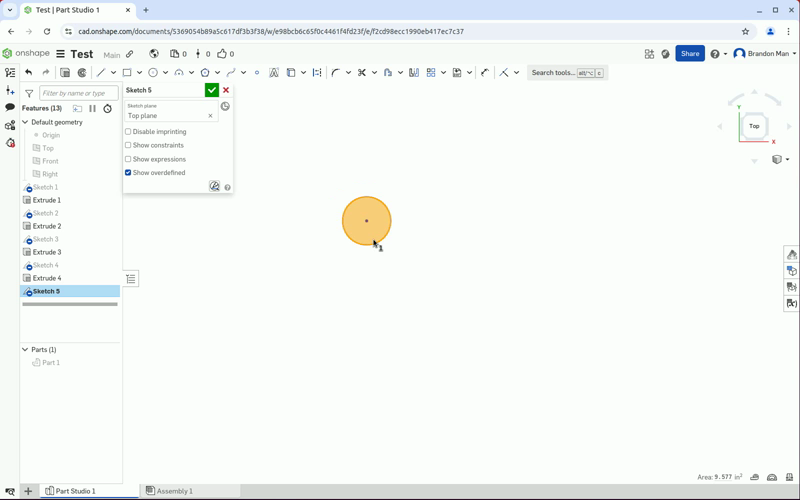
scroll(-6)
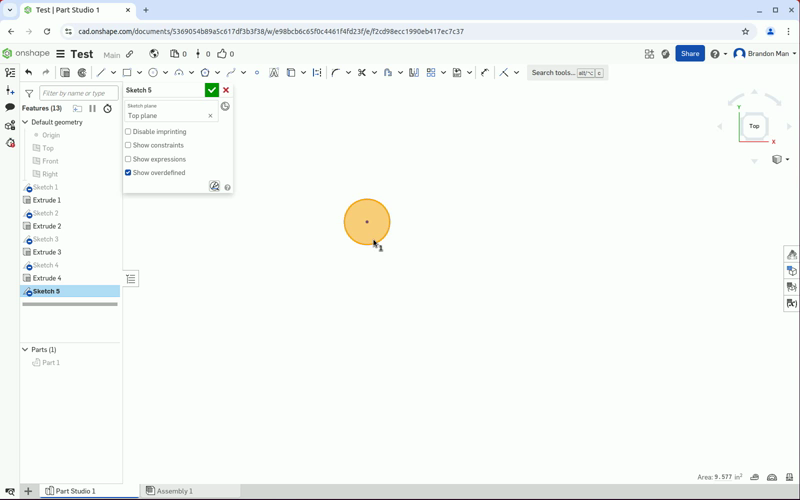
scroll(-6)
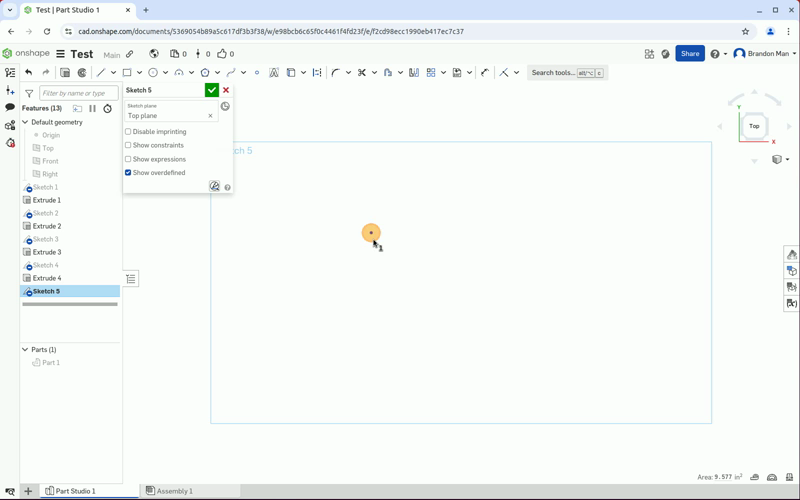
mouse_move(73, 352)
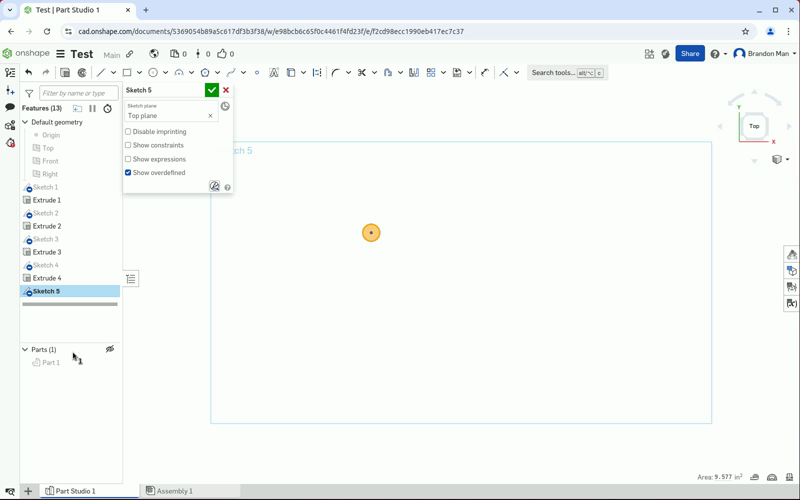
key(shift+y)
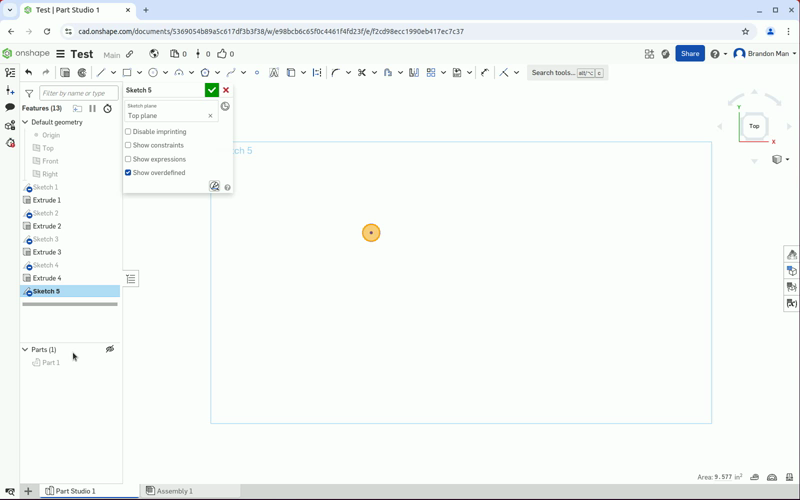
key(shift+e)
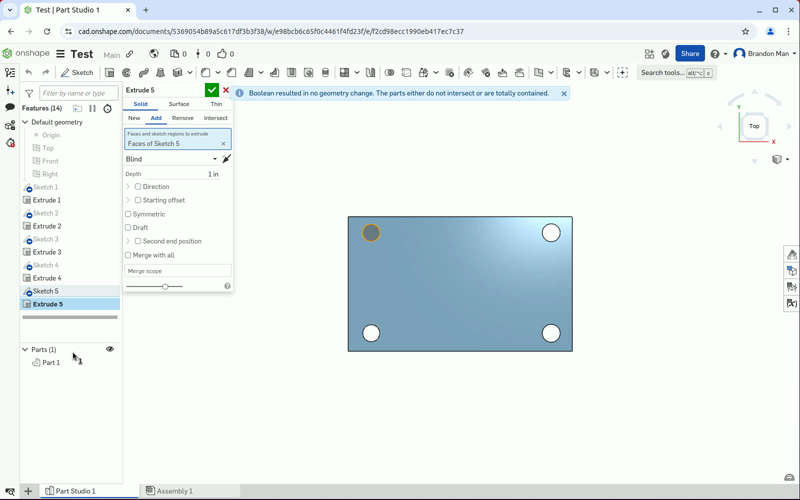
mouse_move(143, 106)
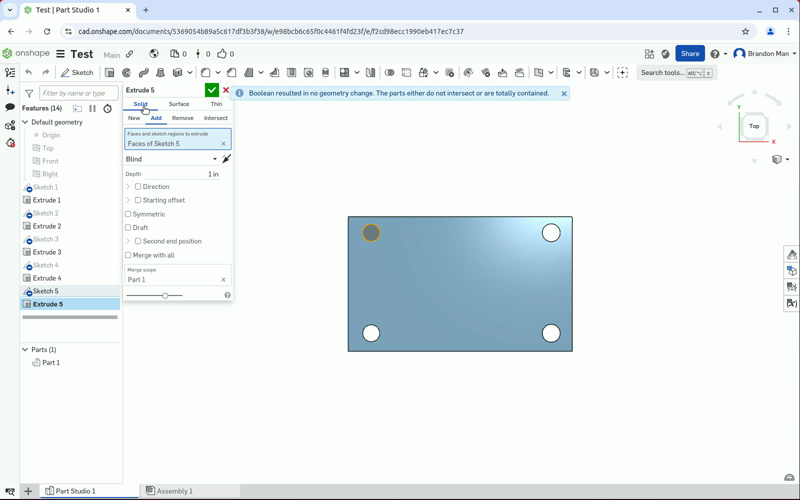
click(143, 106)
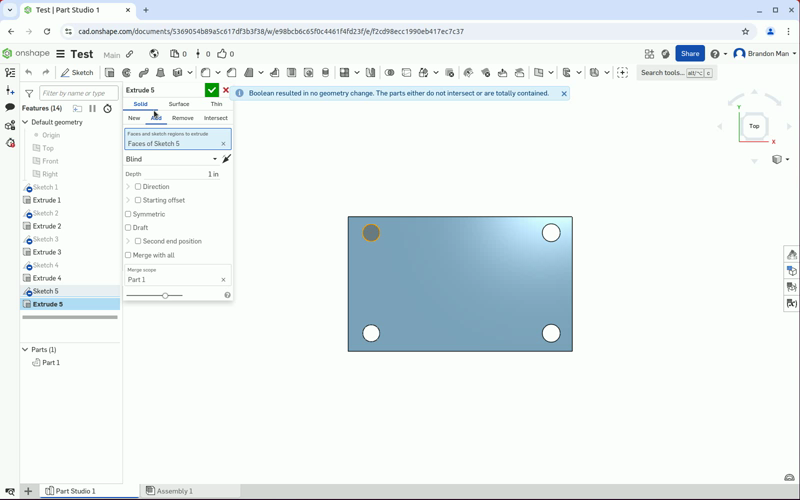
mouse_move(186, 120)
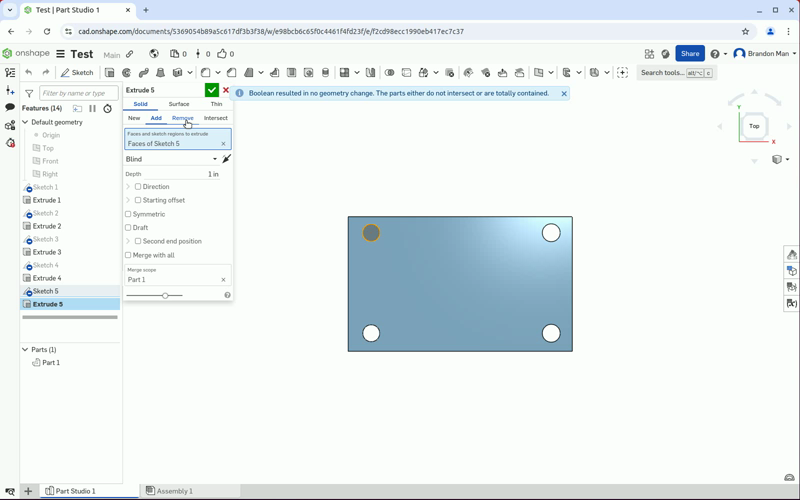
click(186, 120)
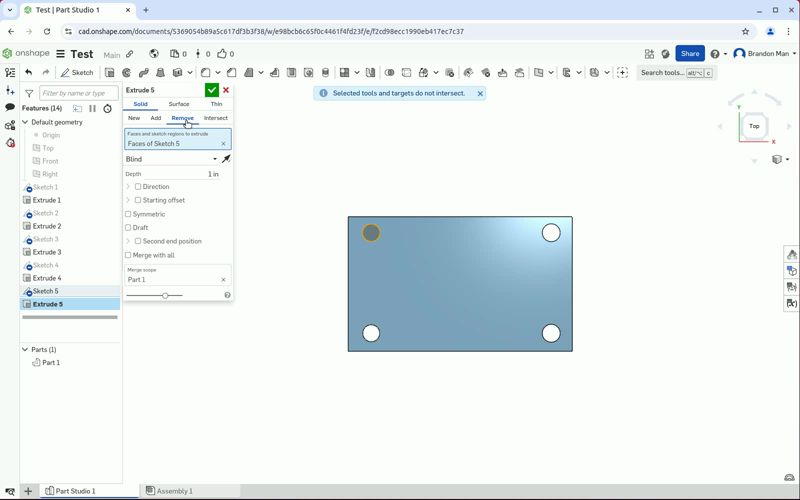
key(tab, 4)
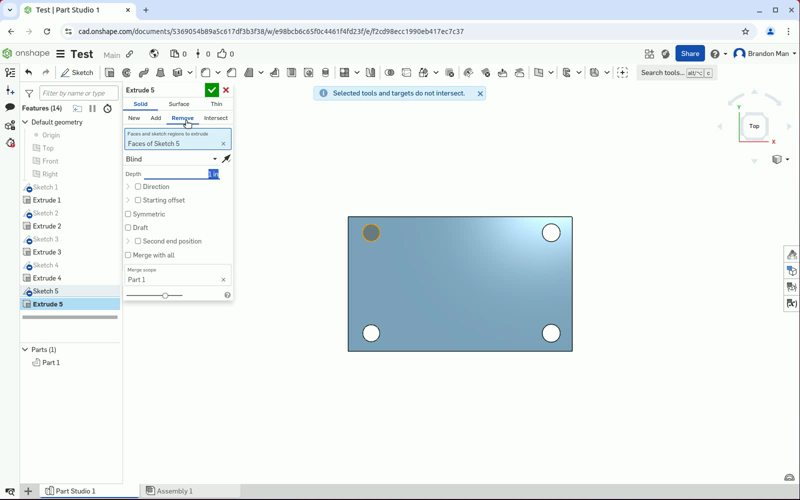
text(-28.885)
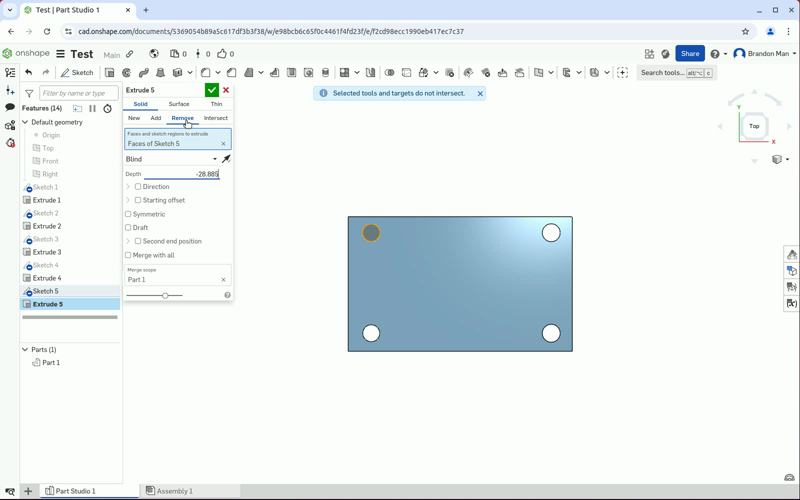
key(tab, 6)
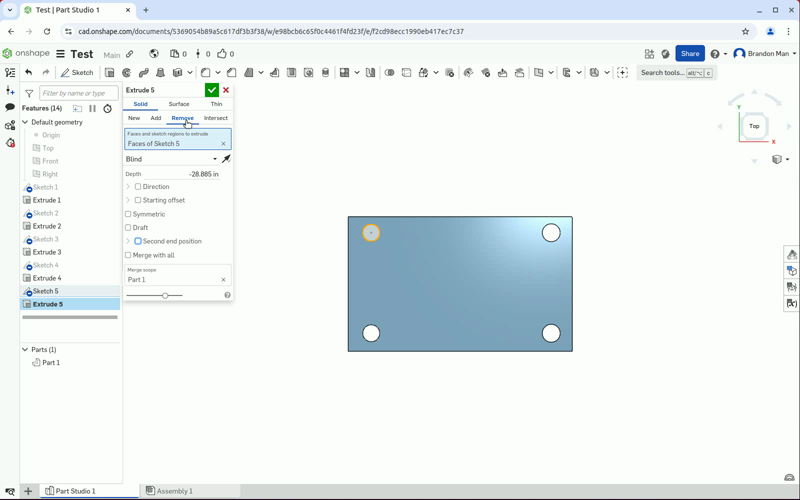
key(space)
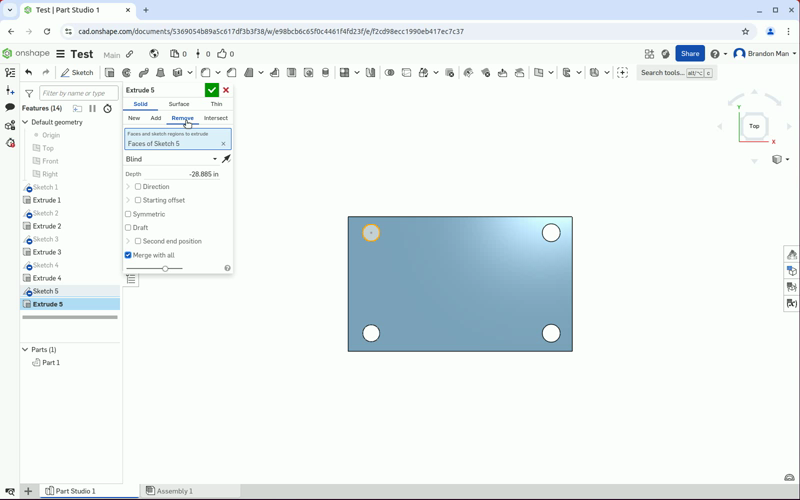
key(enter)
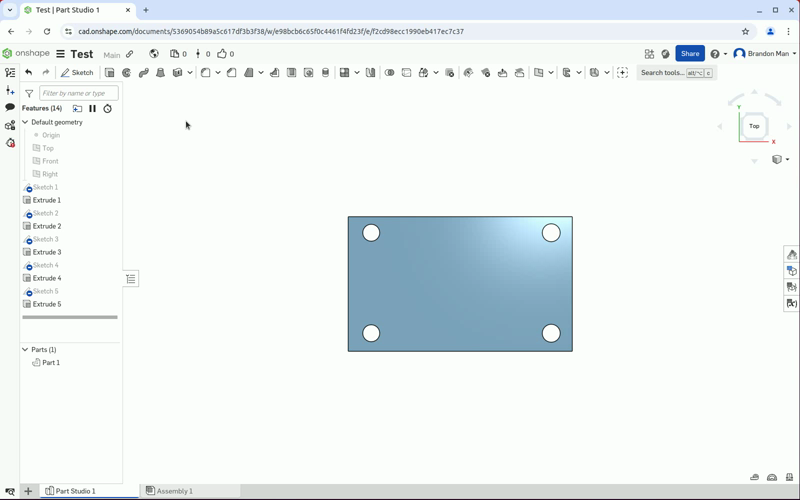
key(shift+h)
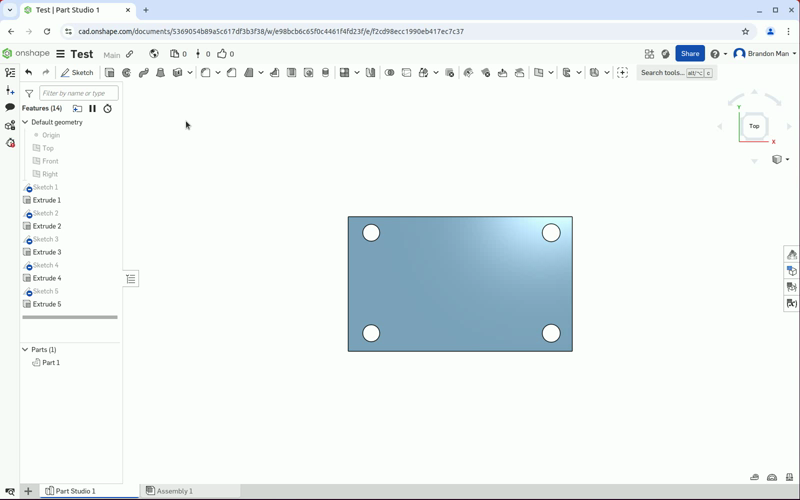
key(shift+h)
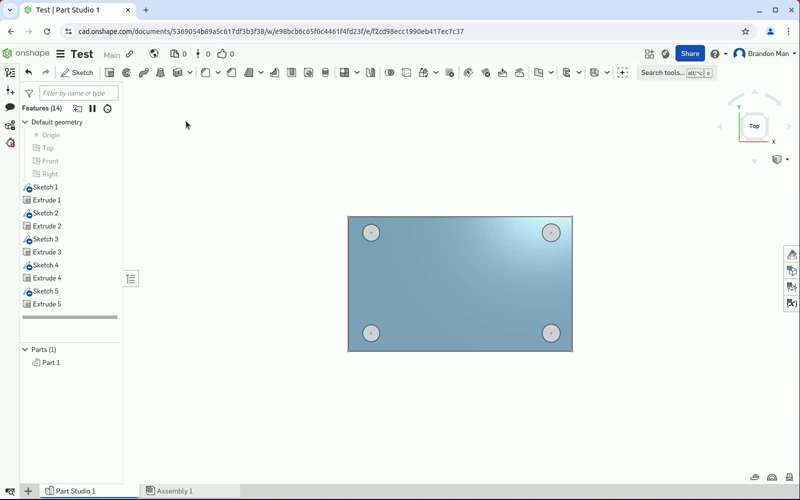
key(shift+7)
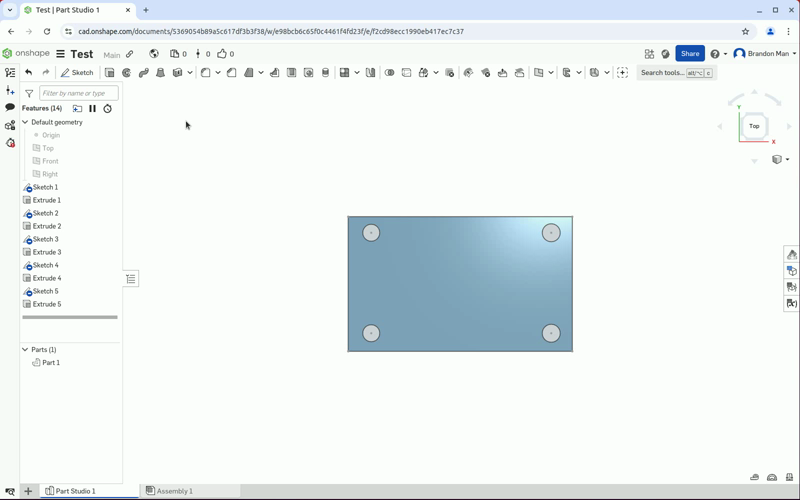
key(up, 3)
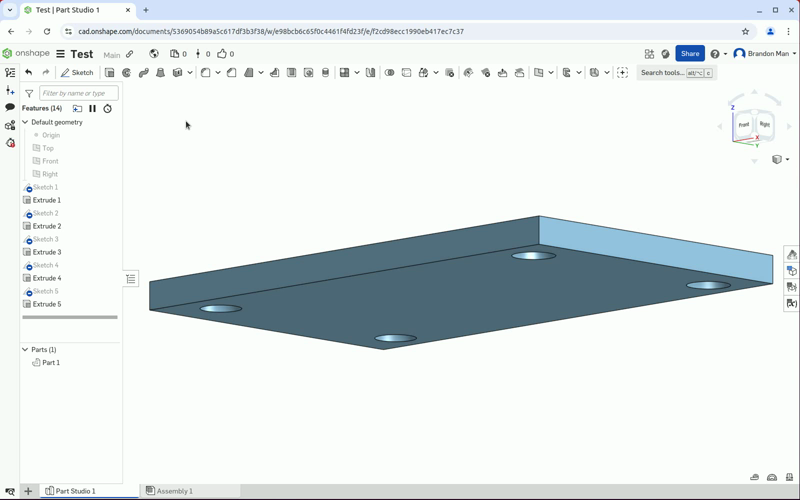
key(left, 3)
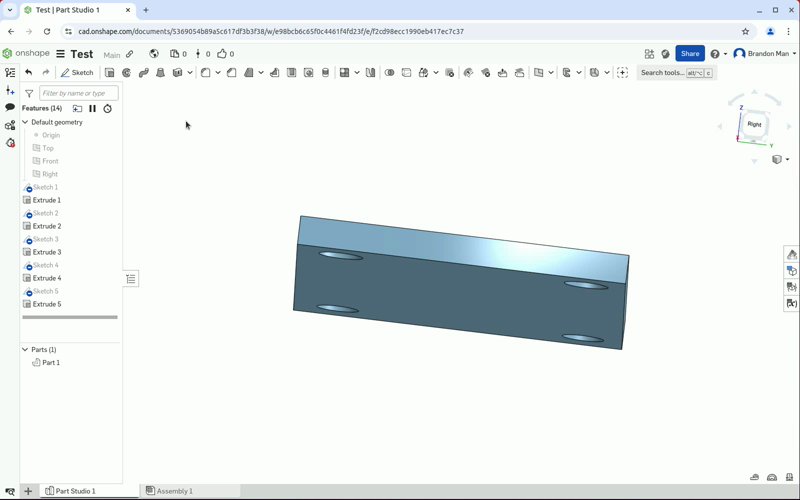
key(right, 3)
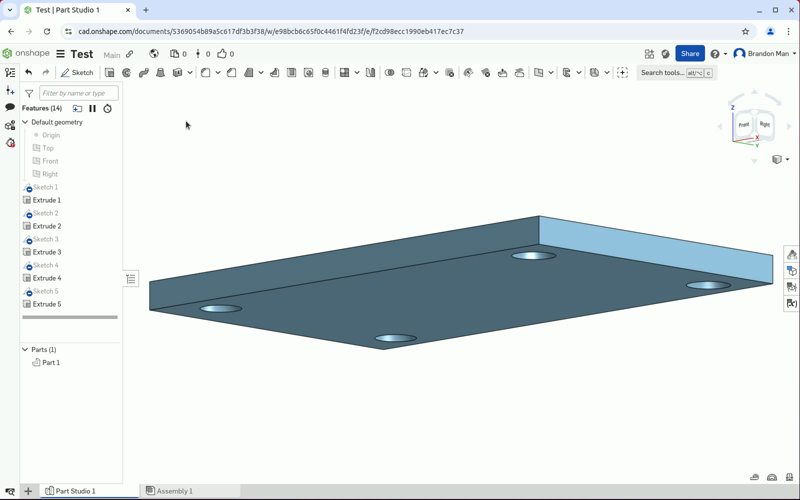
key(down, 3)
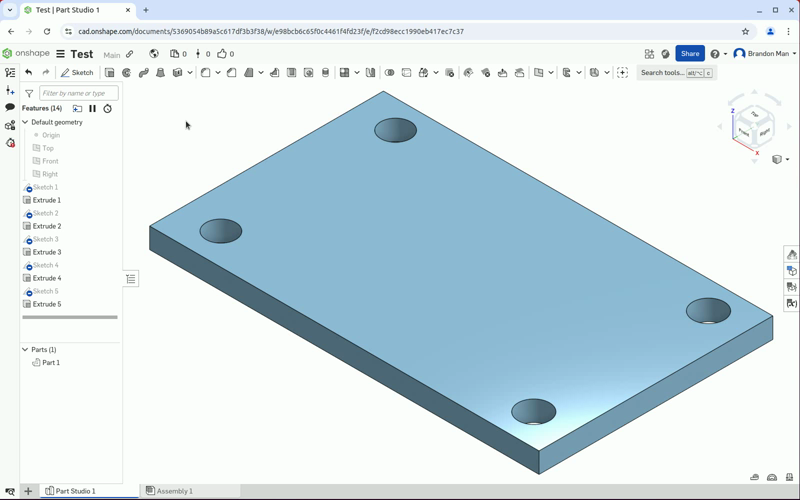
mouse_move(73, 189)
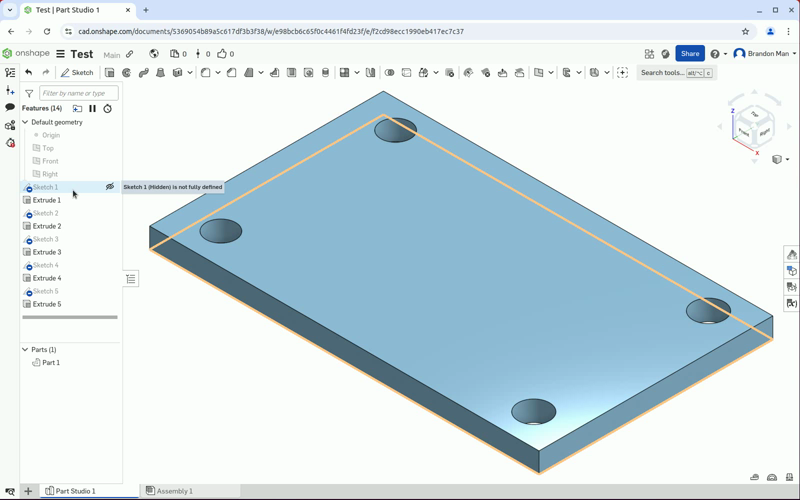
click(73, 189)